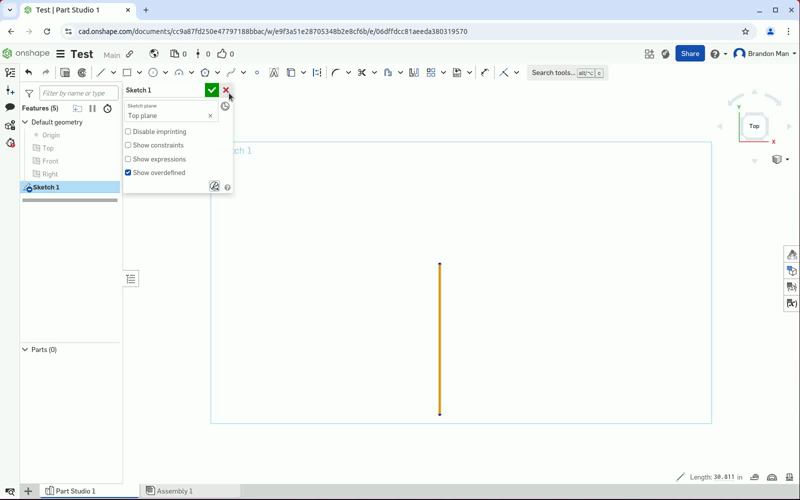
key(shift+h)
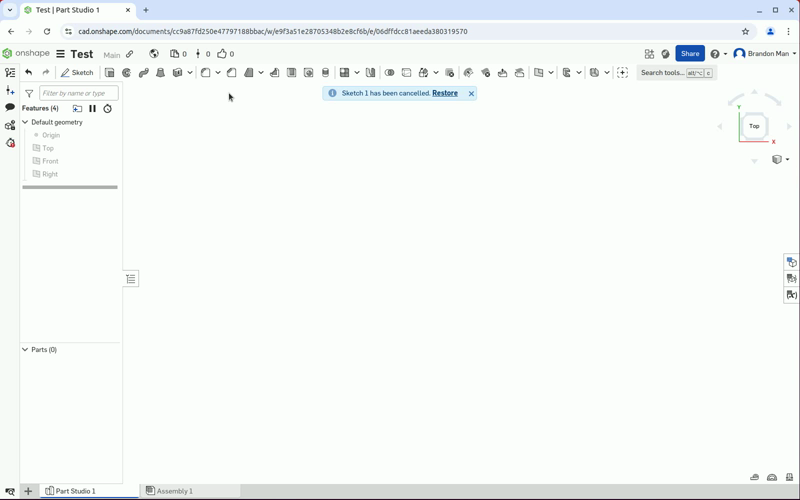
mouse_move(73, 352)
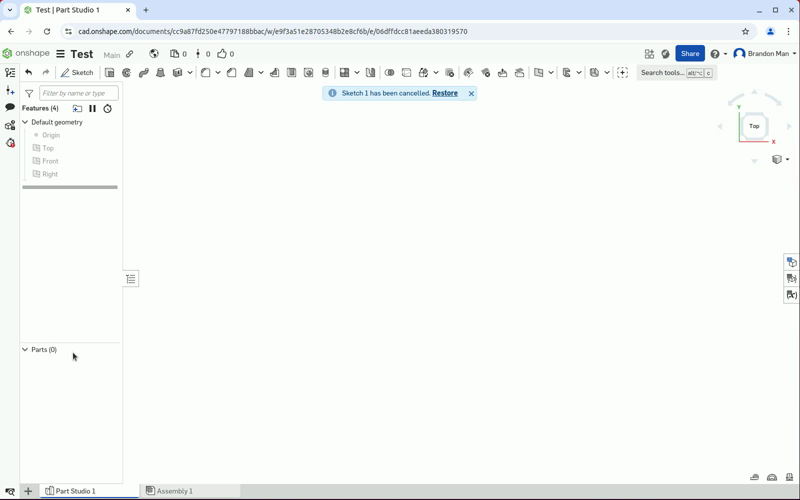
key(y)
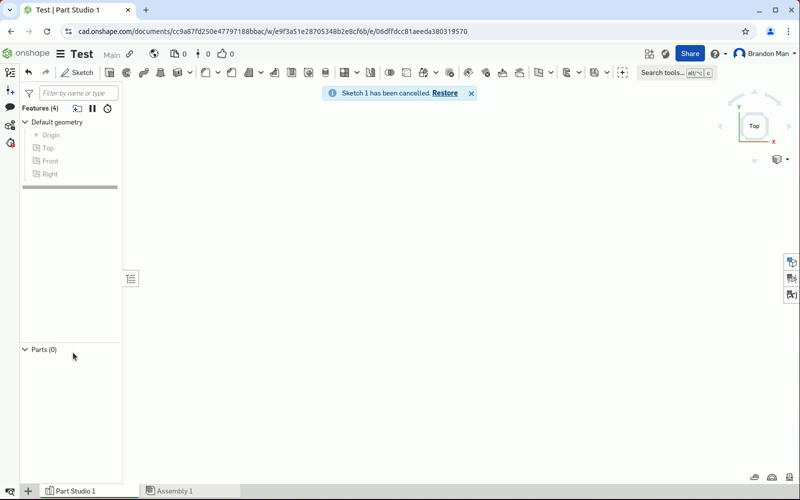
key(shift+p)
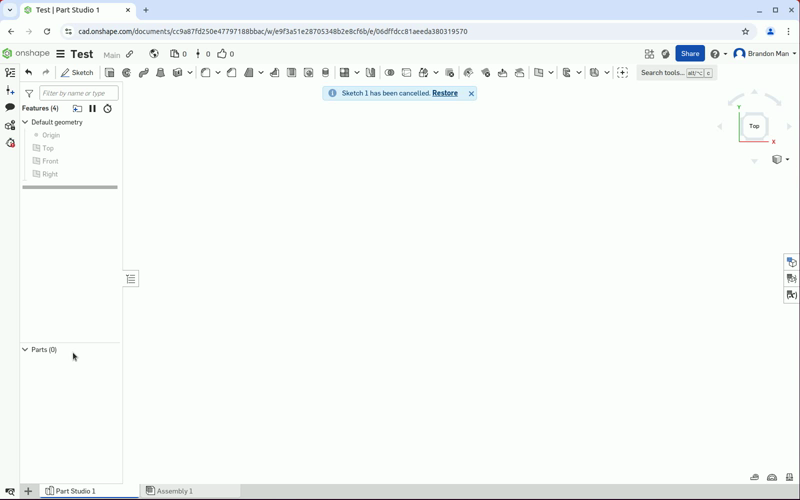
key(space)
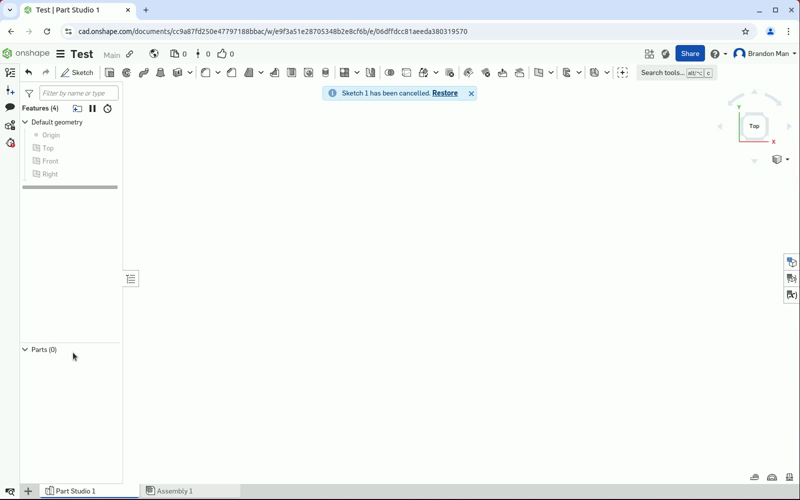
key_down(shift)
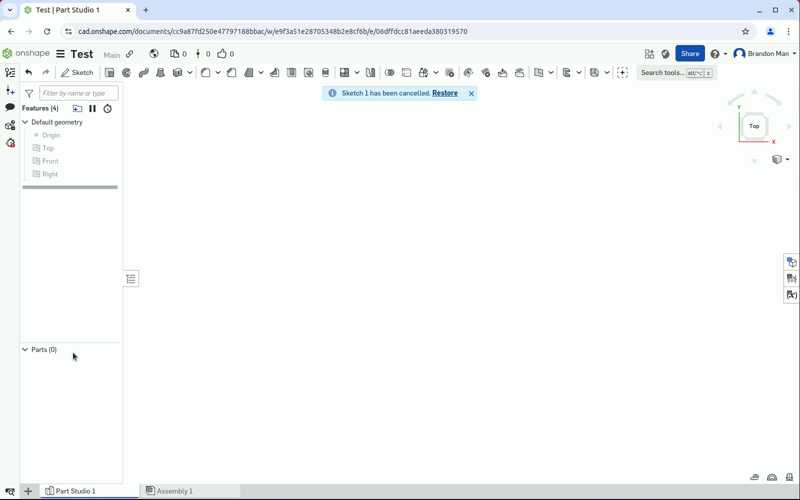
key(up)
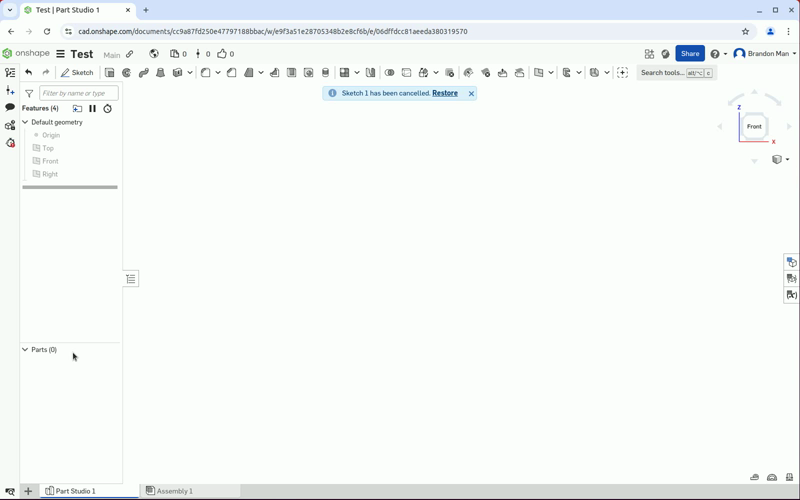
key_up(shift)
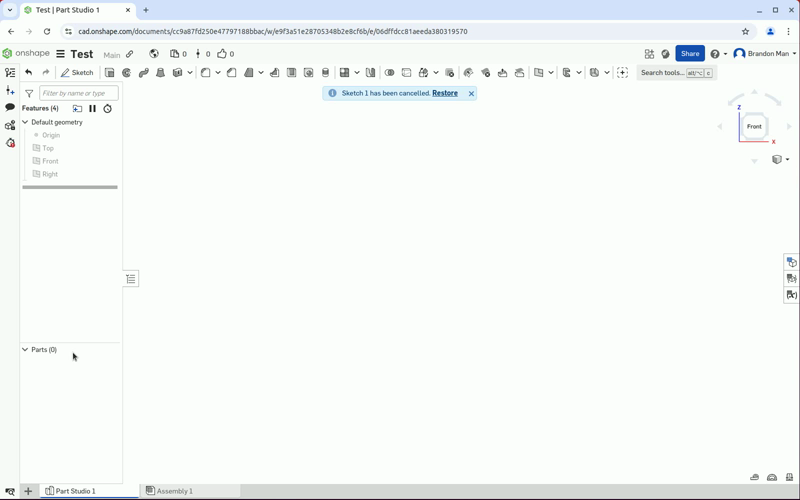
mouse_move(73, 352)
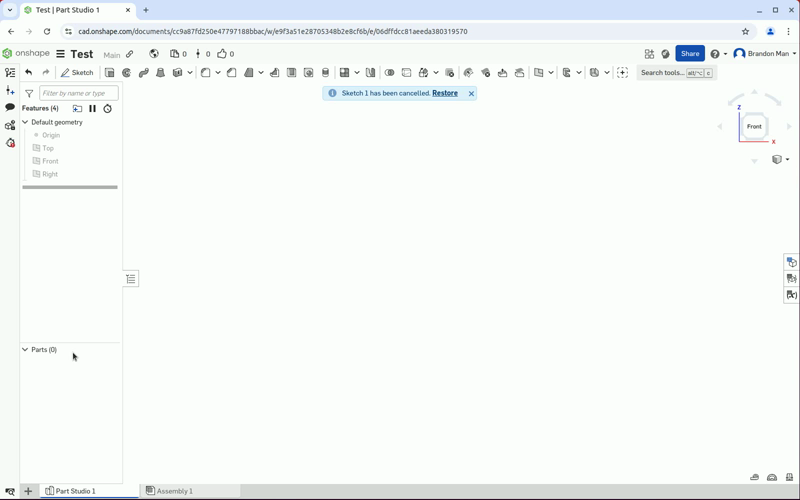
key(shift+y)
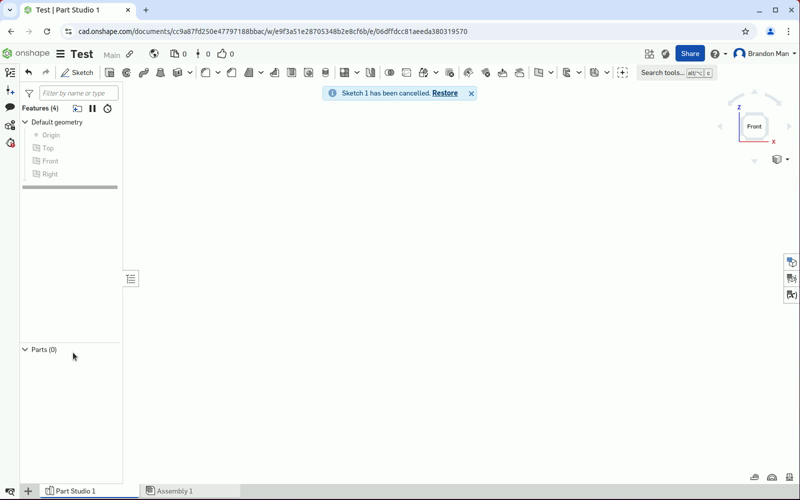
key(shift+s)
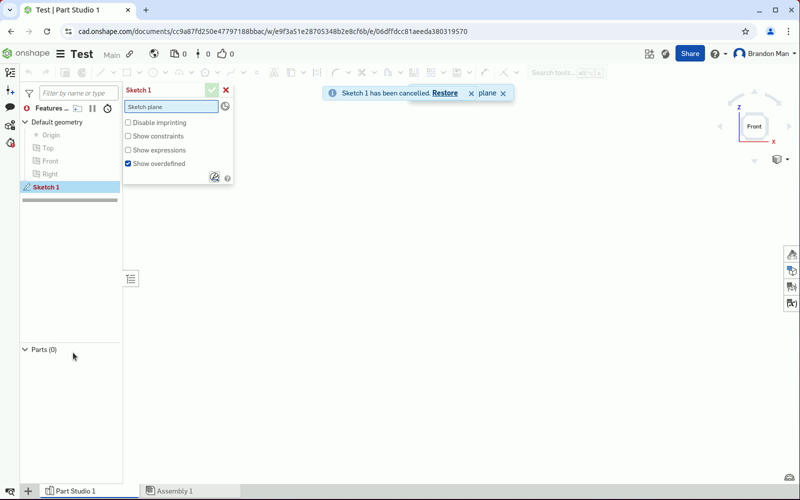
mouse_move(73, 163)
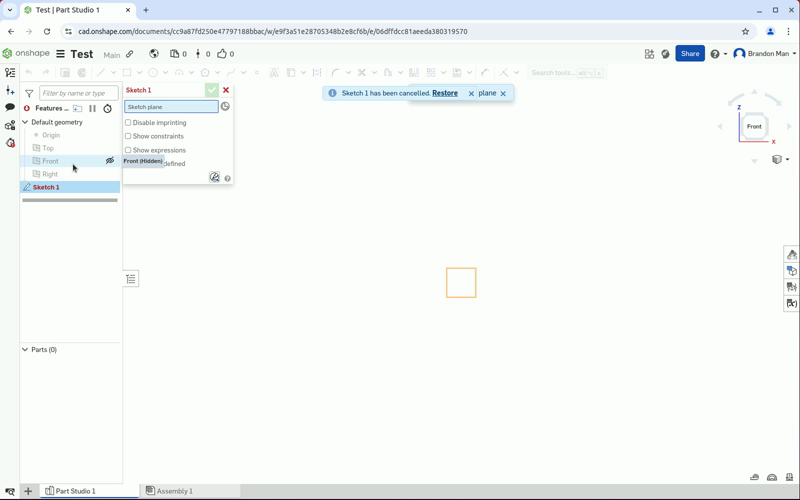
click(73, 163)
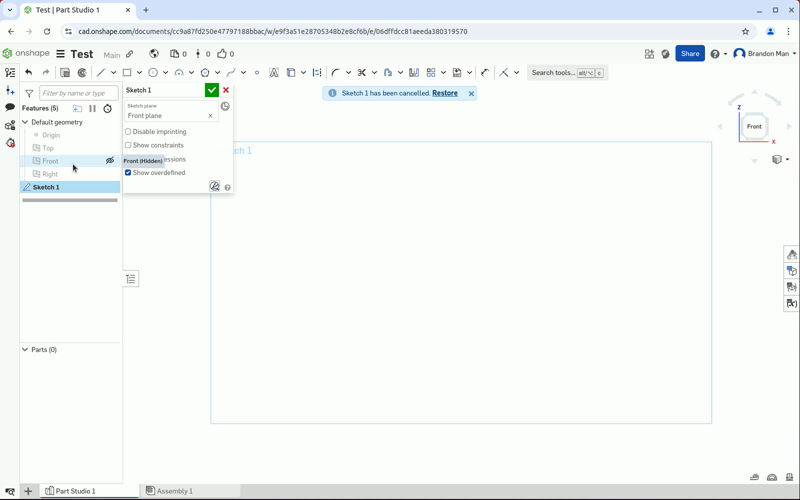
mouse_move(73, 352)
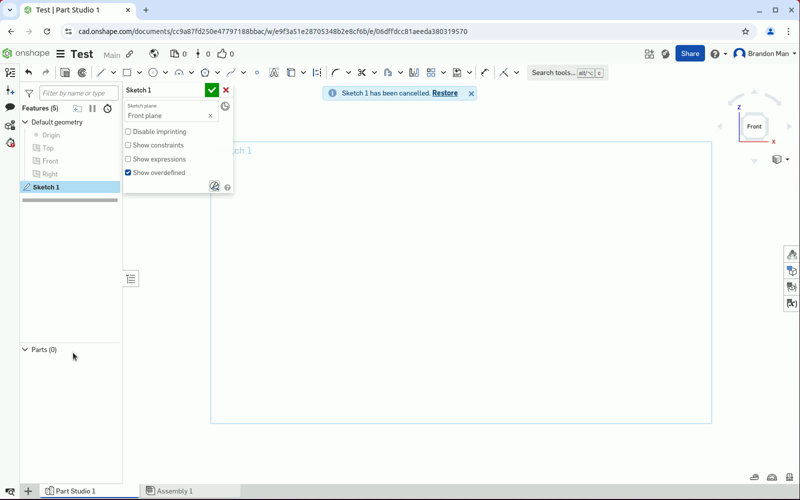
key(y)
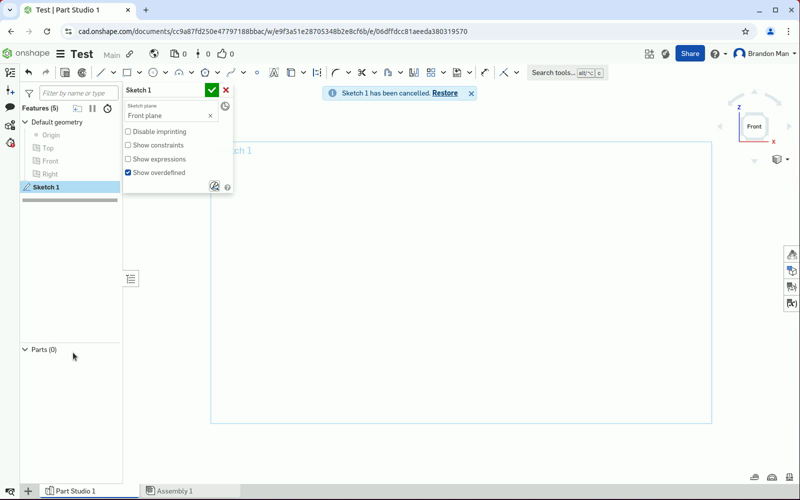
key(l)
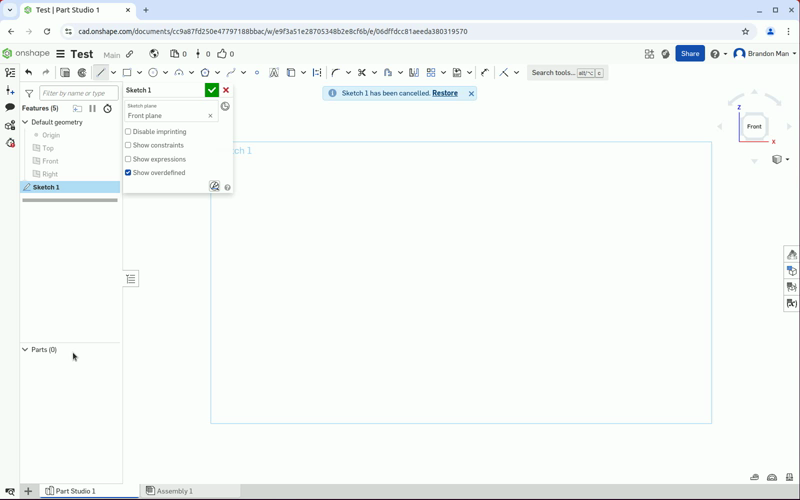
key_down(shift)
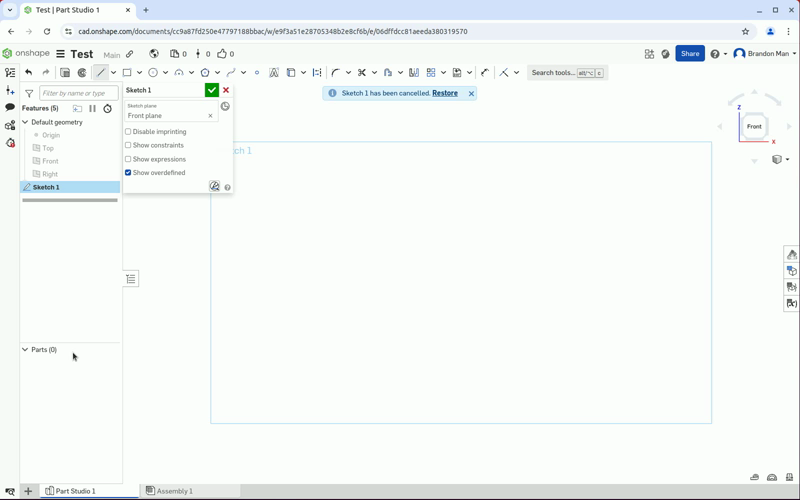
mouse_move(460, 282)
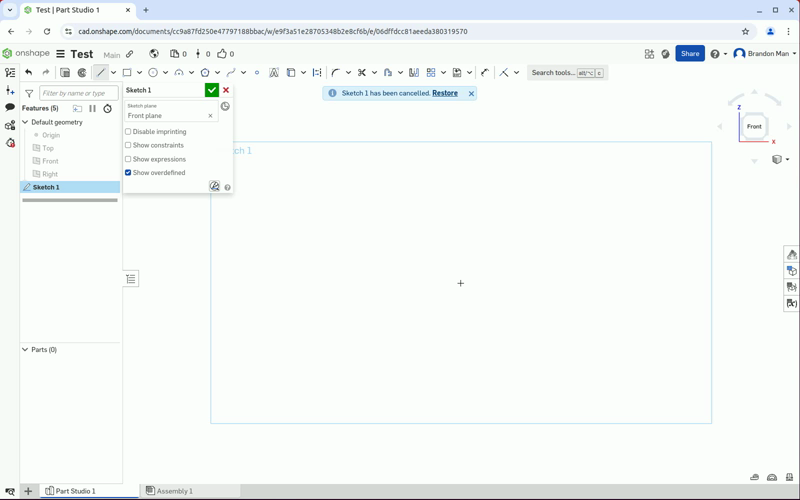
click(460, 282)
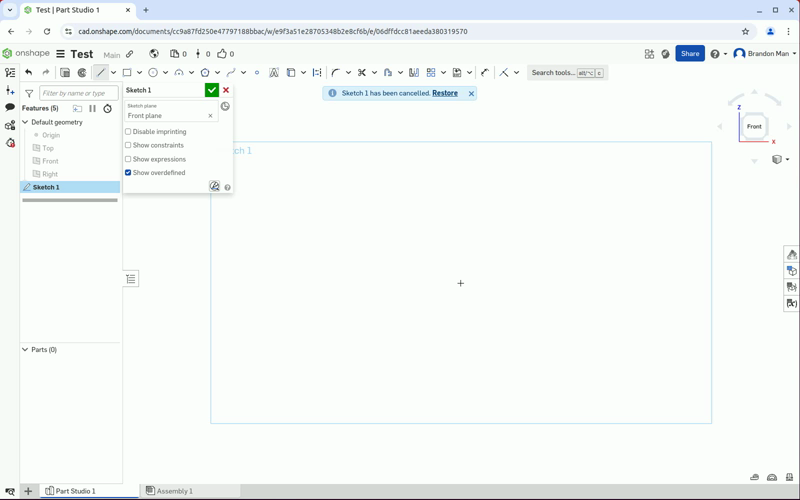
key_up(shift)
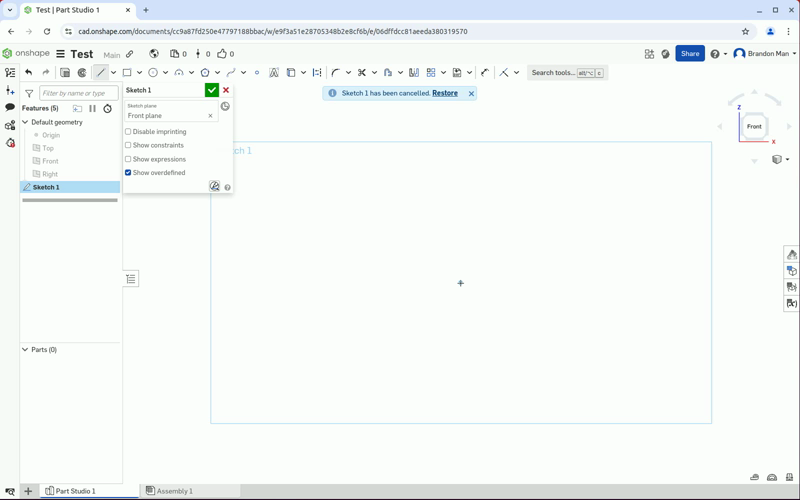
key_down(shift)
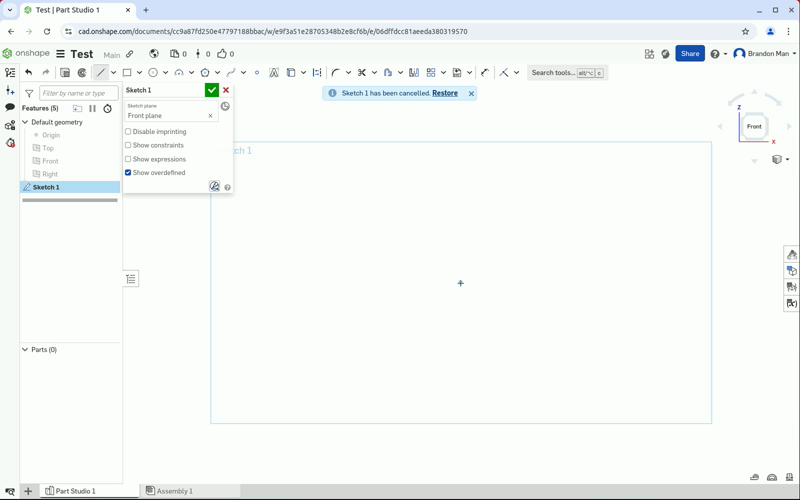
mouse_move(573, 282)
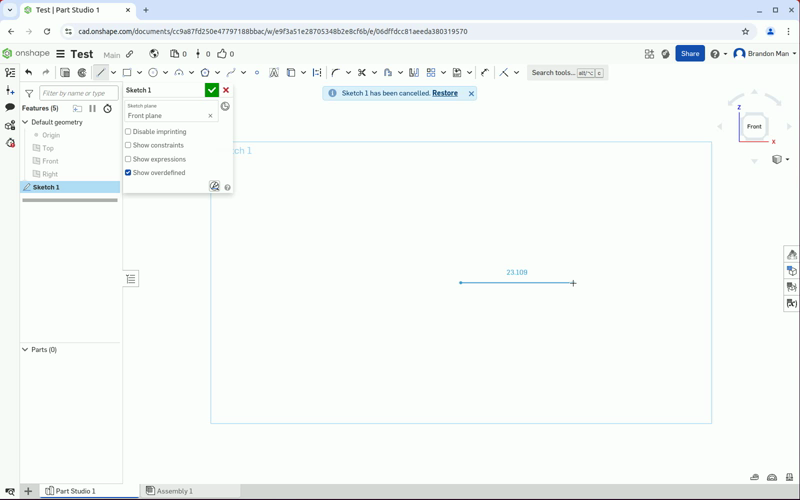
click(573, 282)
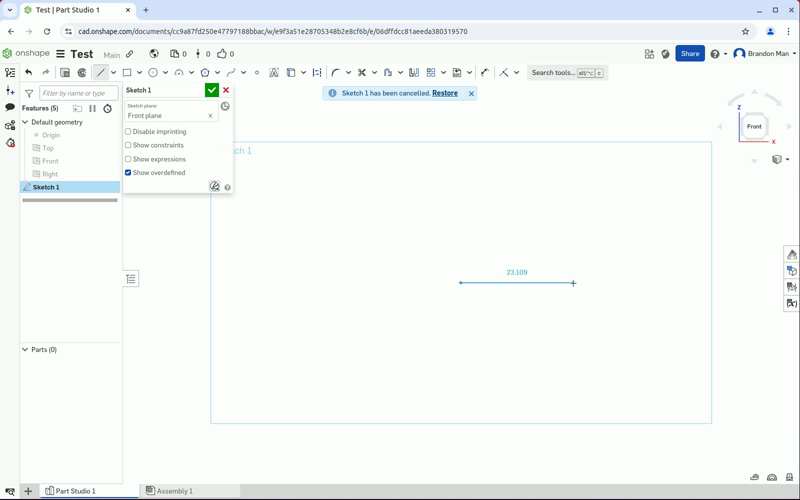
key_up(shift)
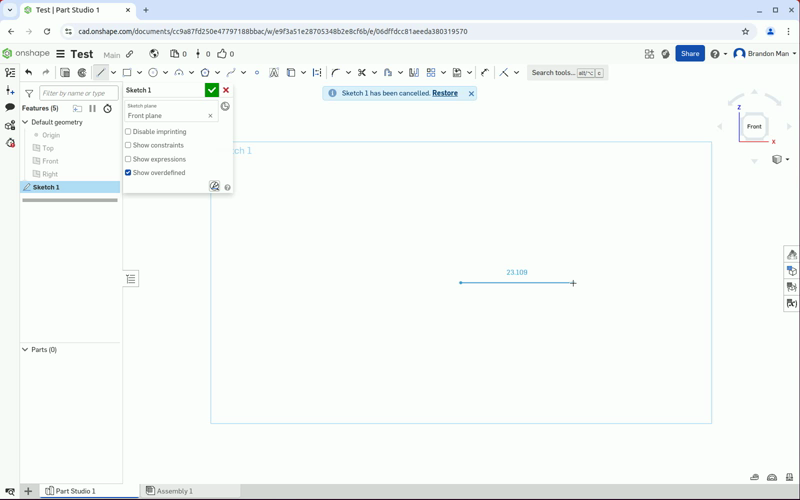
key_down(shift)
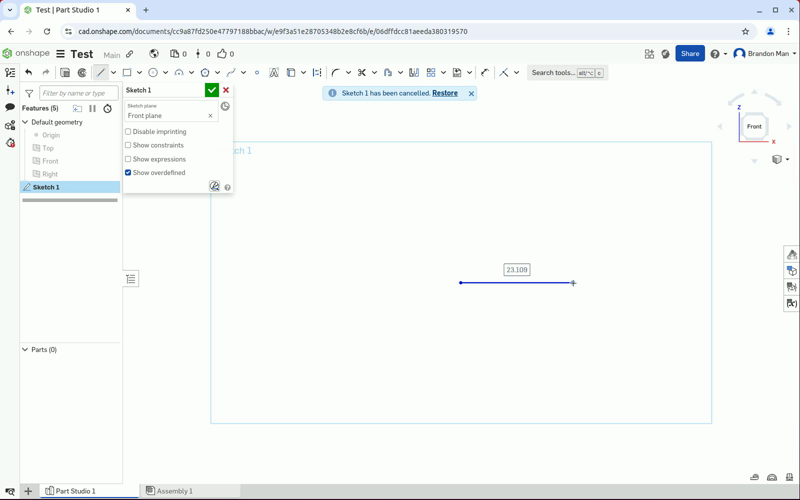
mouse_move(589, 282)
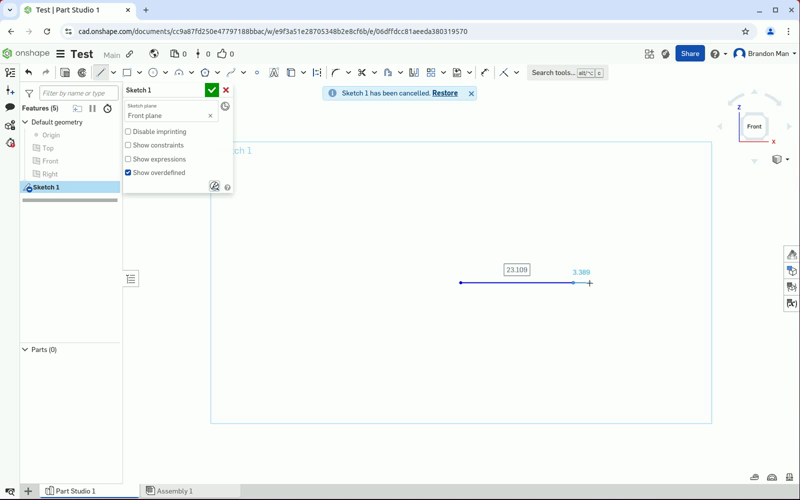
mouse_move(573, 275)
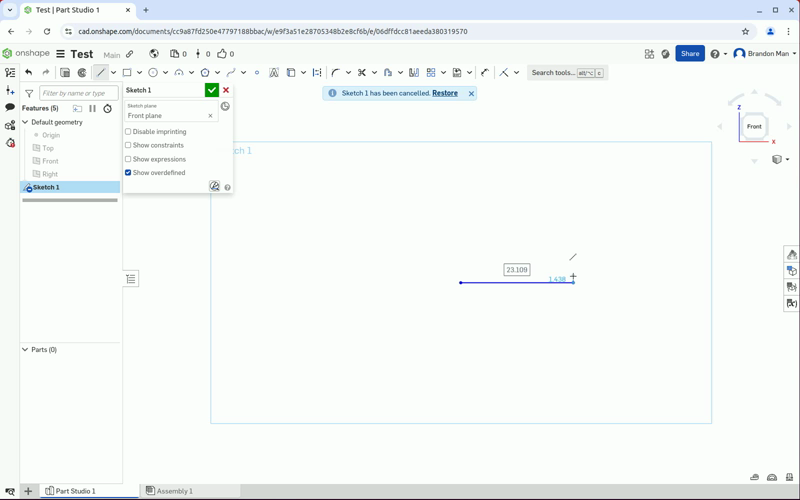
scroll(6)
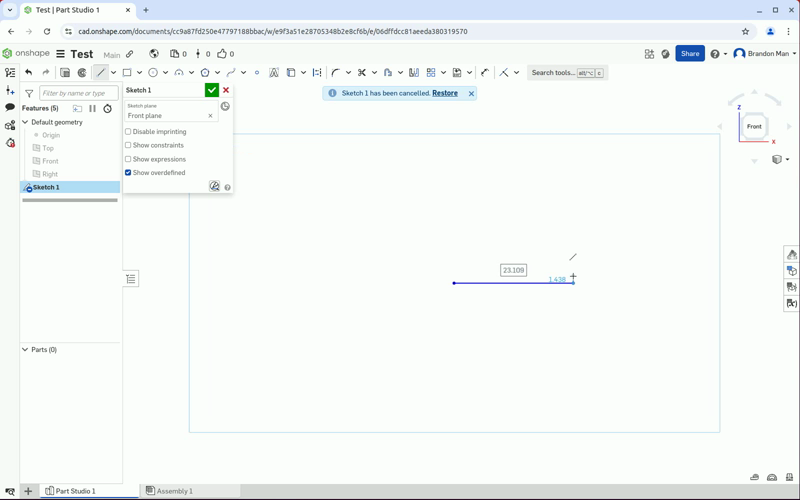
scroll(6)
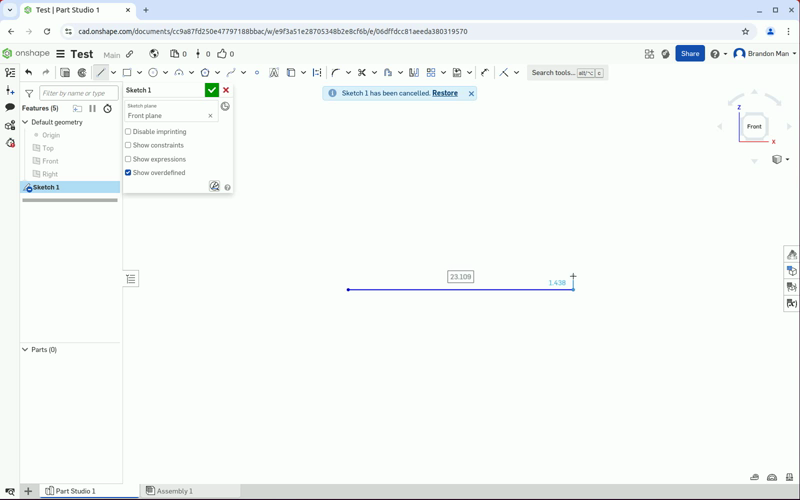
scroll(6)
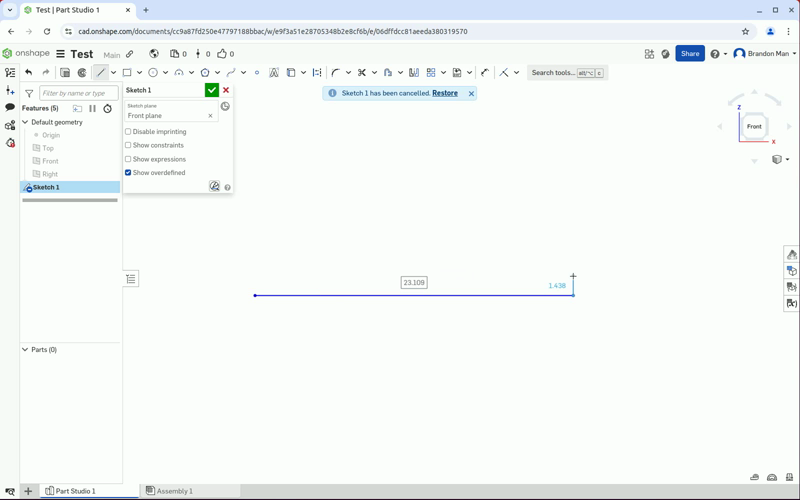
scroll(6)
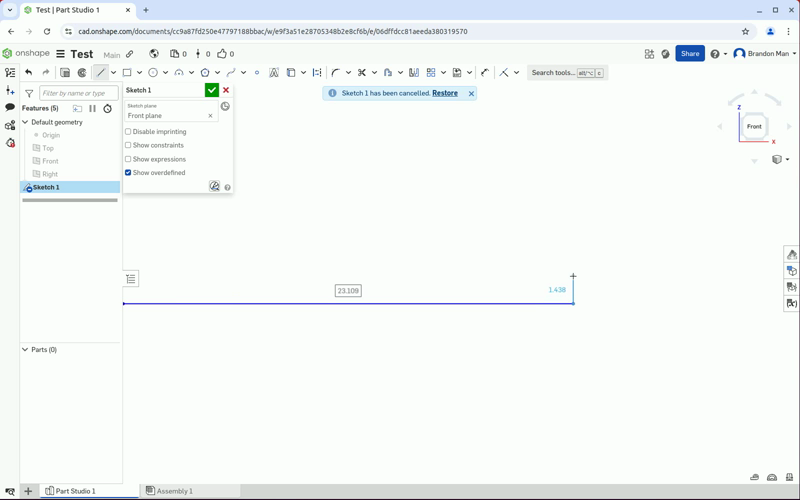
scroll(6)
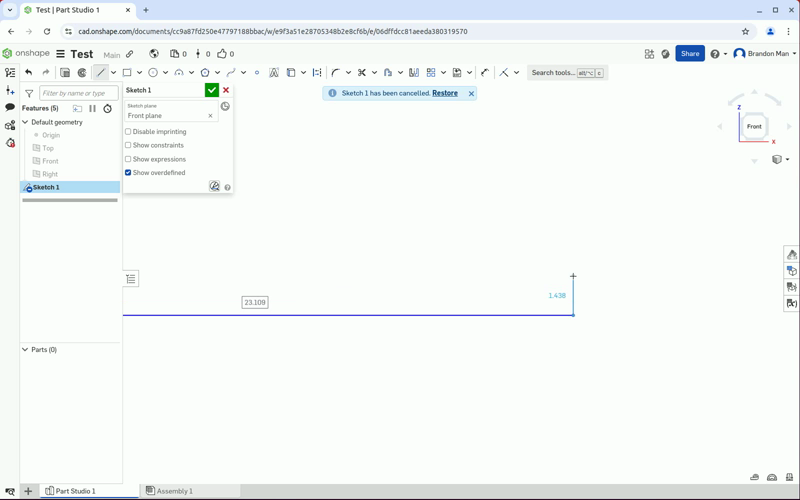
scroll(6)
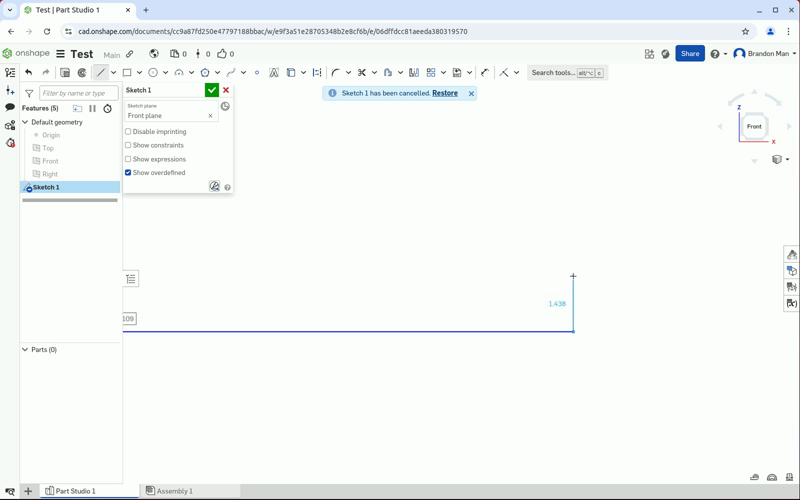
scroll(6)
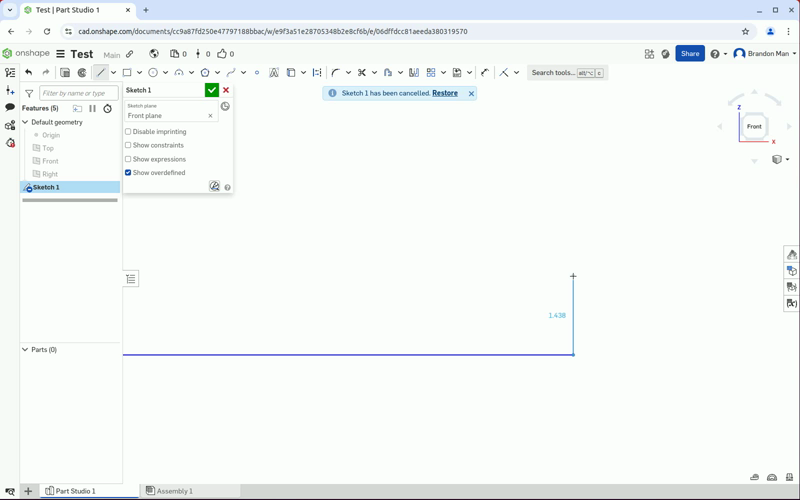
click(573, 275)
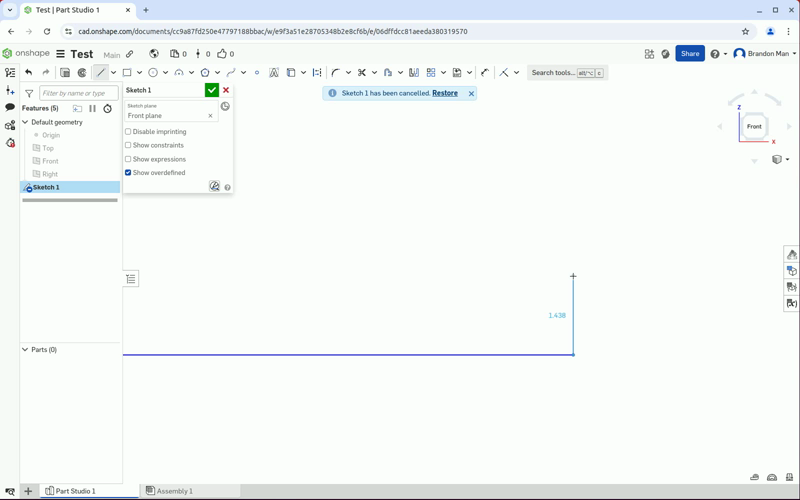
scroll(-6)
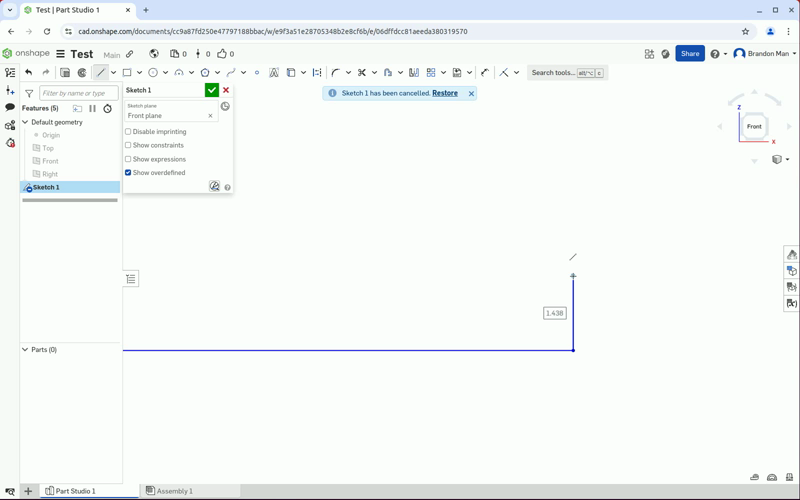
scroll(-6)
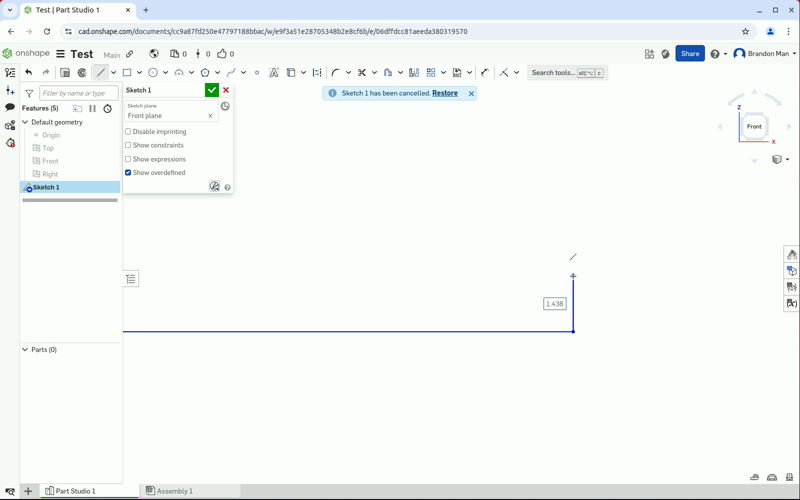
scroll(-6)
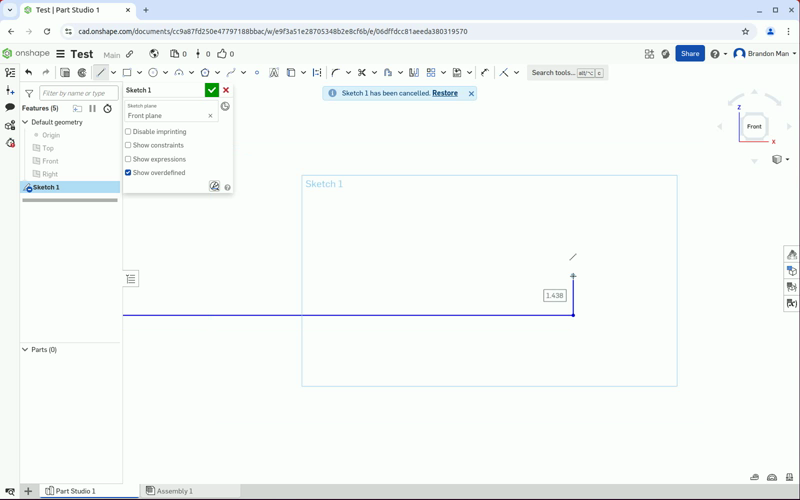
scroll(-6)
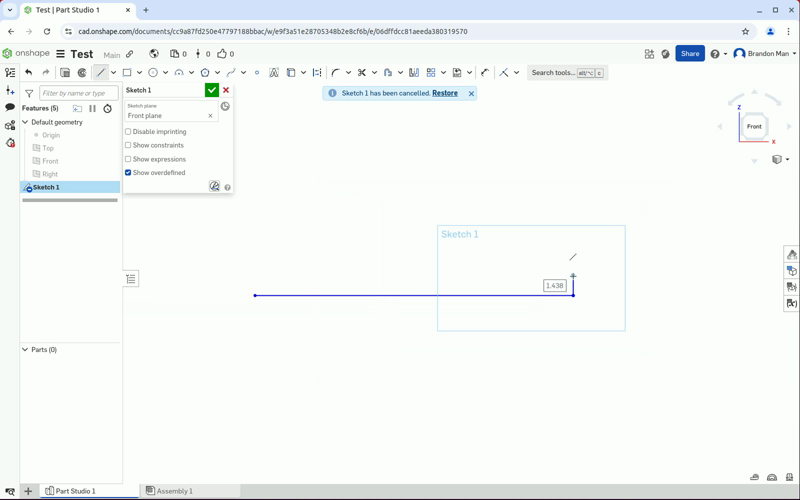
scroll(-6)
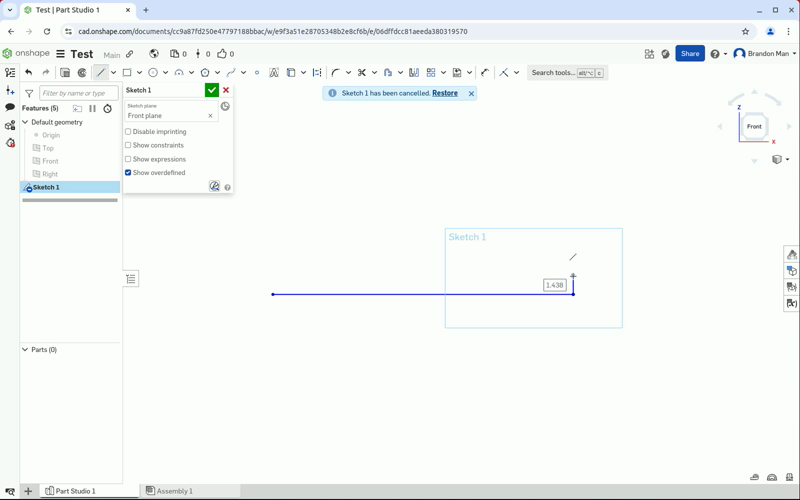
scroll(-6)
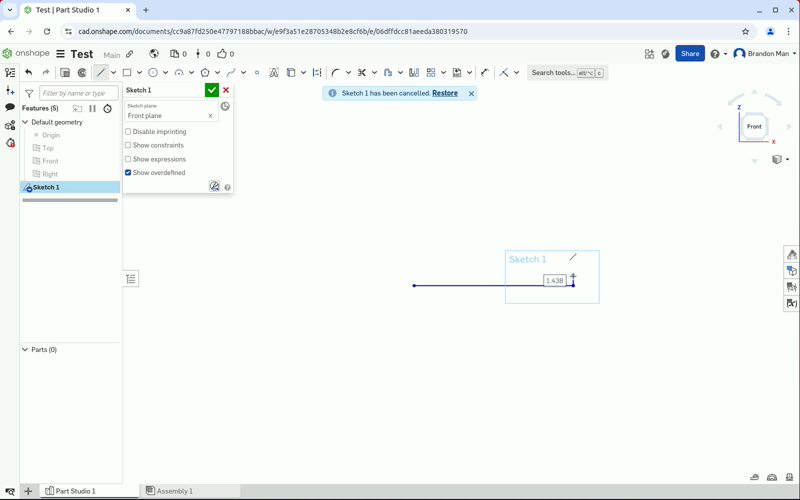
scroll(-6)
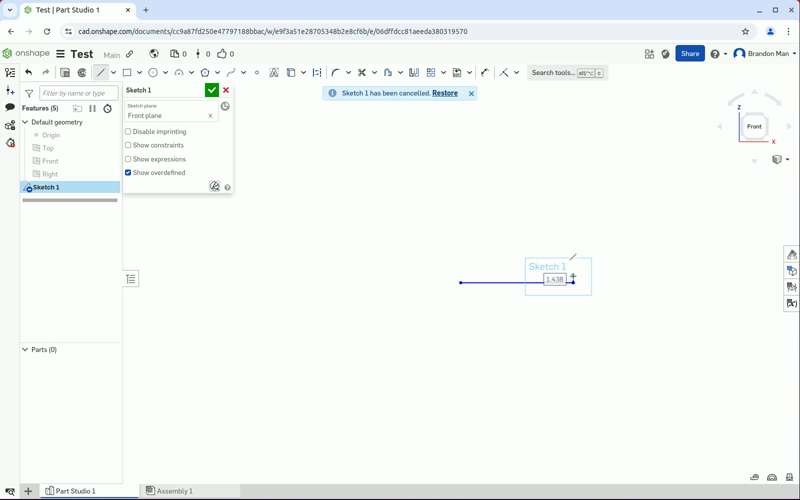
key_up(shift)
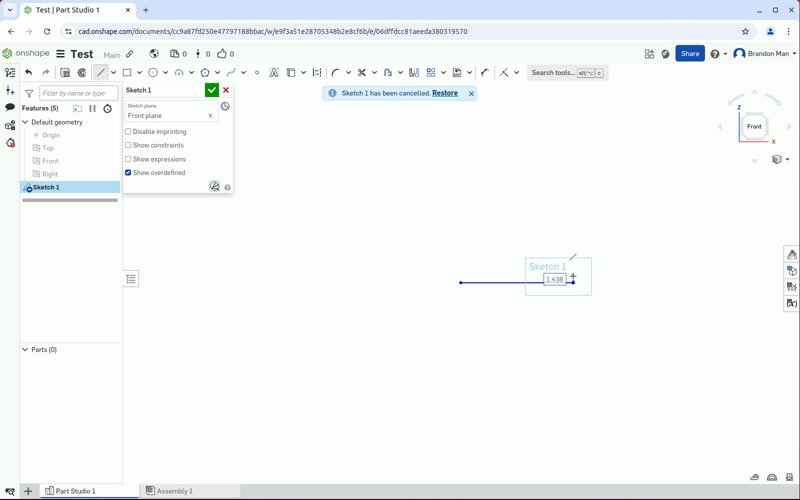
key_down(shift)
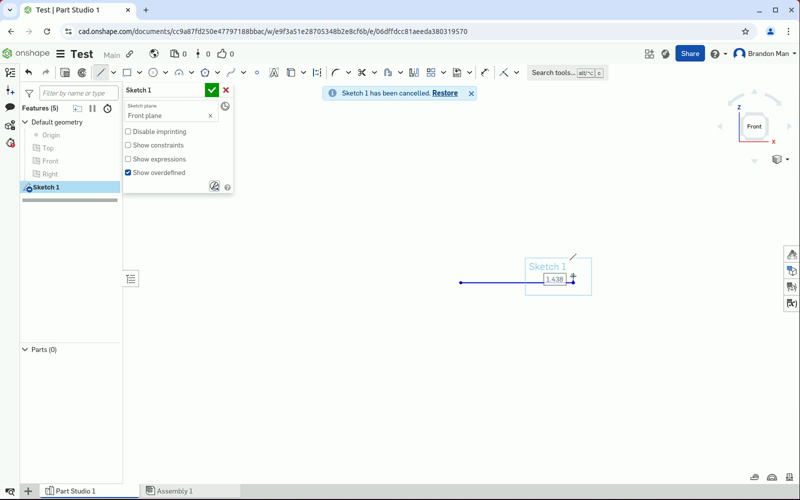
mouse_move(460, 275)
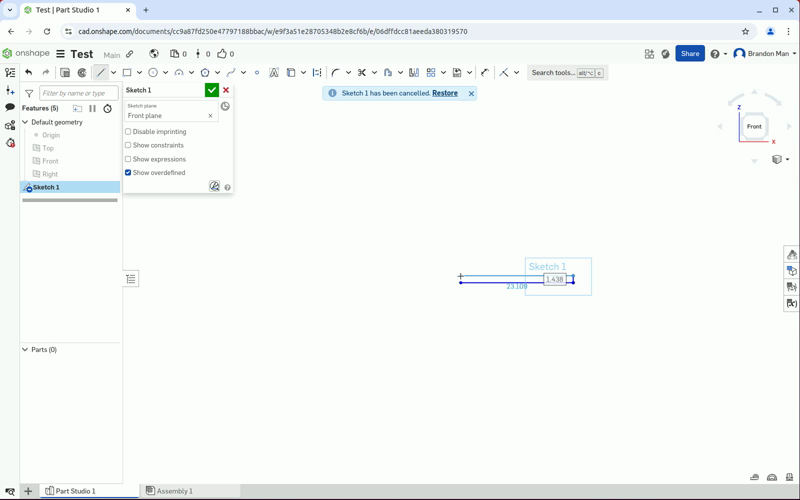
click(460, 275)
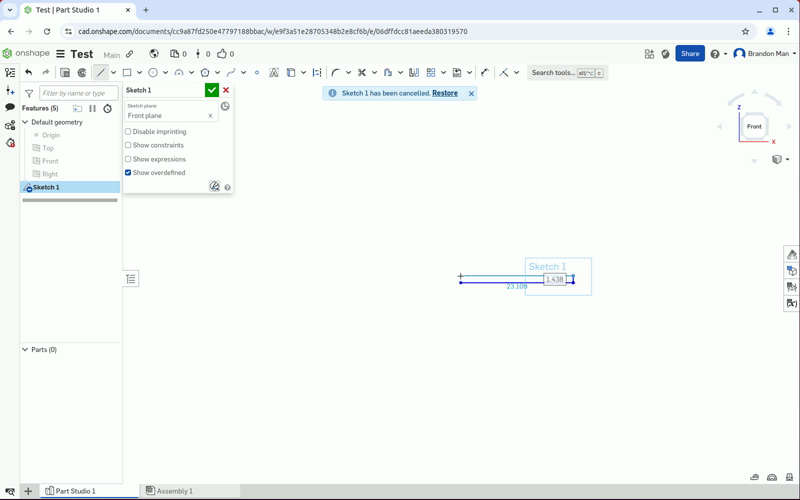
key_up(shift)
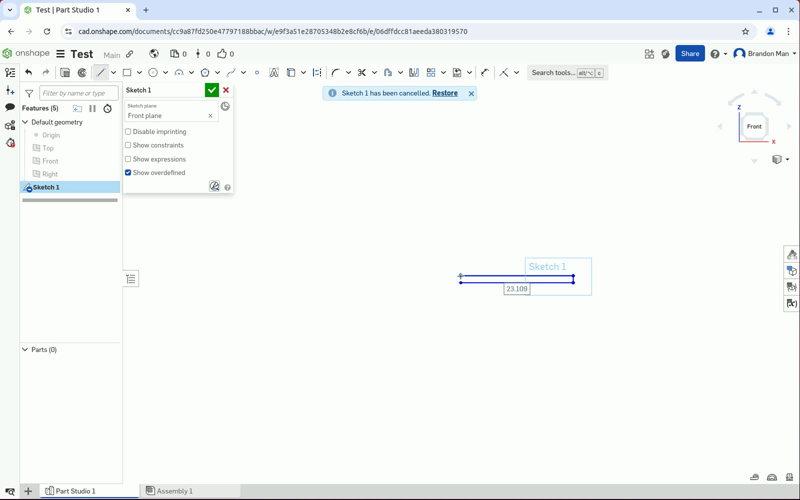
mouse_move(490, 275)
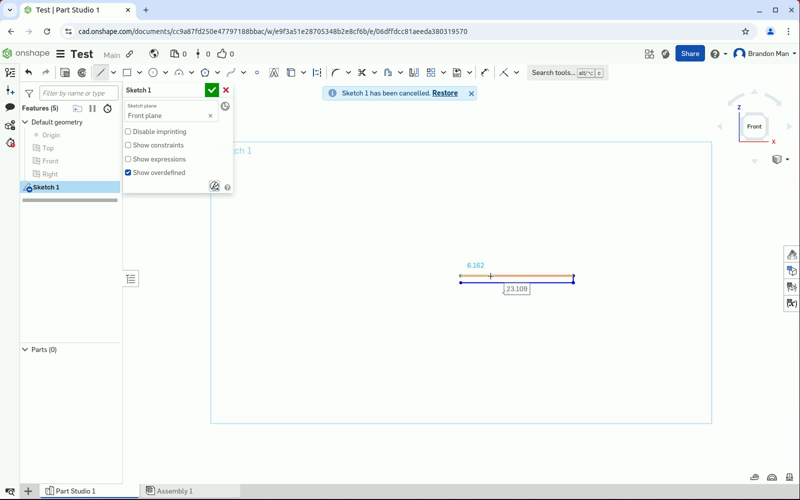
key_down(shift)
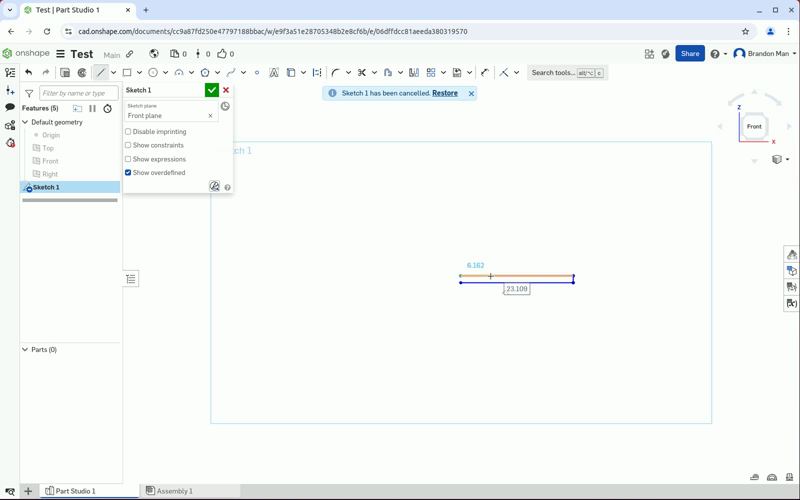
mouse_move(460, 282)
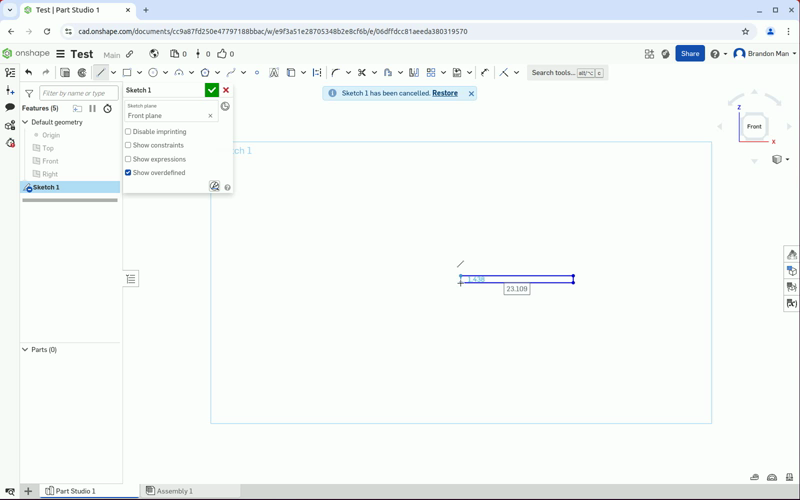
scroll(6)
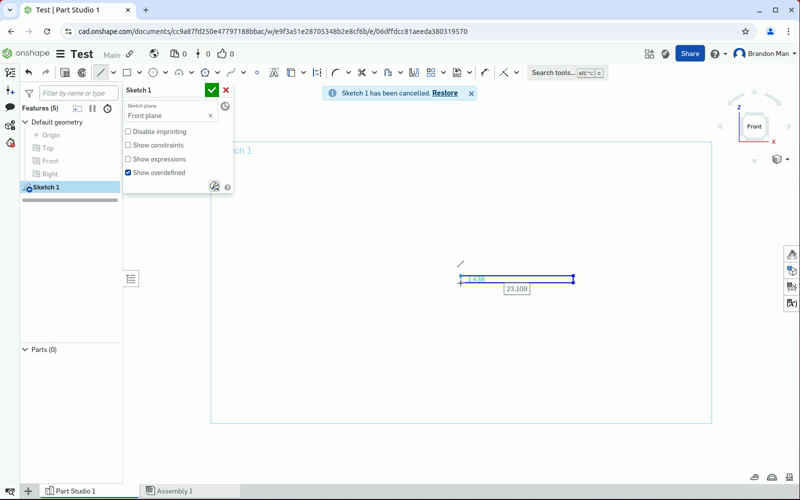
scroll(6)
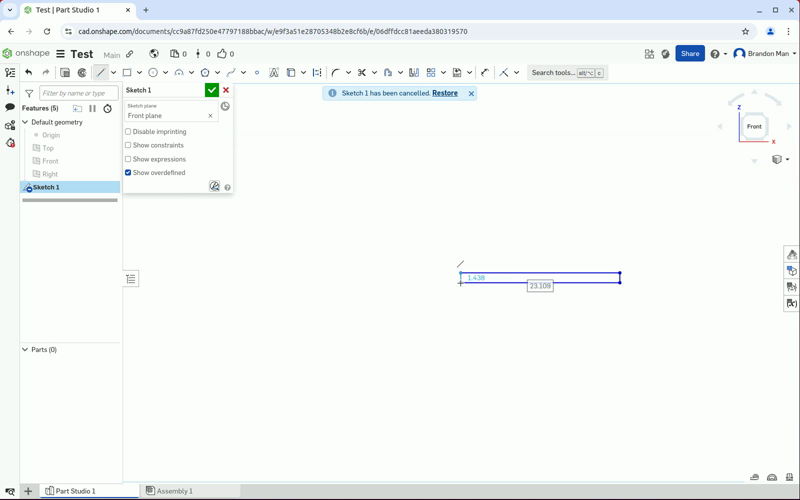
scroll(6)
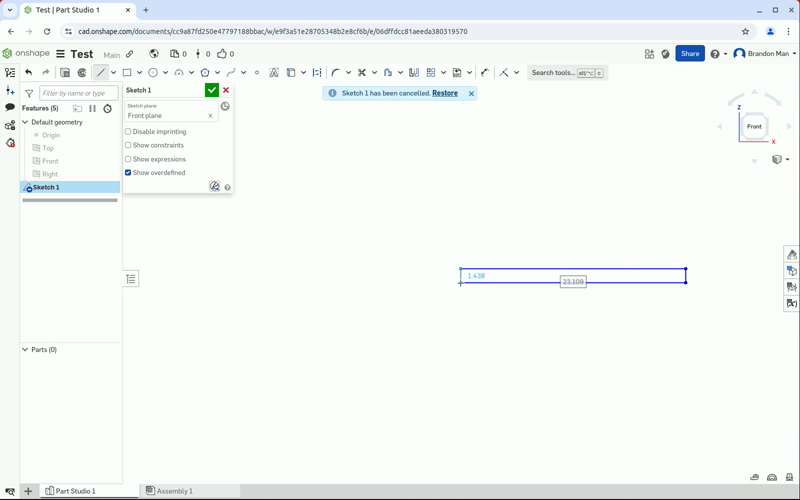
scroll(6)
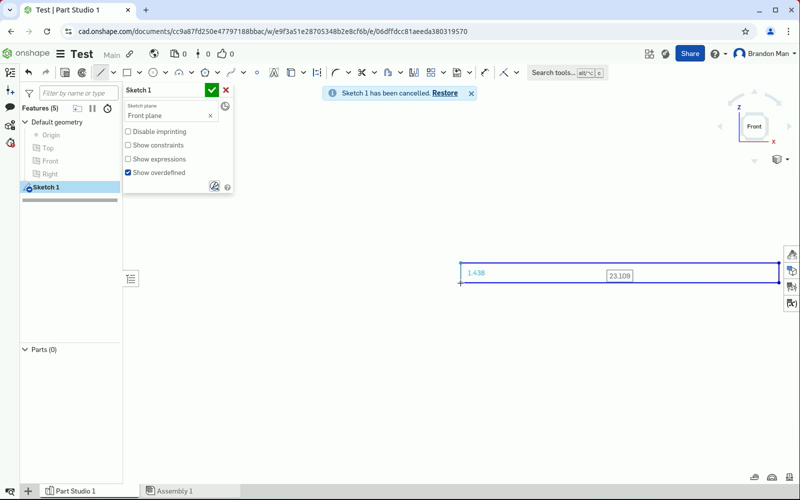
scroll(6)
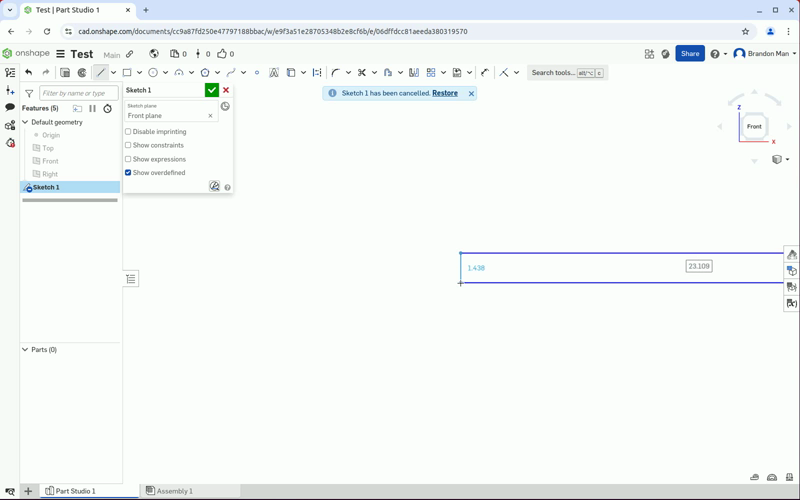
scroll(6)
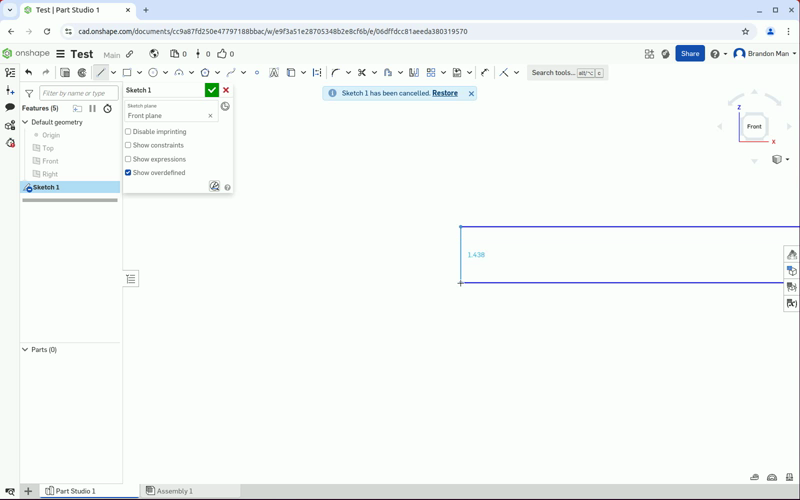
scroll(6)
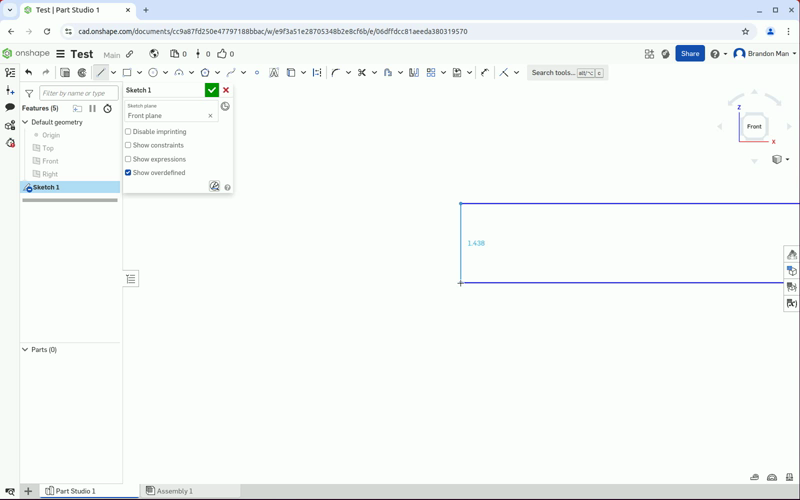
key_up(shift)
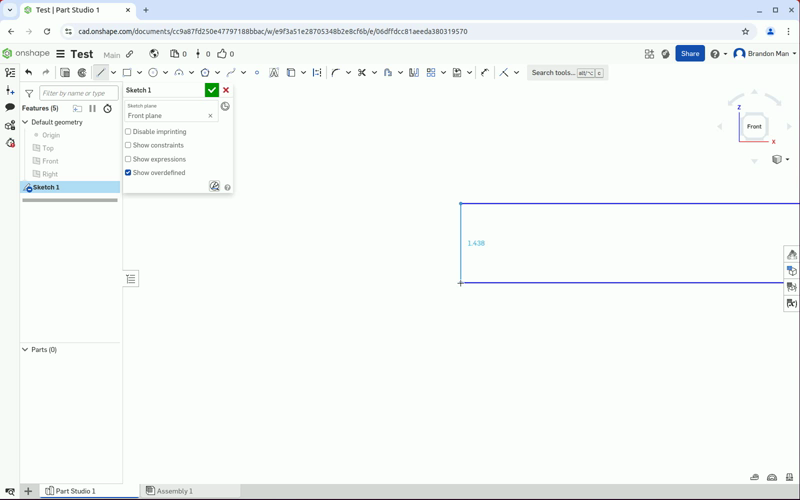
click(460, 282)
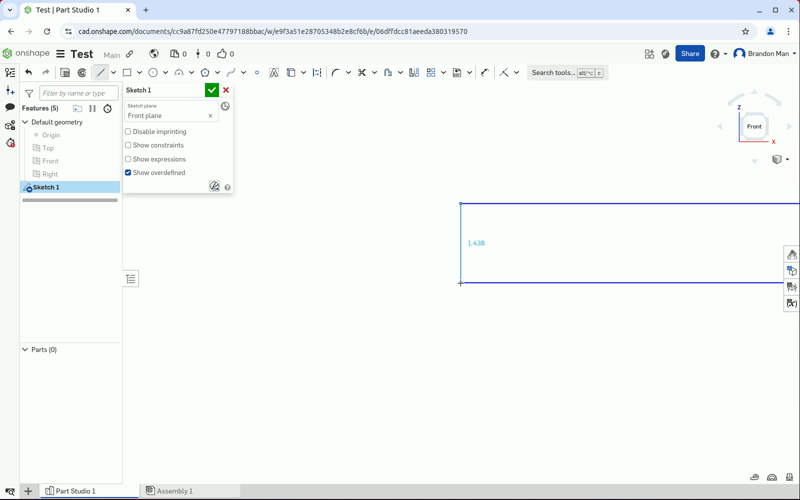
scroll(-6)
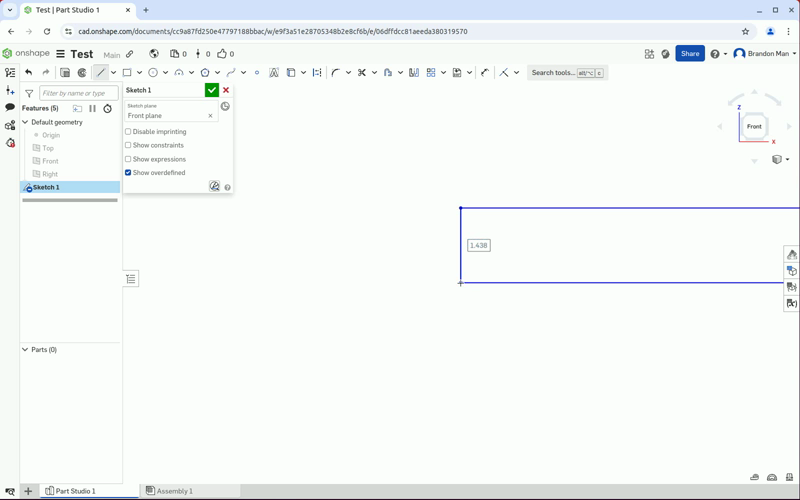
scroll(-6)
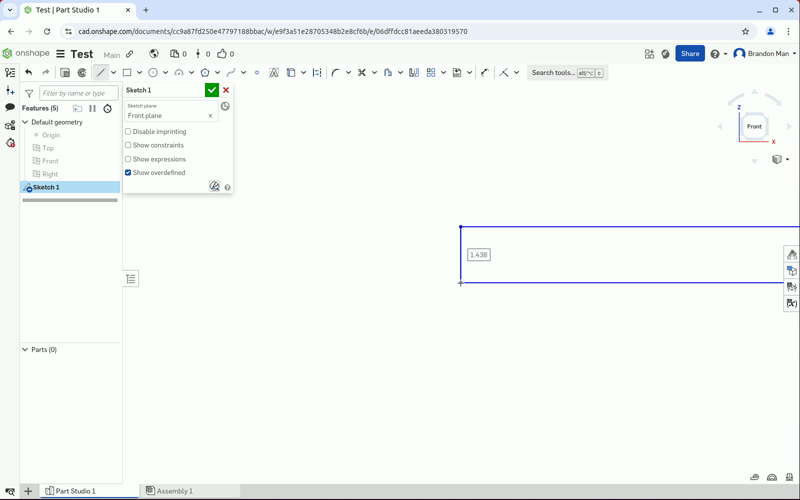
scroll(-6)
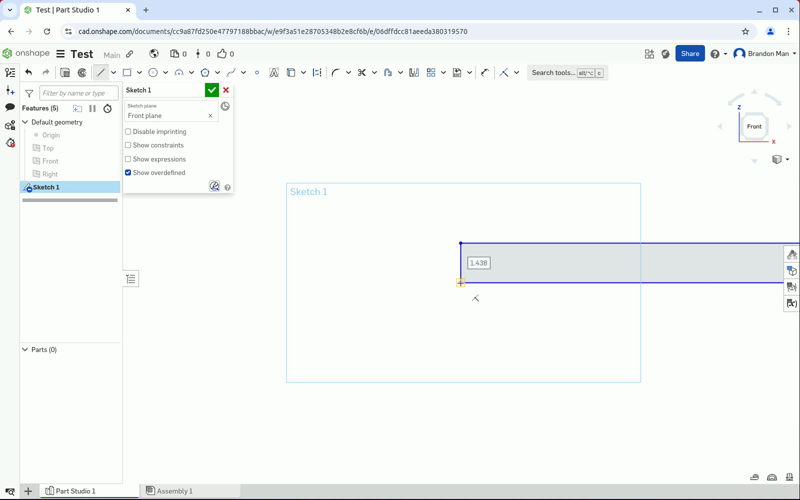
scroll(-6)
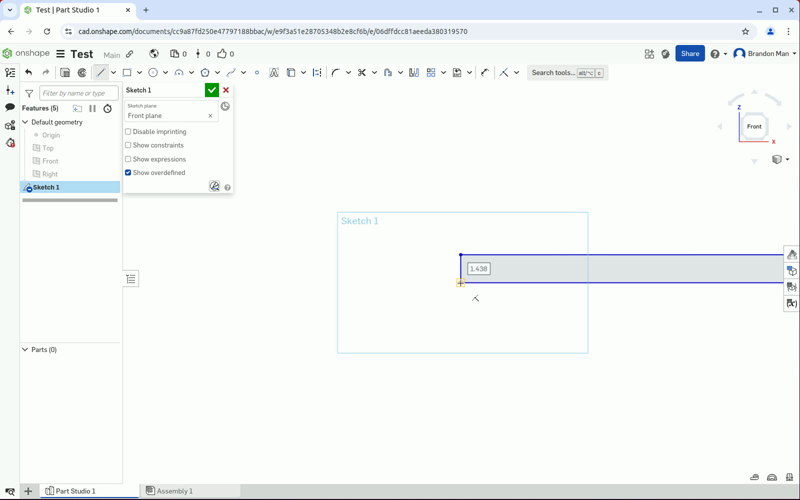
scroll(-6)
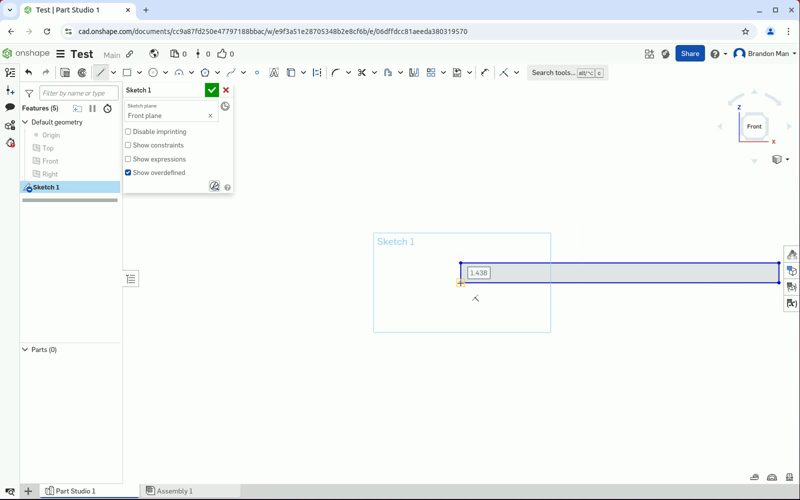
scroll(-6)
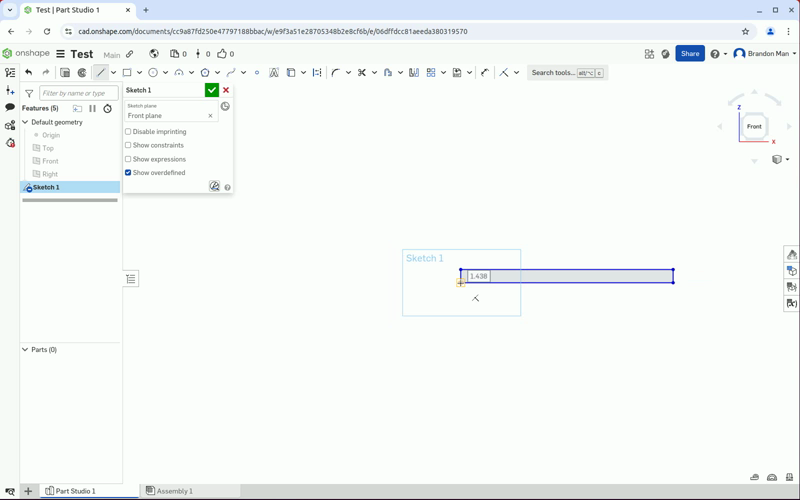
scroll(-6)
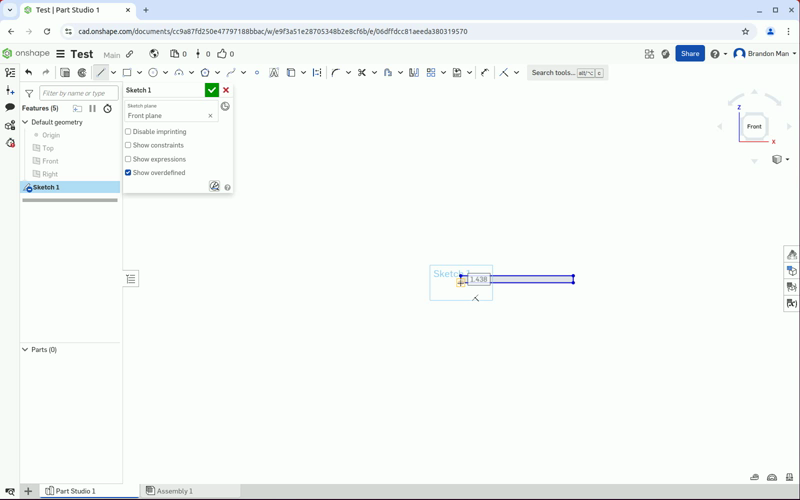
key(esc)
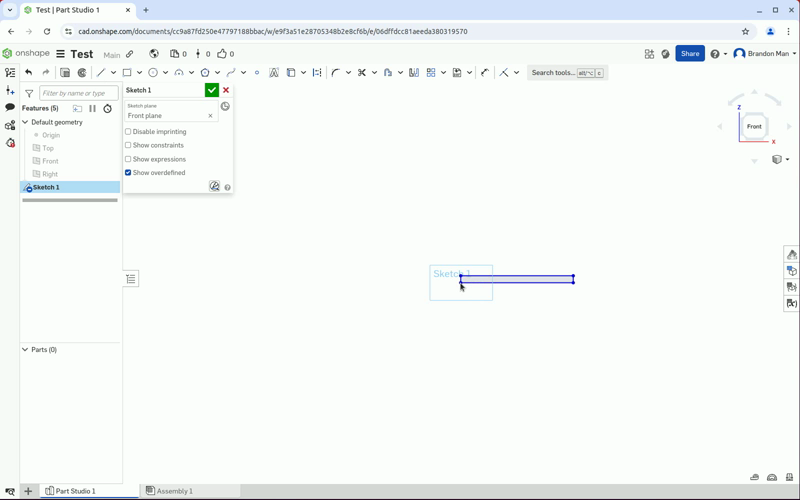
mouse_move(480, 278)
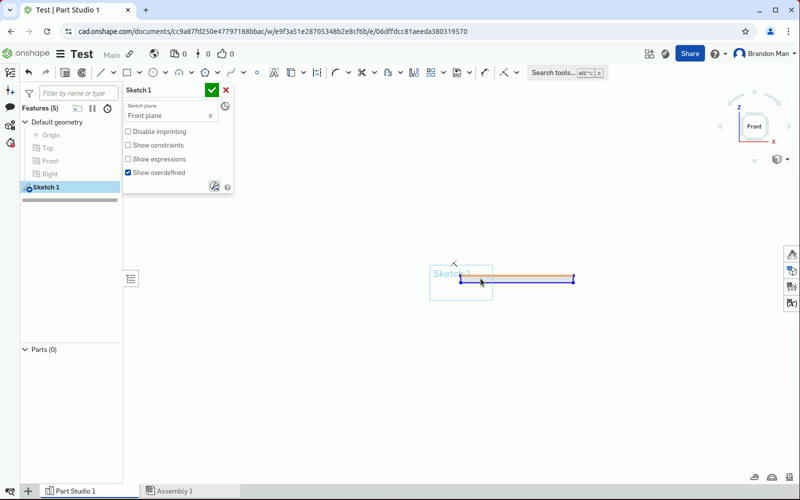
scroll(6)
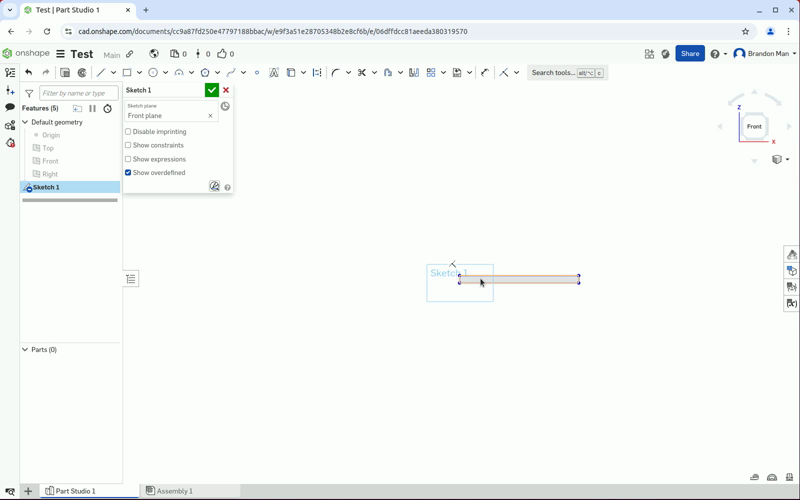
scroll(6)
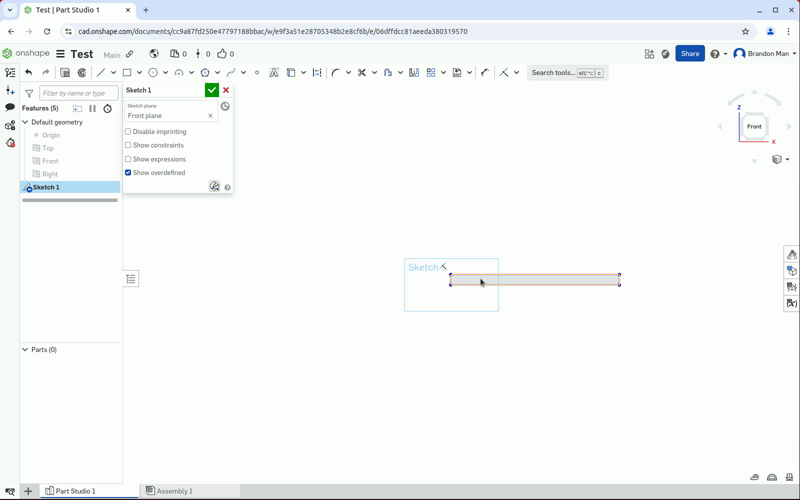
scroll(6)
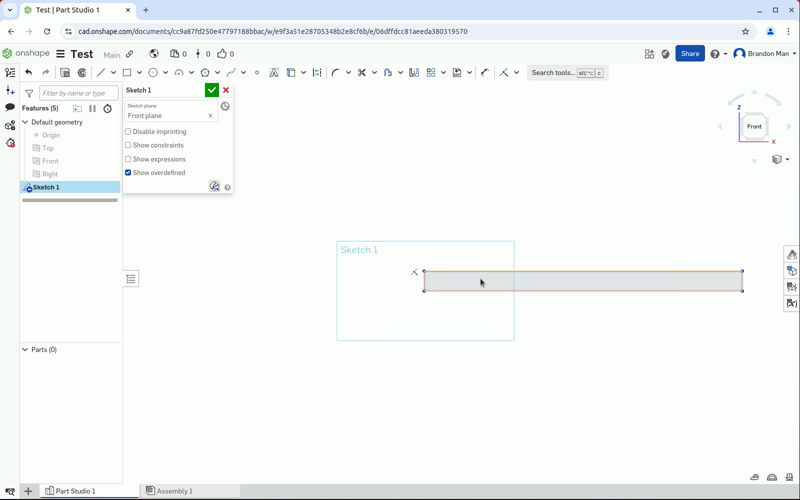
scroll(6)
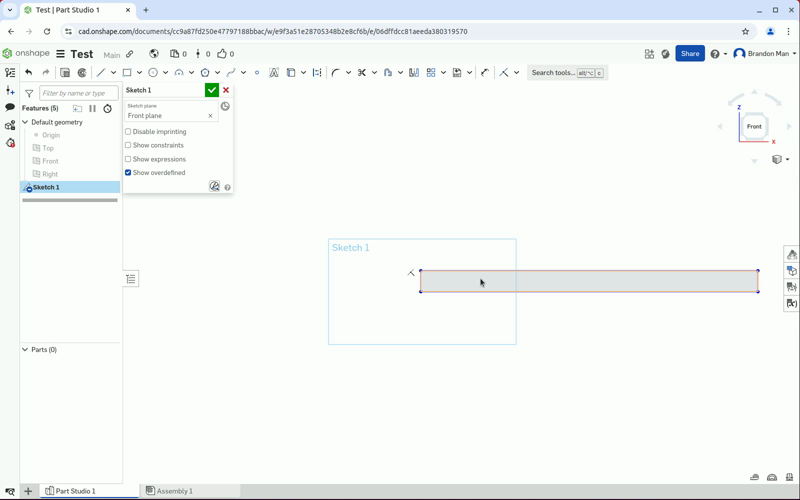
scroll(6)
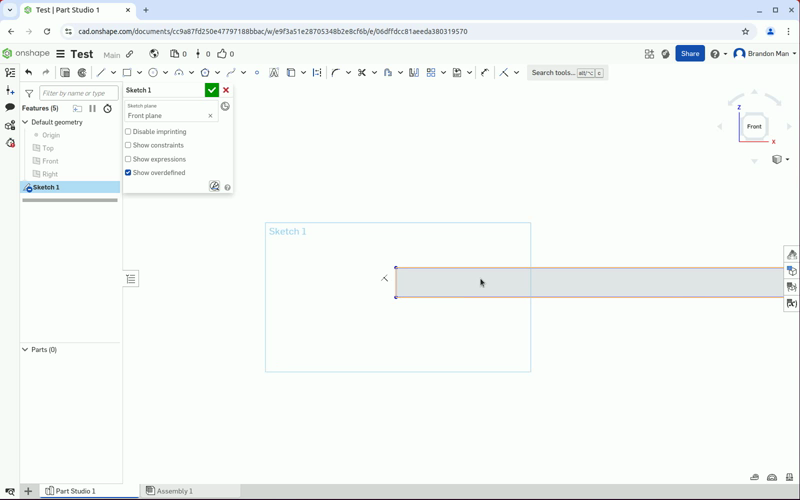
scroll(6)
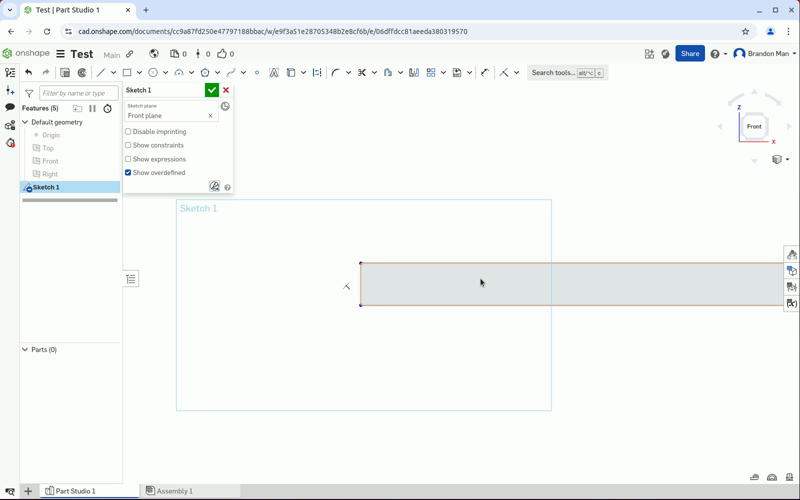
scroll(6)
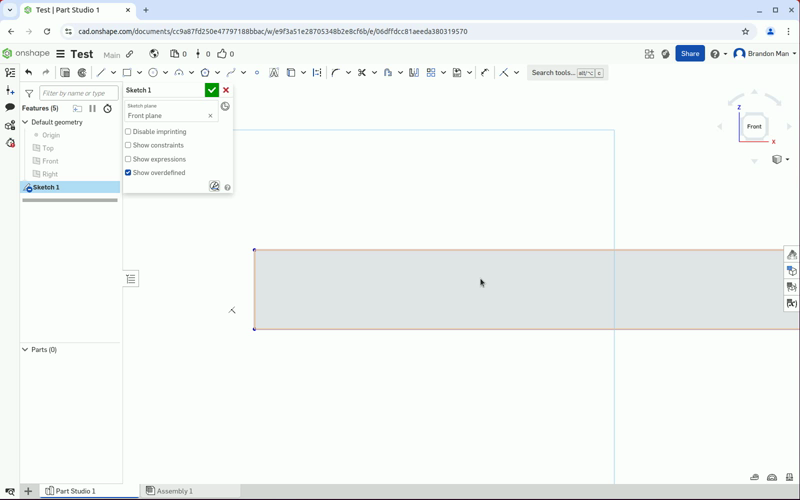
click(480, 278)
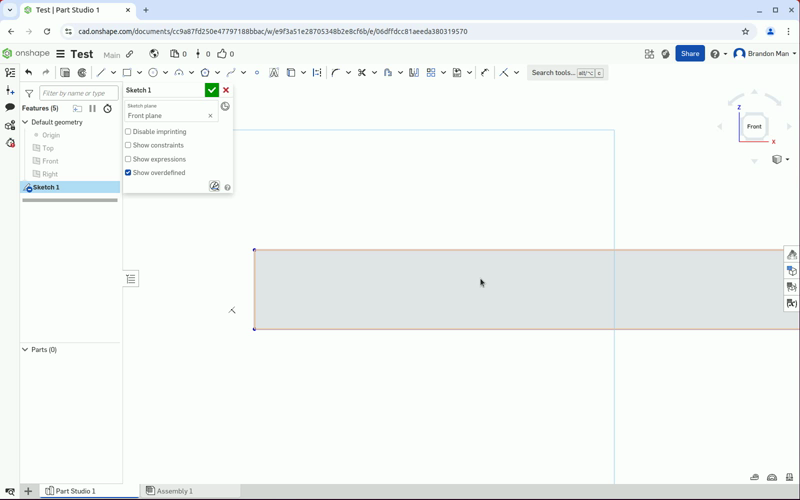
scroll(-6)
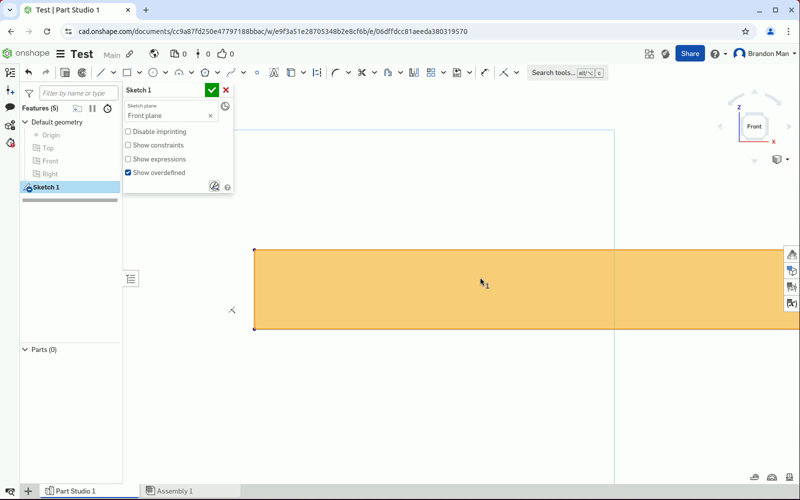
scroll(-6)
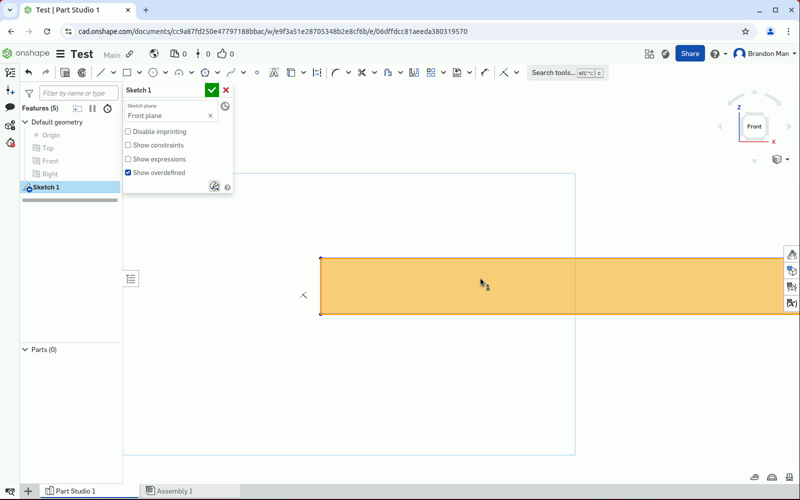
scroll(-6)
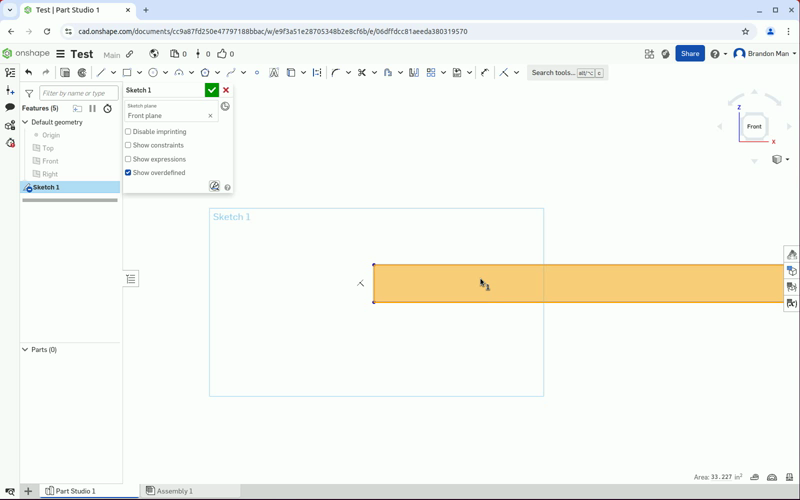
scroll(-6)
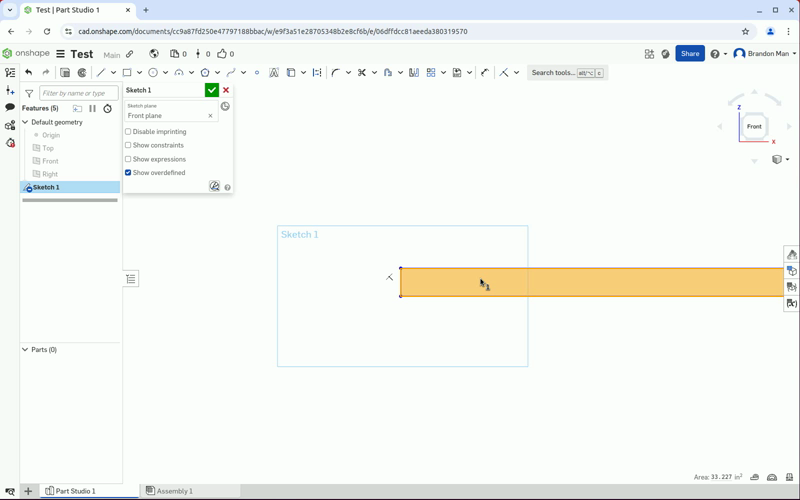
scroll(-6)
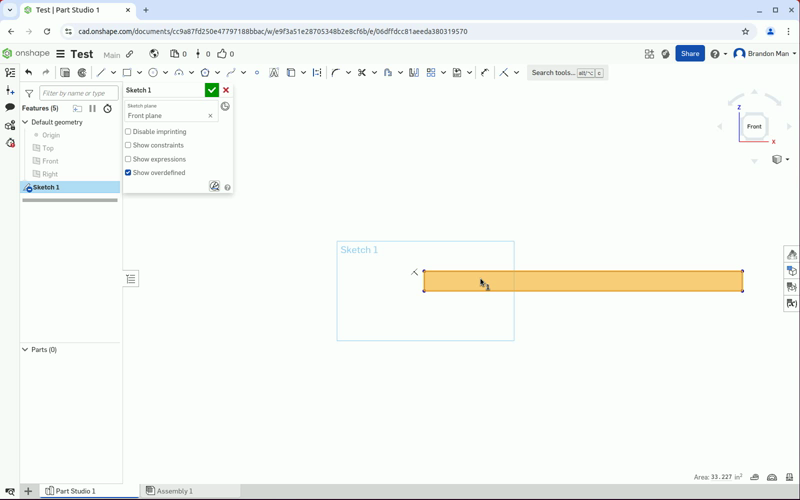
scroll(-6)
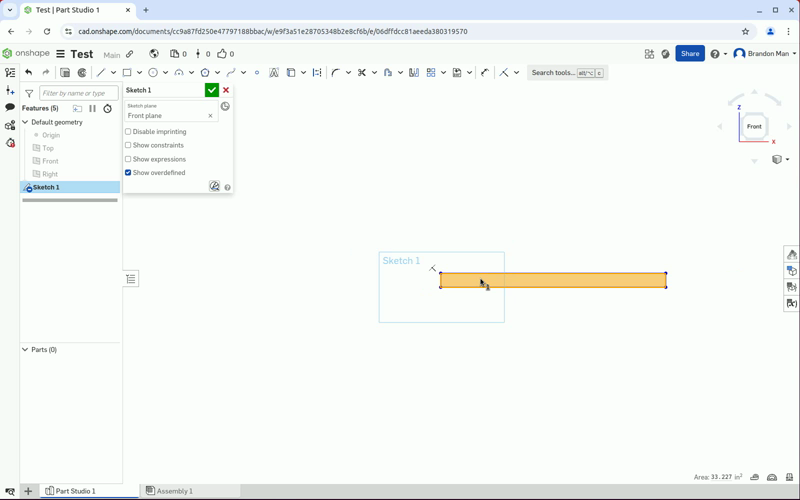
scroll(-6)
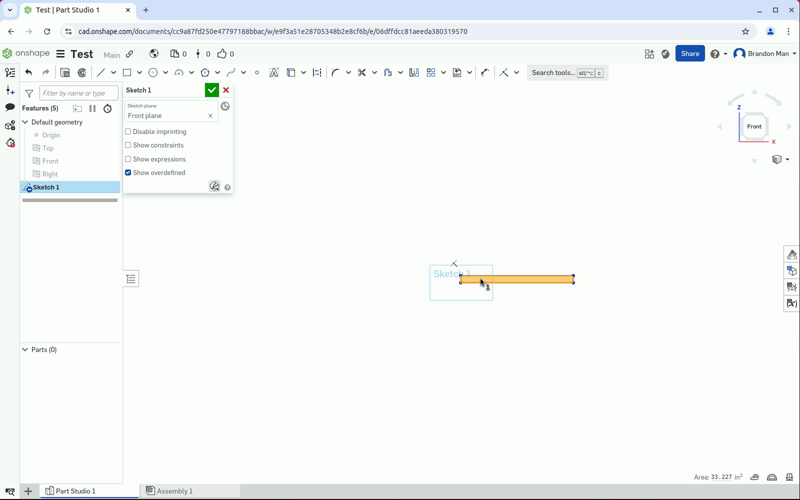
mouse_move(73, 352)
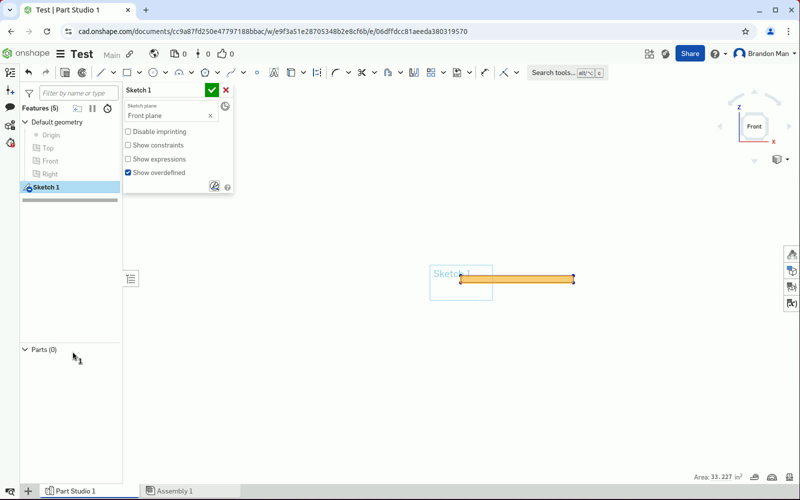
key(shift+y)
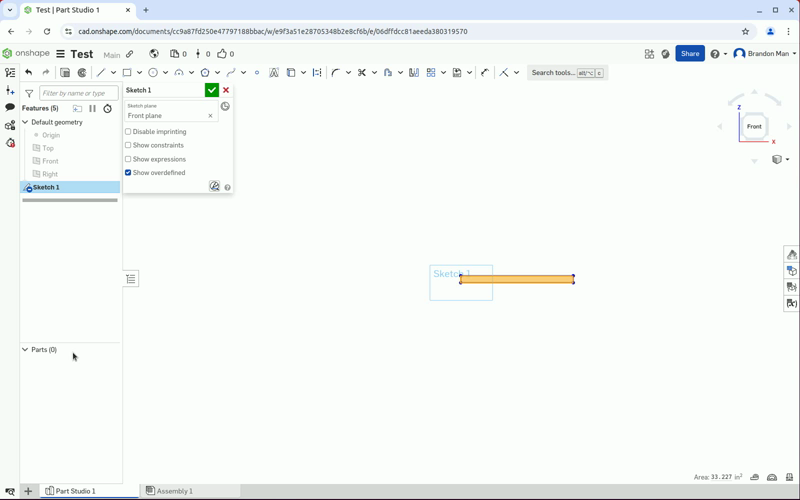
key(shift+e)
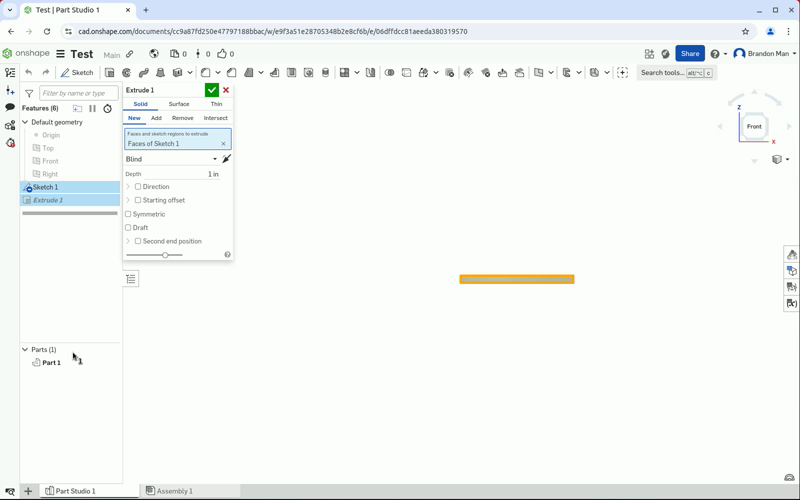
mouse_move(143, 106)
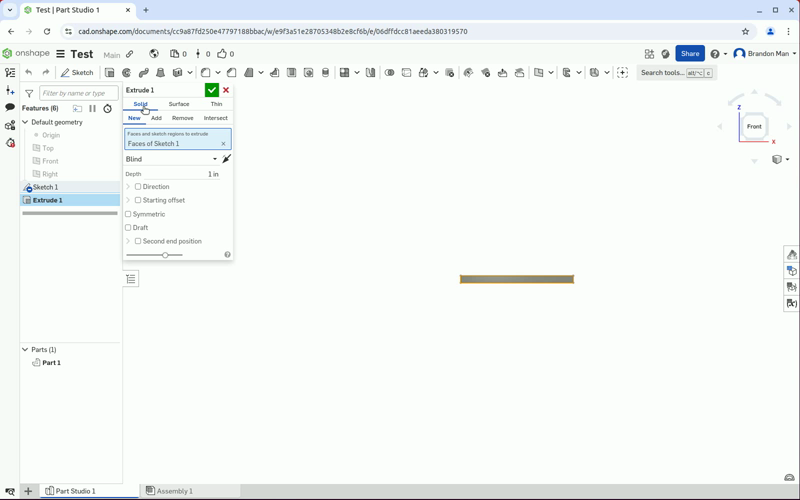
click(143, 106)
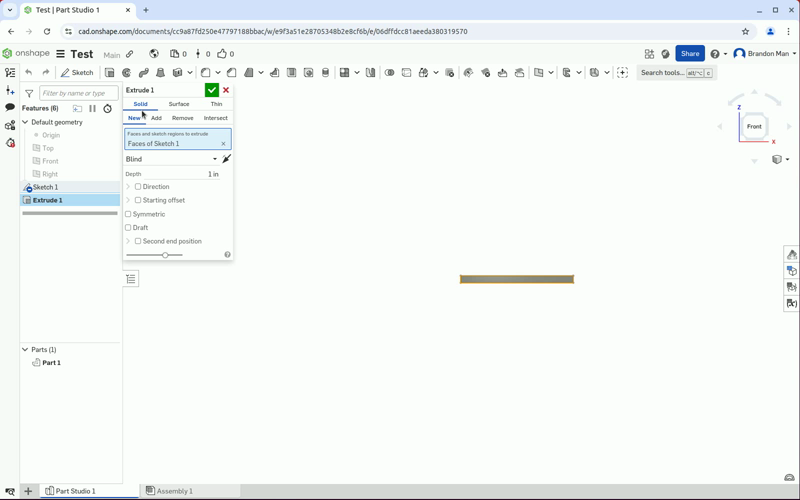
mouse_move(137, 120)
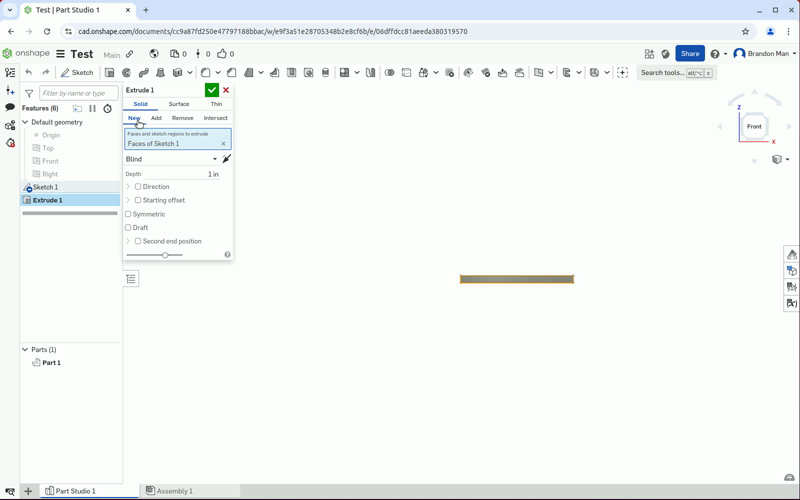
click(137, 120)
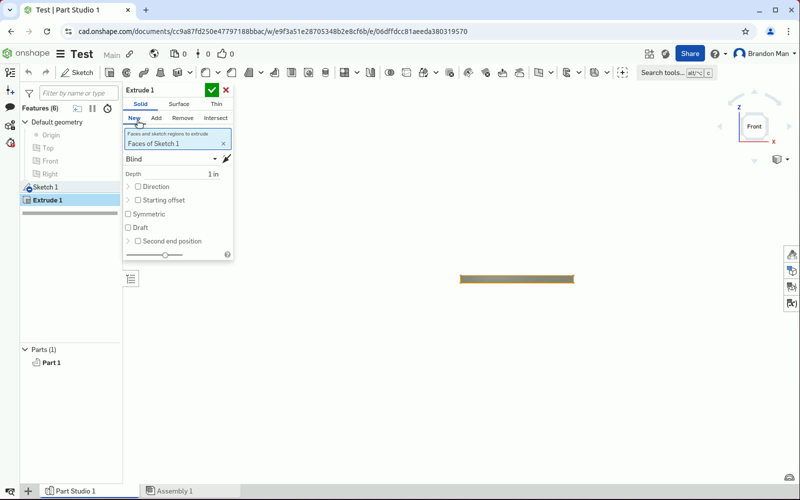
key(tab, 4)
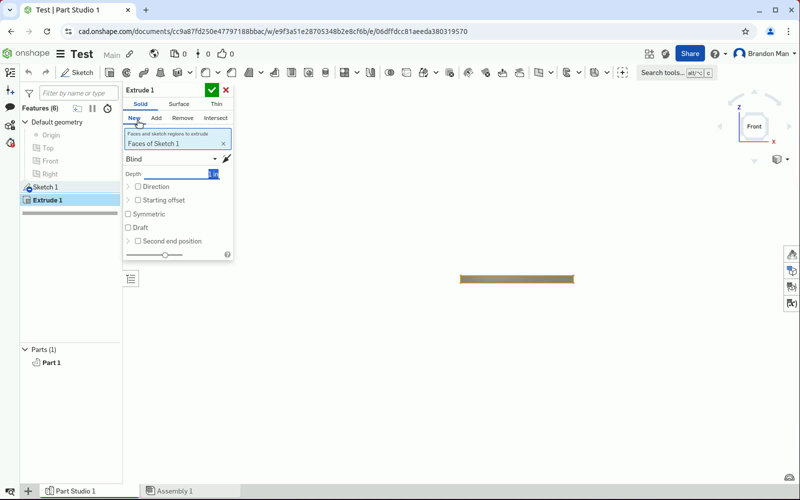
text(10.11)
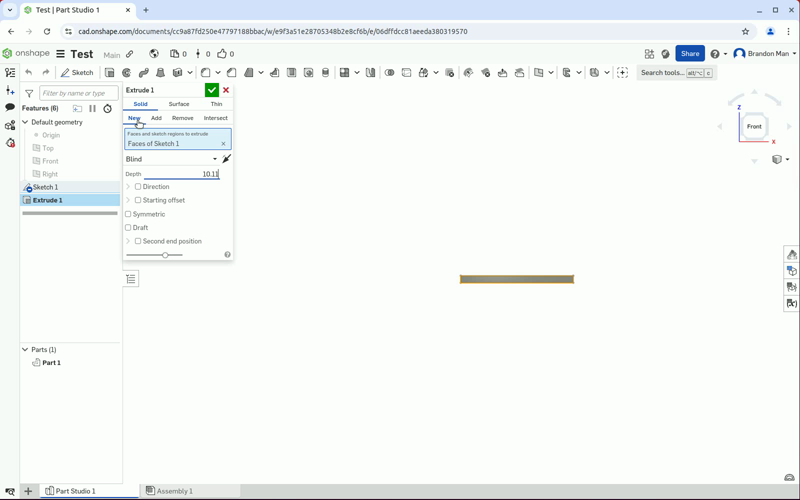
key(enter)
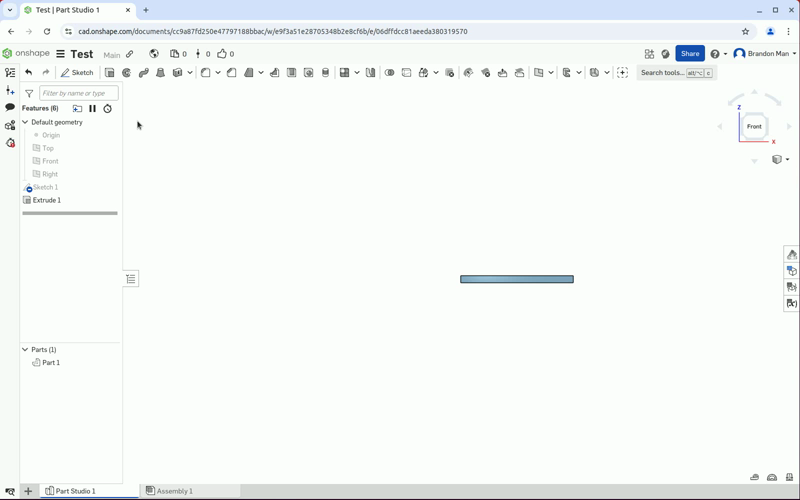
key(shift+h)
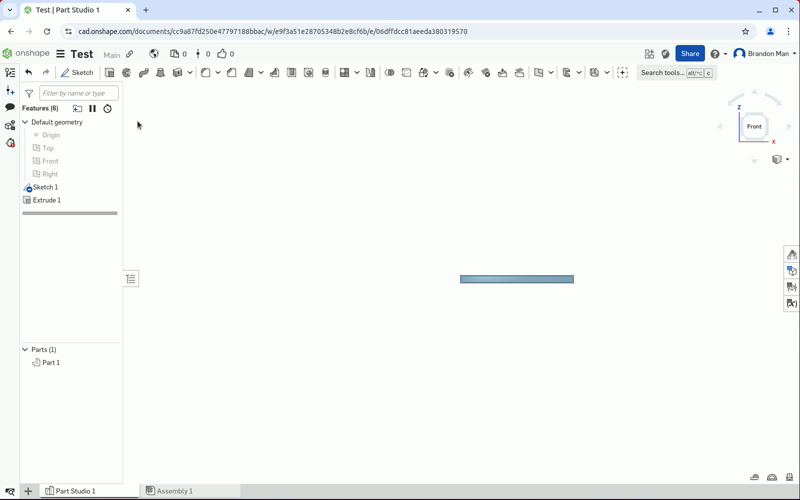
key(shift+h)
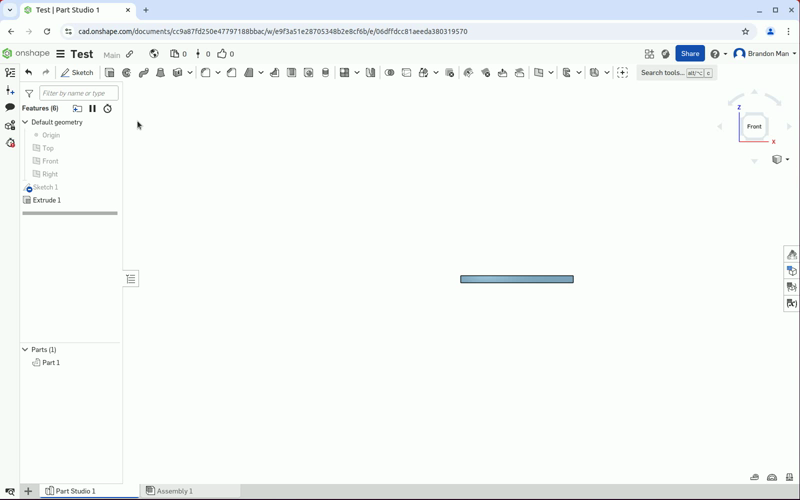
mouse_move(73, 189)
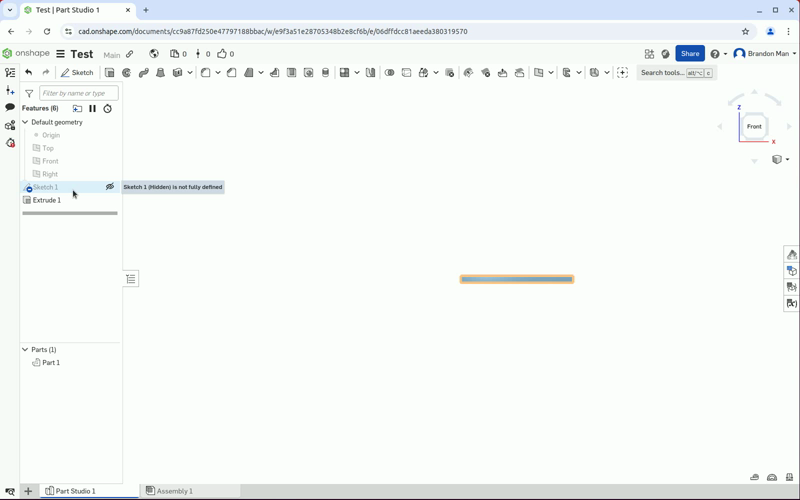
click(73, 189)
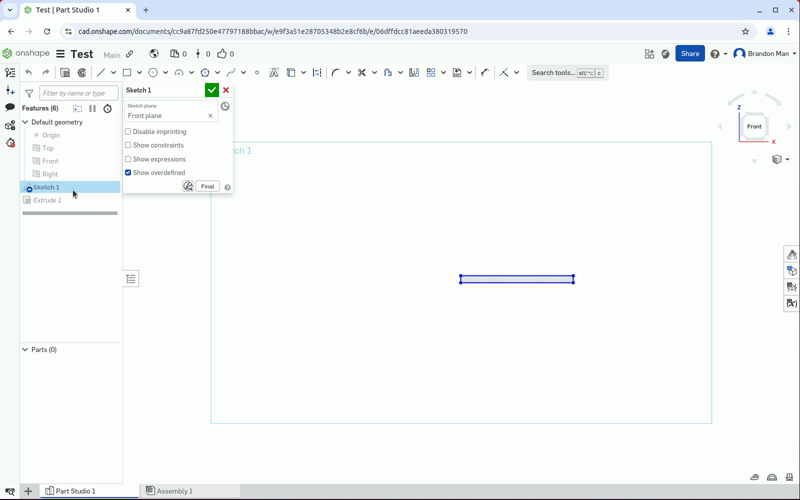
mouse_move(229, 92)
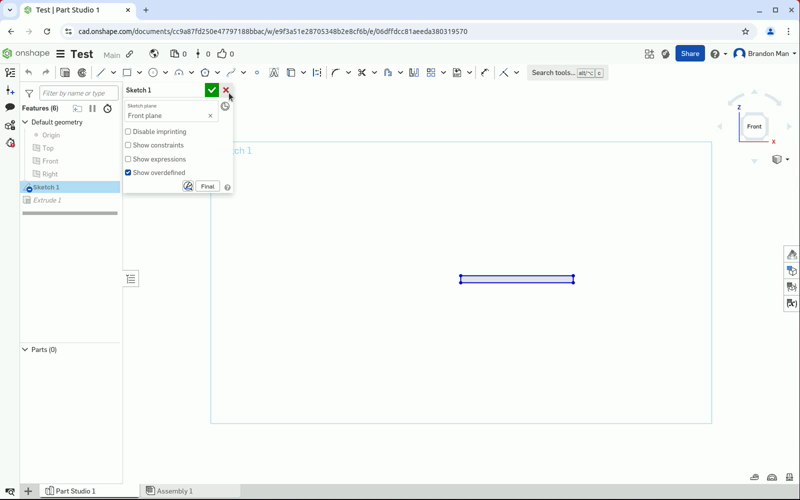
click(229, 92)
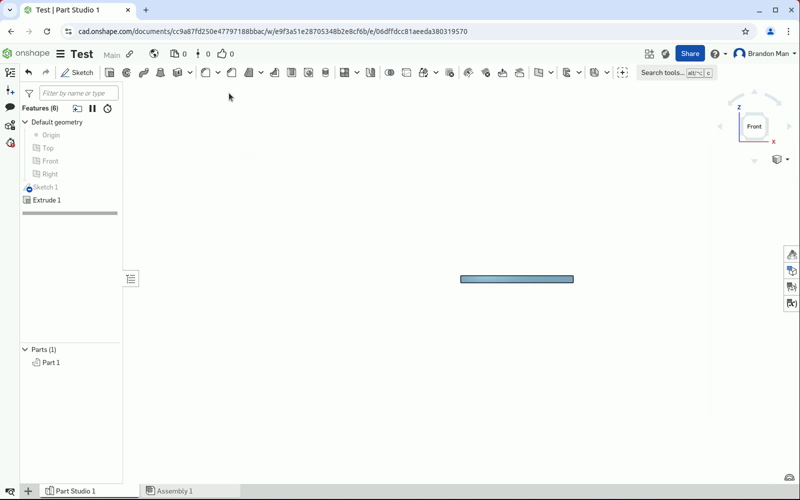
mouse_move(73, 352)
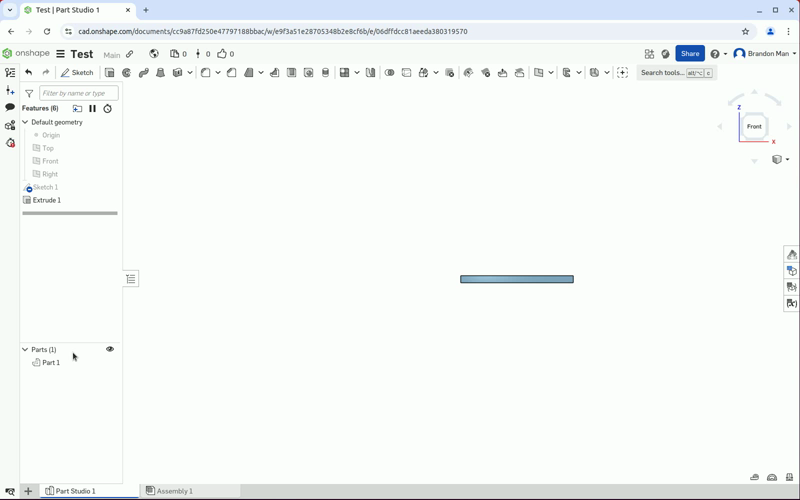
key(y)
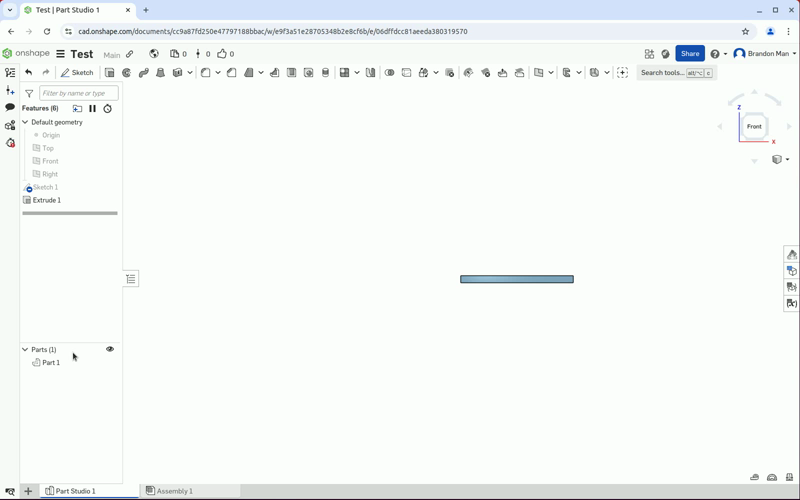
key(shift+p)
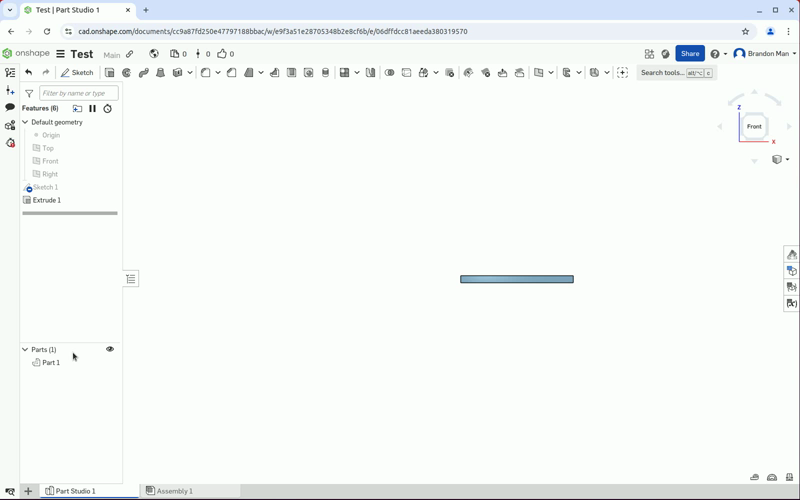
key(space)
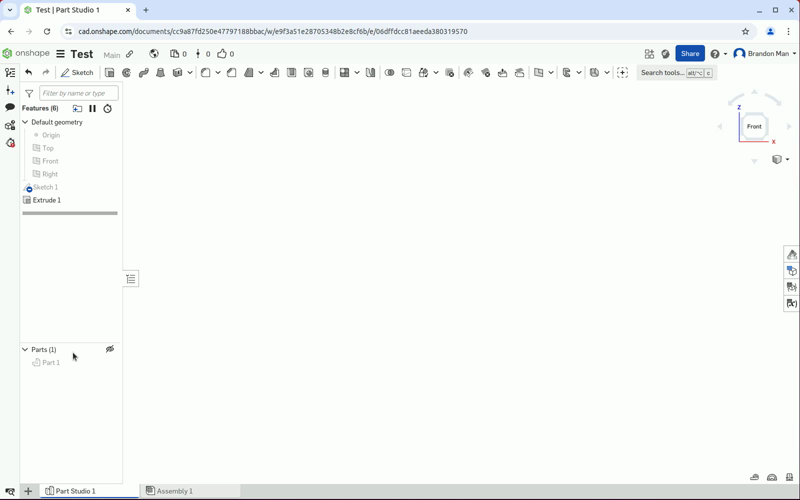
key_down(shift)
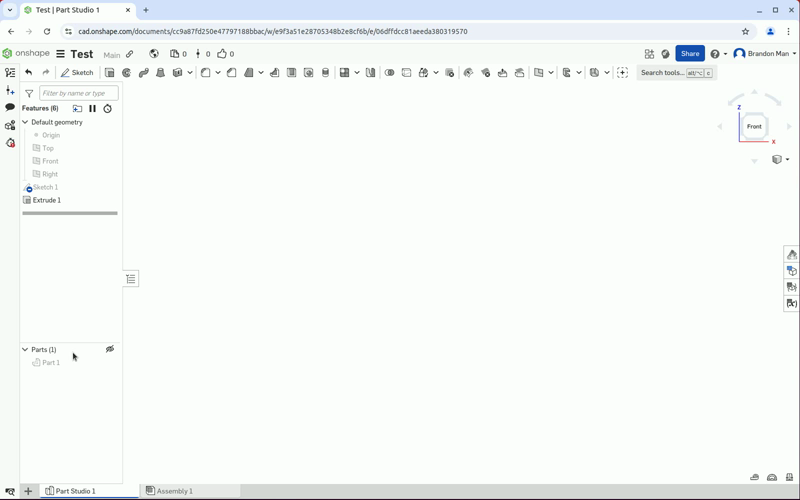
key(down)
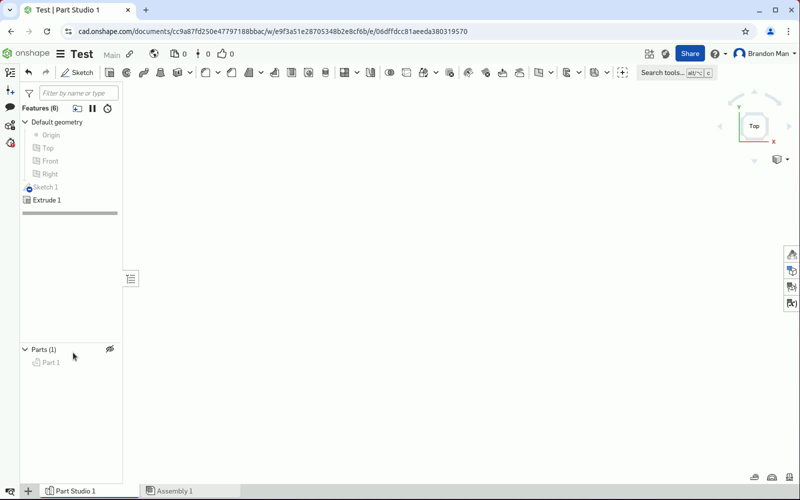
key_up(shift)
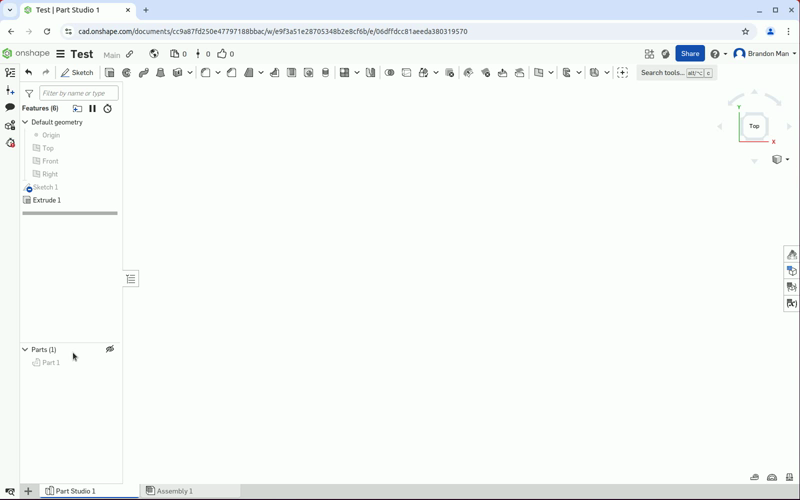
mouse_move(73, 352)
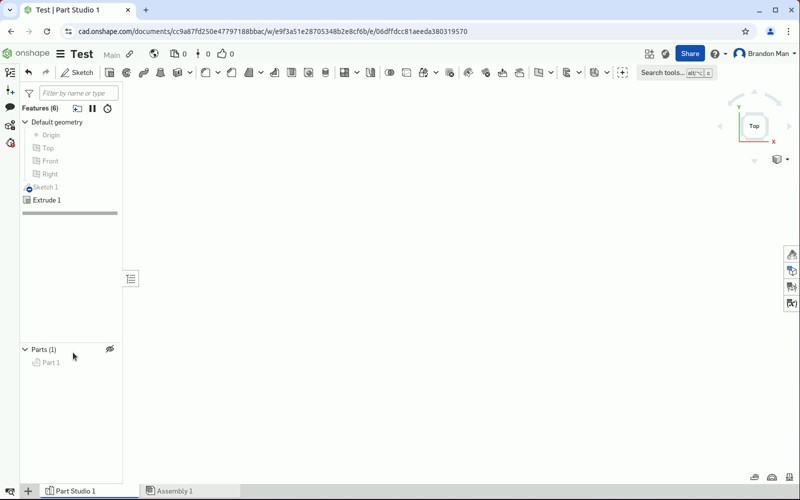
key(shift+y)
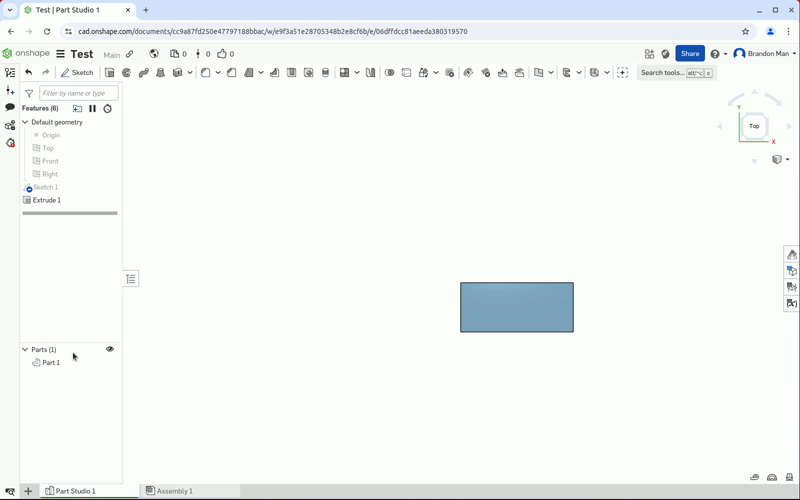
mouse_move(541, 75)
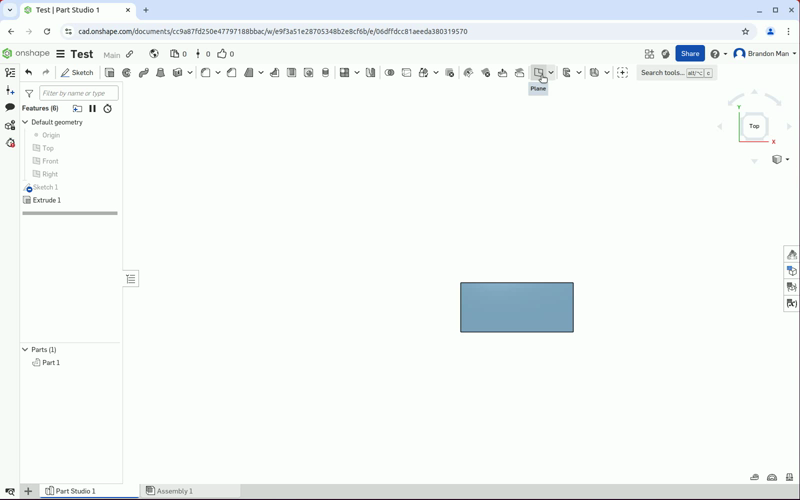
click(541, 75)
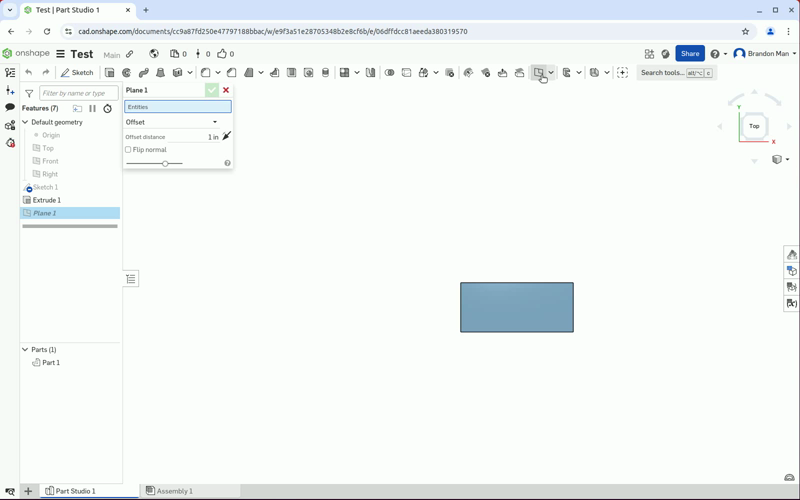
mouse_move(73, 150)
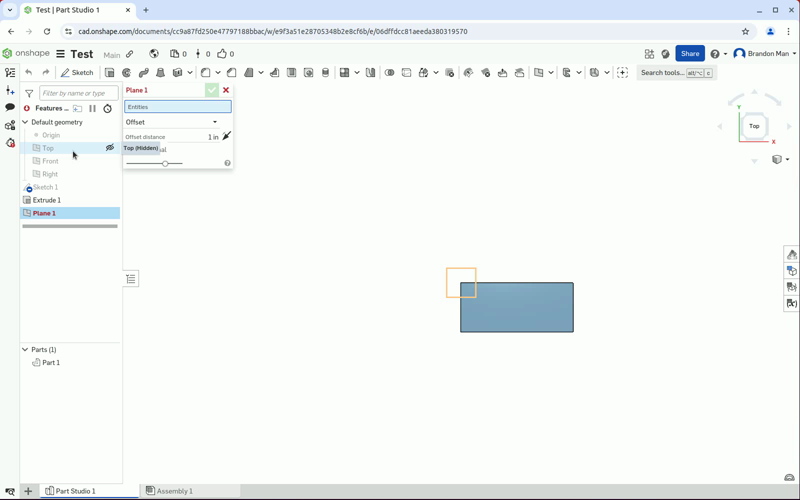
click(73, 150)
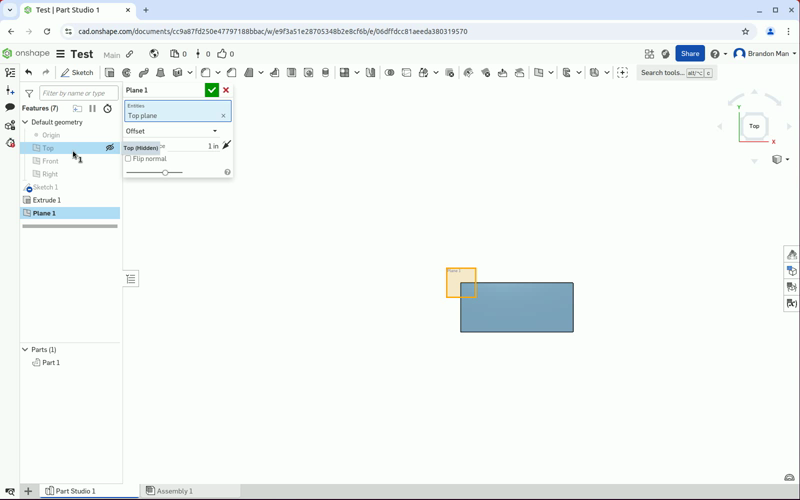
key(tab, 2)
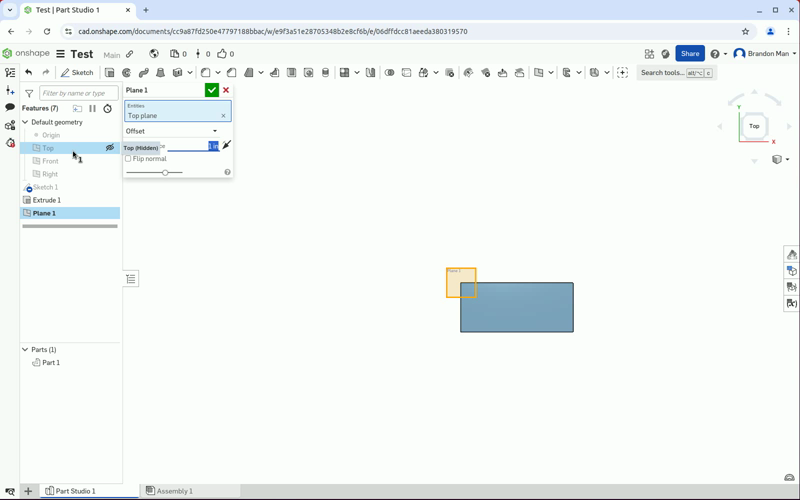
text(1.448)
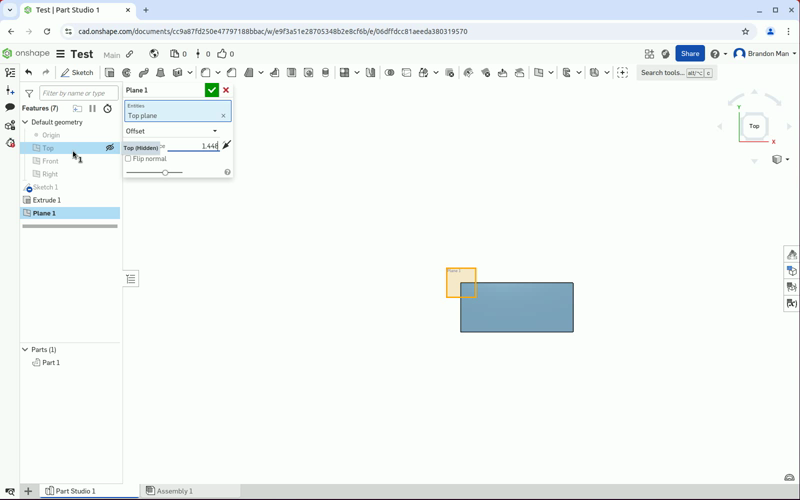
key(enter, 2)
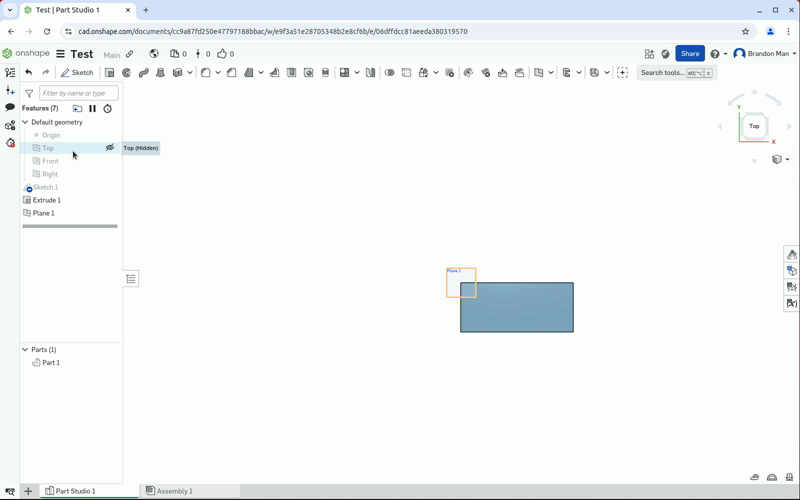
key(shift+s)
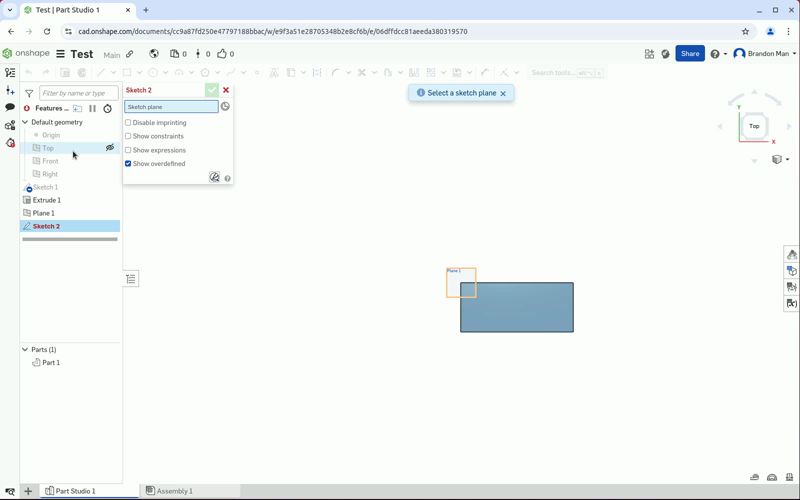
mouse_move(73, 215)
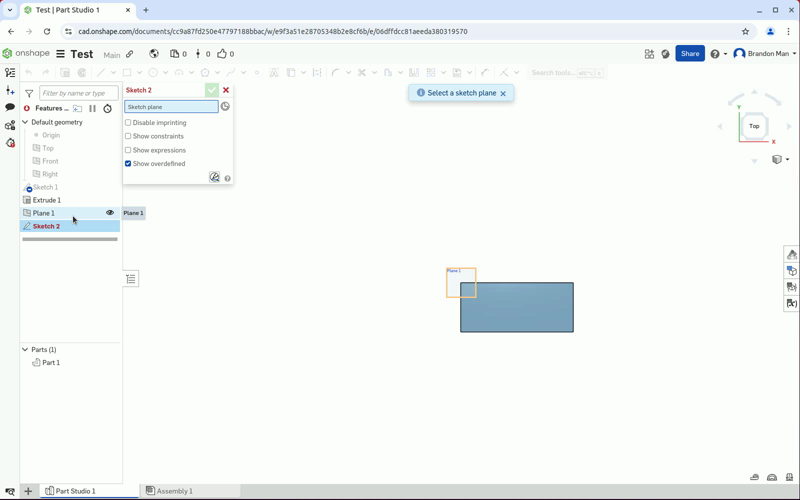
click(73, 215)
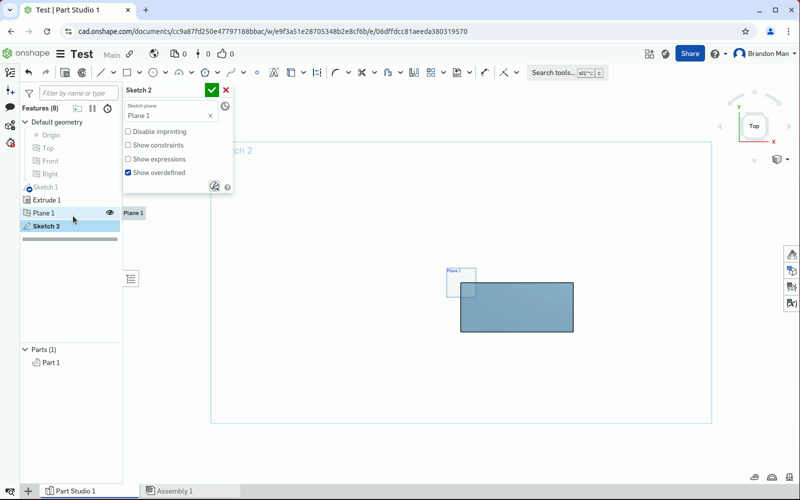
mouse_move(73, 352)
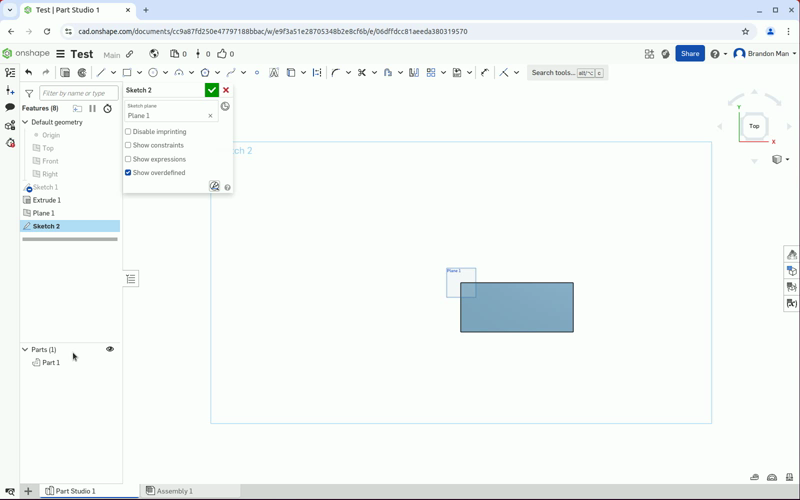
key(y)
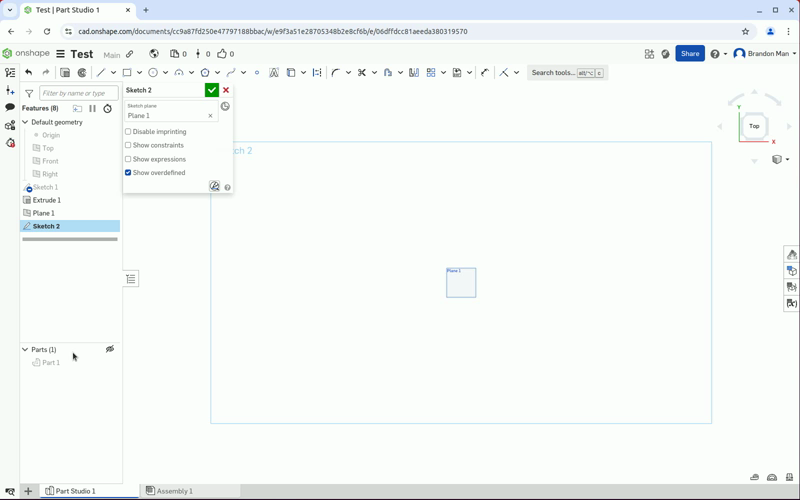
key(c)
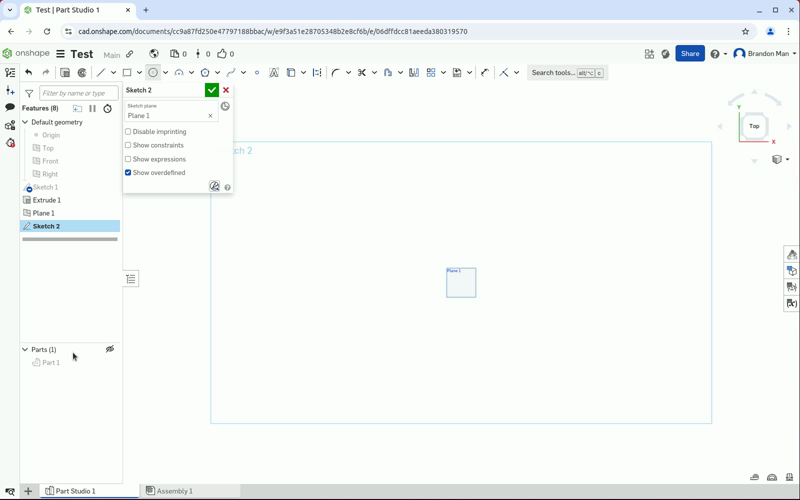
key_down(shift)
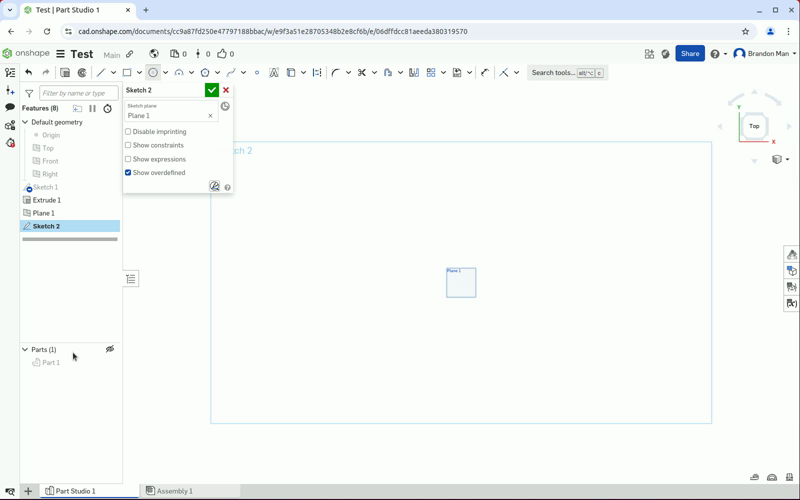
mouse_move(507, 307)
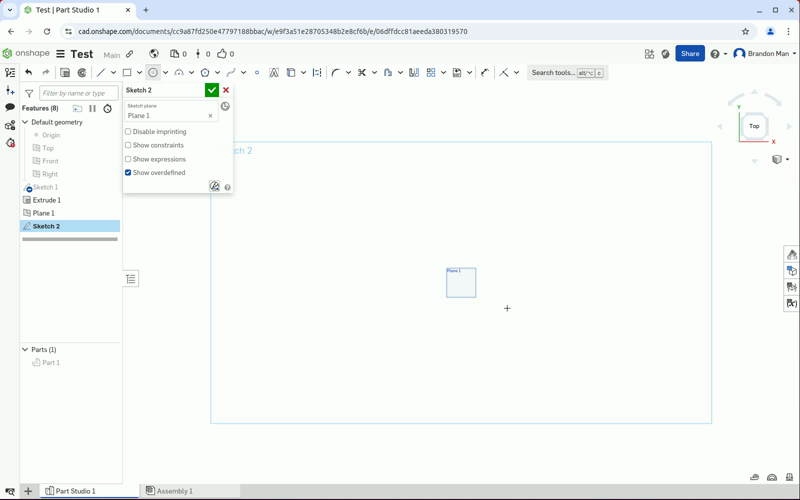
click(507, 307)
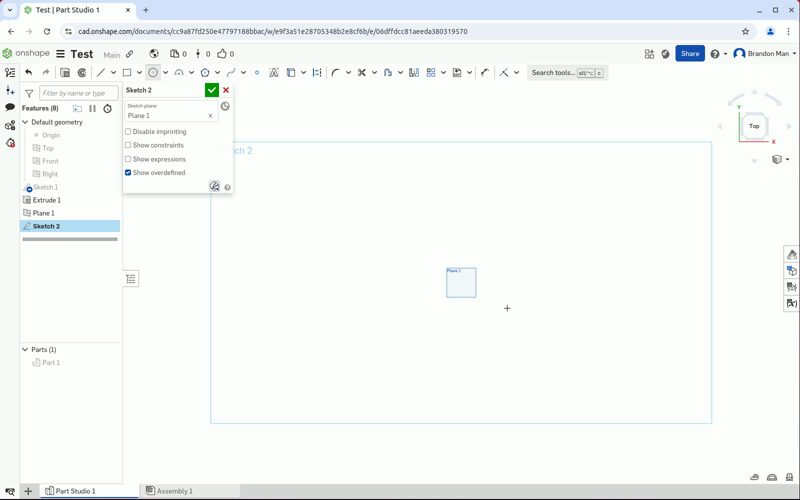
key_up(shift)
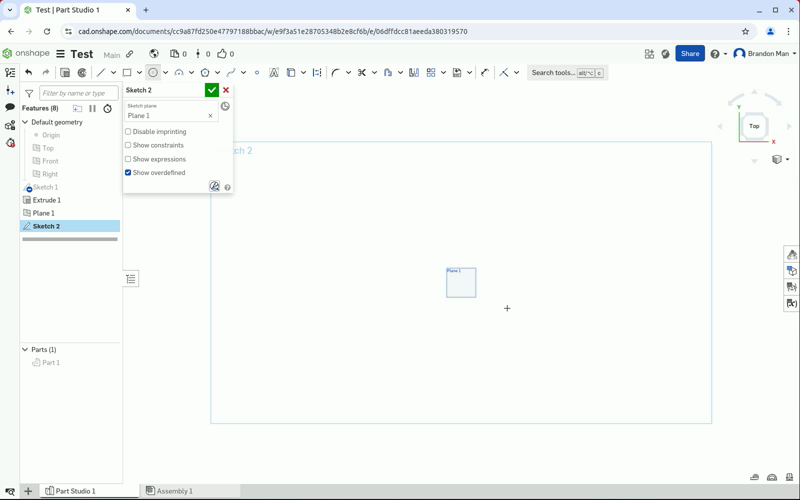
mouse_move(518, 307)
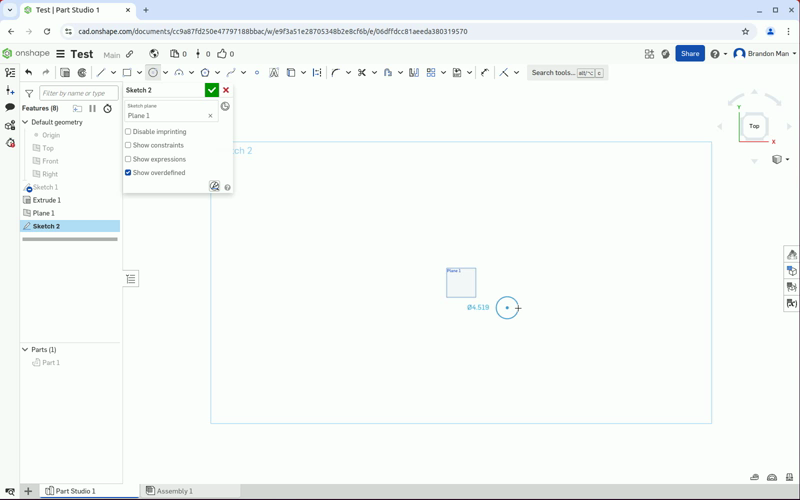
click(518, 307)
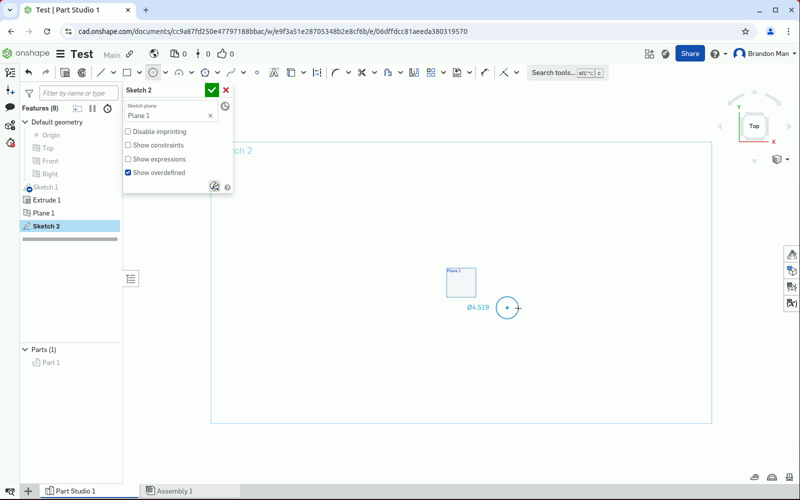
key(esc)
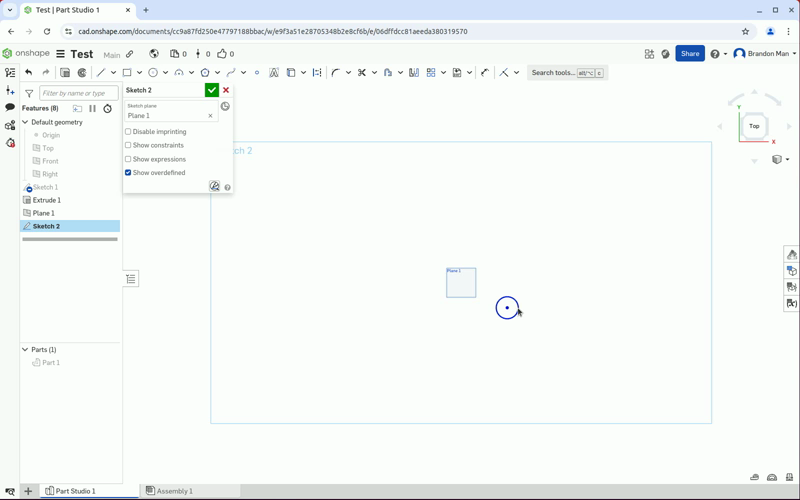
mouse_move(504, 312)
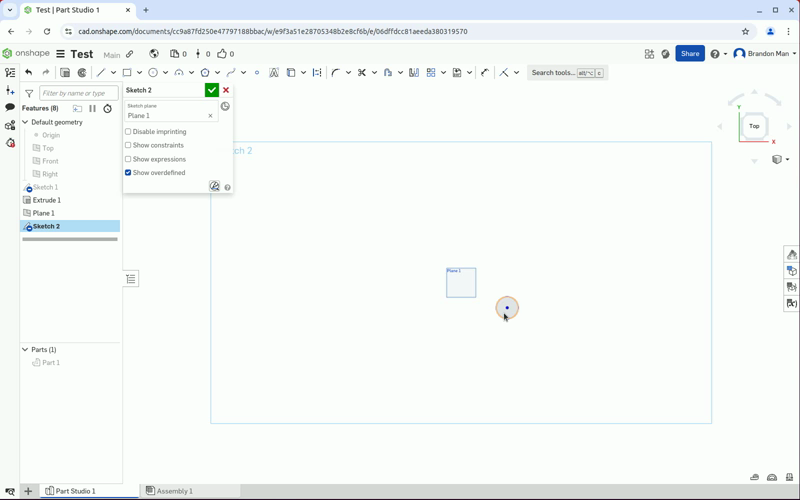
scroll(6)
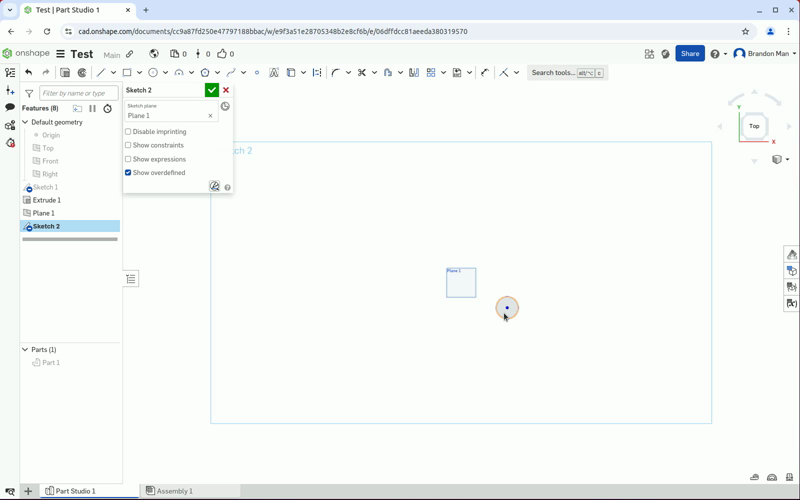
scroll(6)
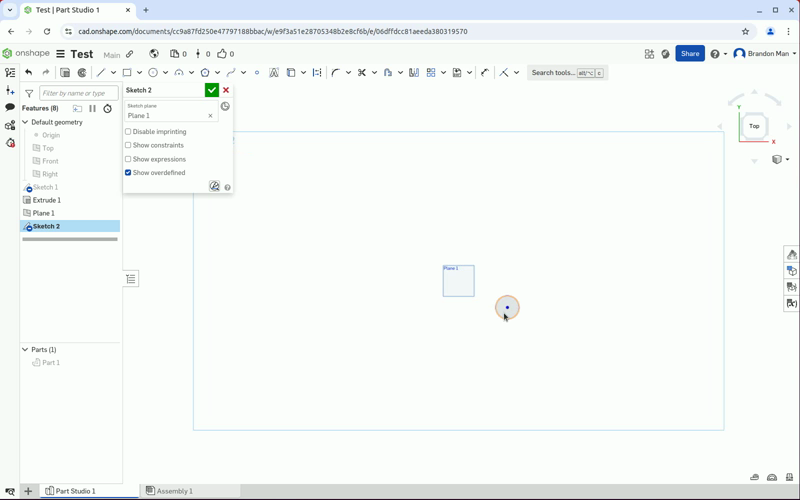
scroll(6)
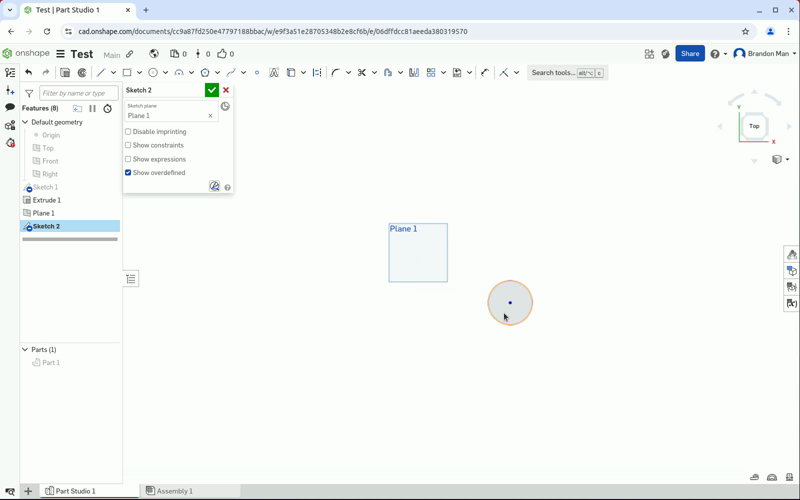
scroll(6)
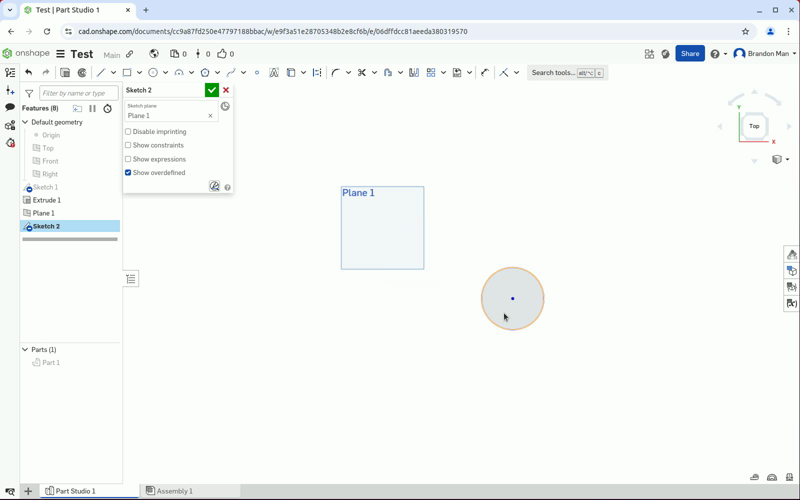
scroll(6)
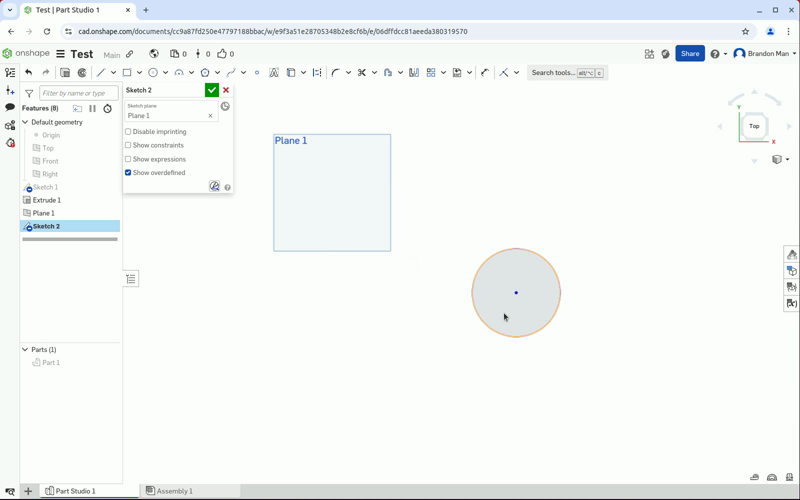
scroll(6)
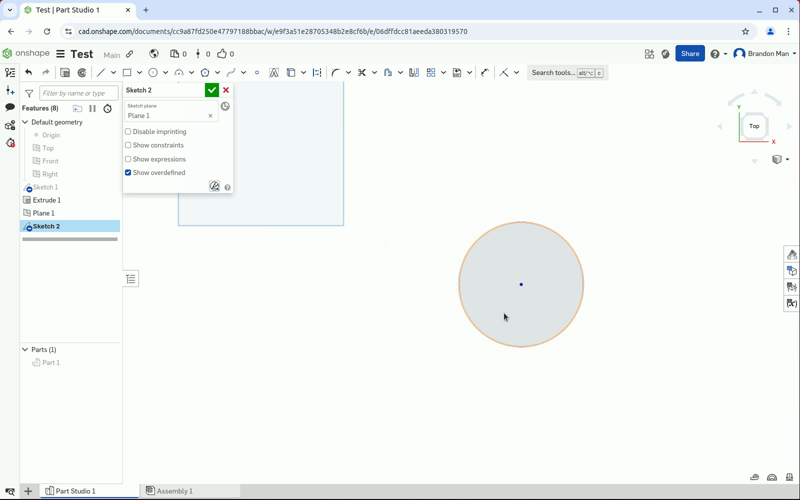
scroll(6)
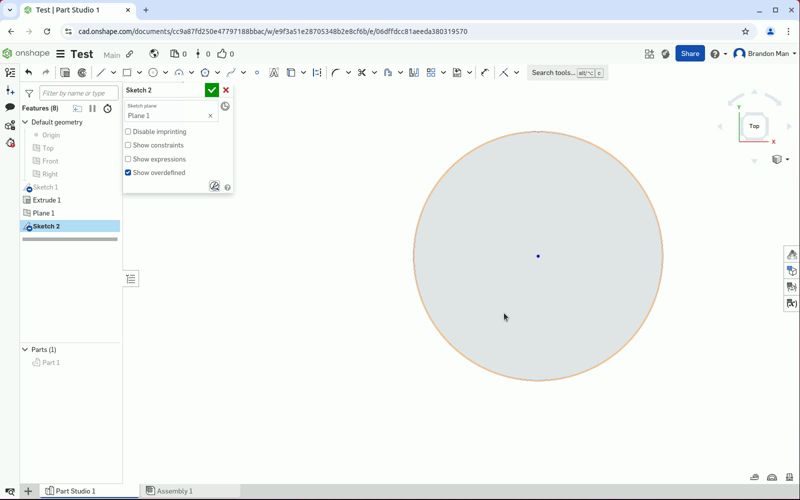
click(504, 312)
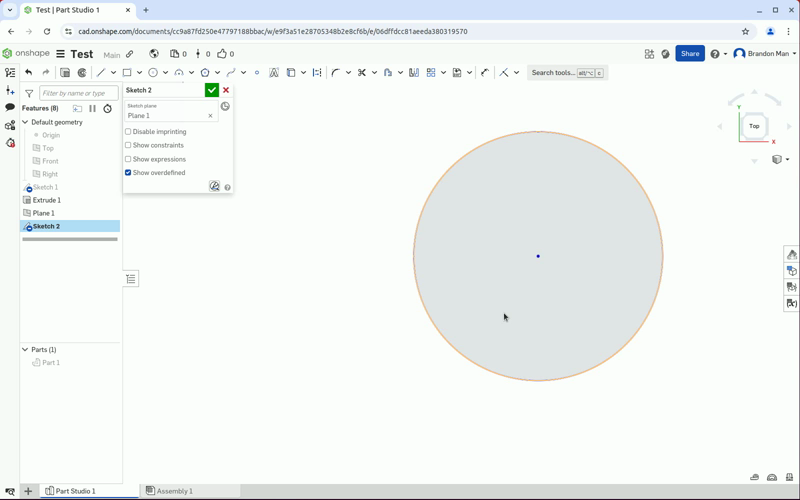
scroll(-6)
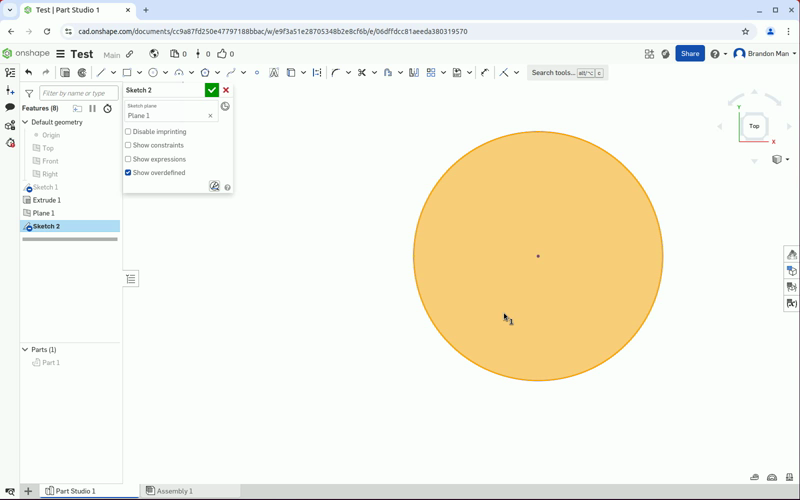
scroll(-6)
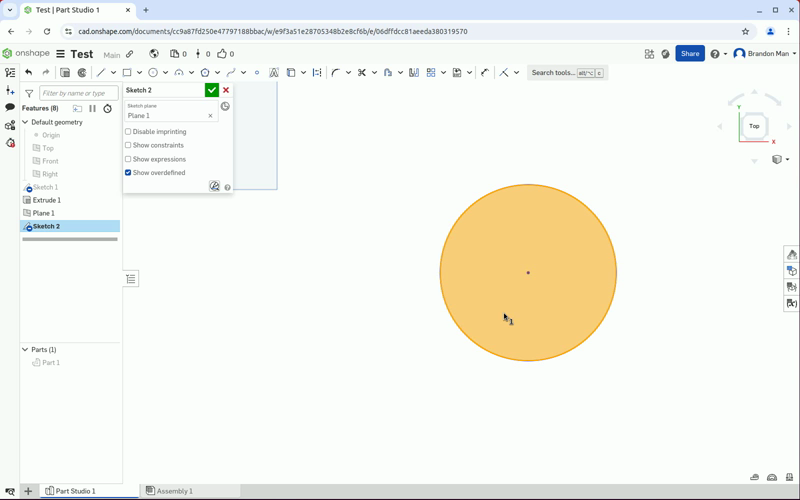
scroll(-6)
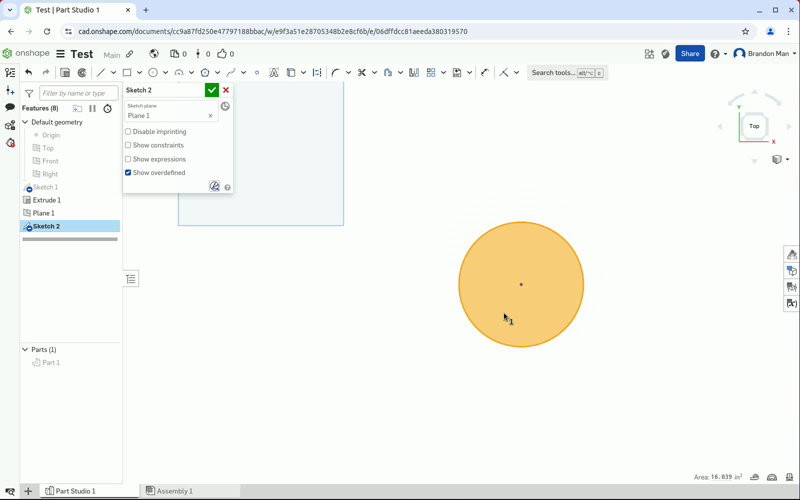
scroll(-6)
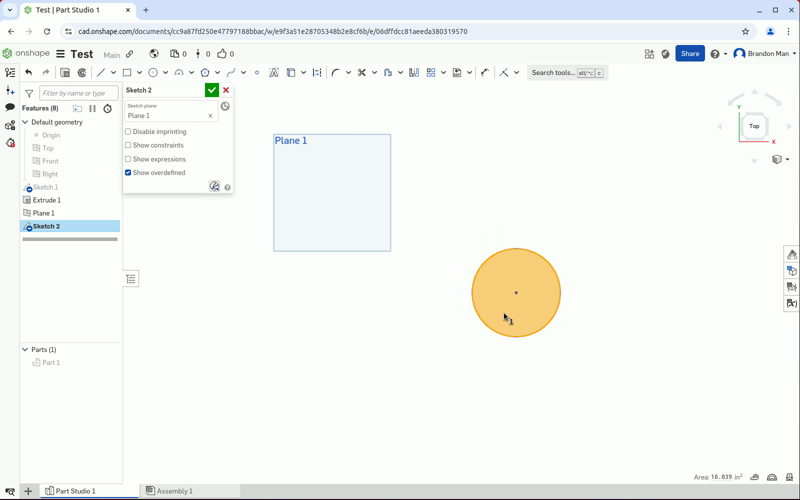
scroll(-6)
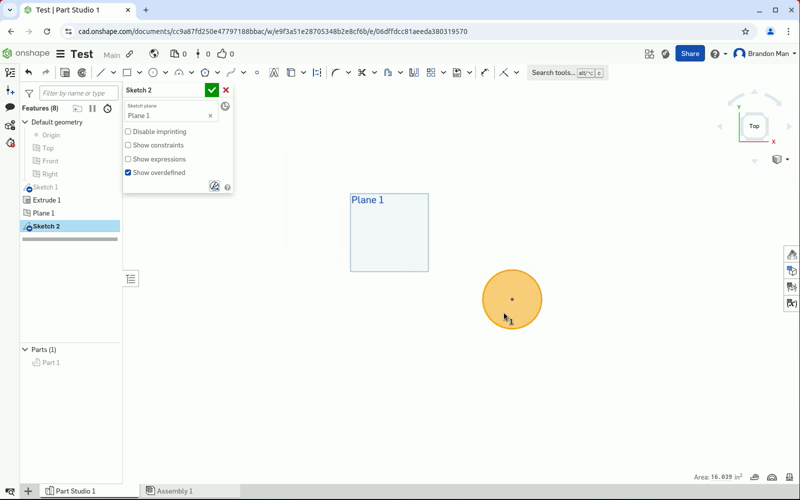
scroll(-6)
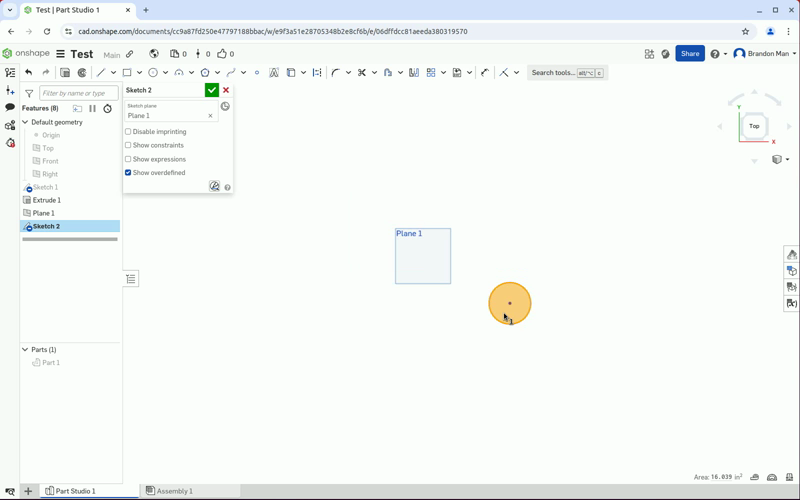
scroll(-6)
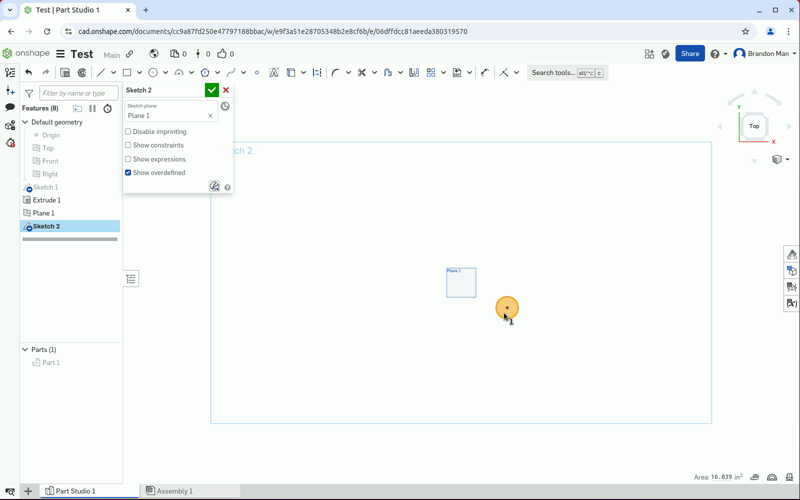
mouse_move(73, 352)
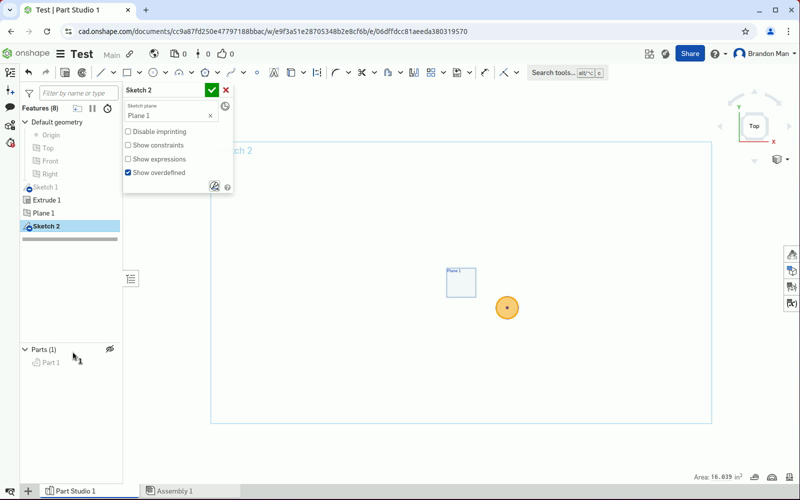
key(shift+y)
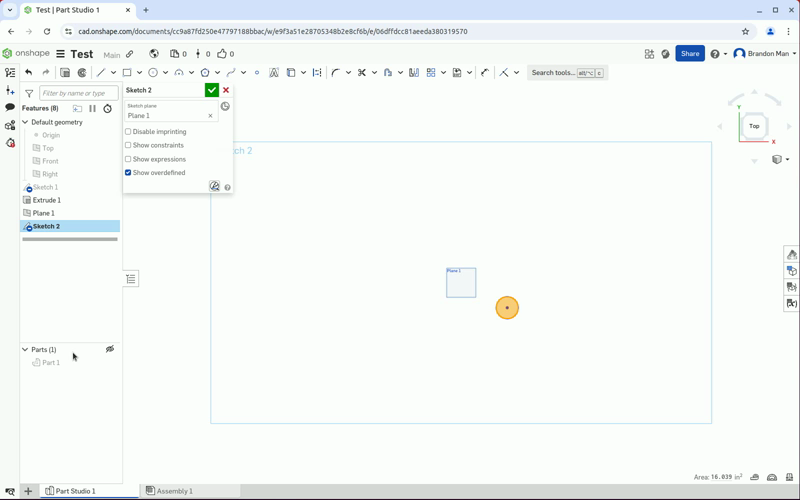
key(shift+e)
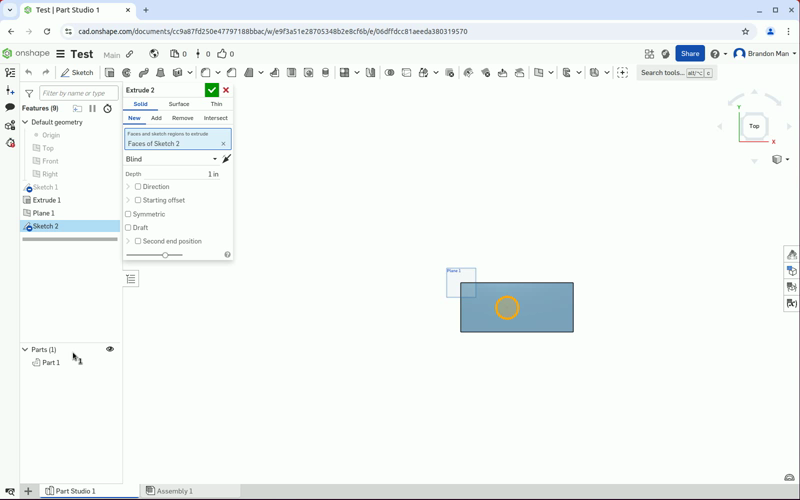
mouse_move(143, 106)
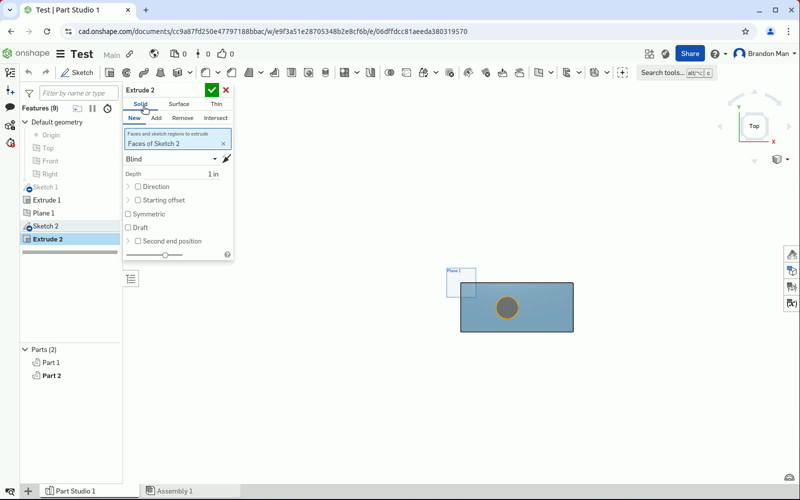
click(143, 106)
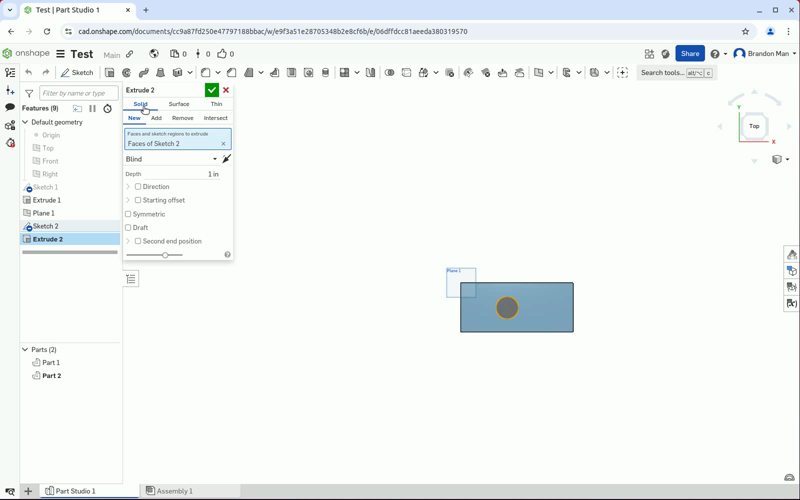
mouse_move(186, 120)
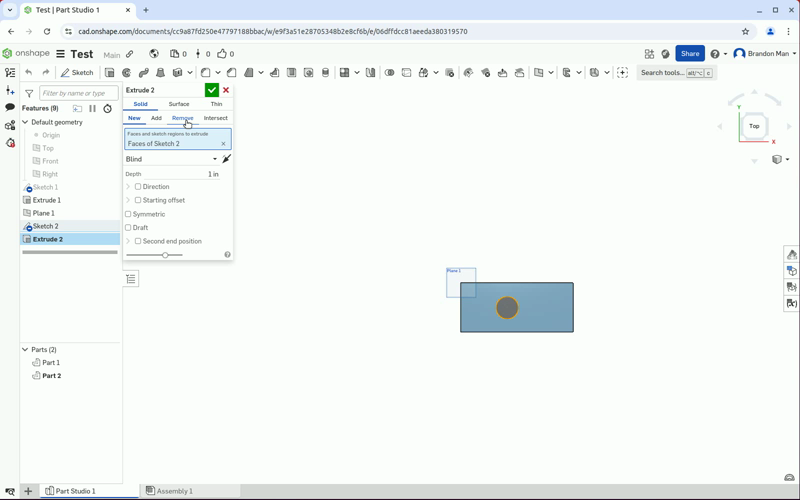
click(186, 120)
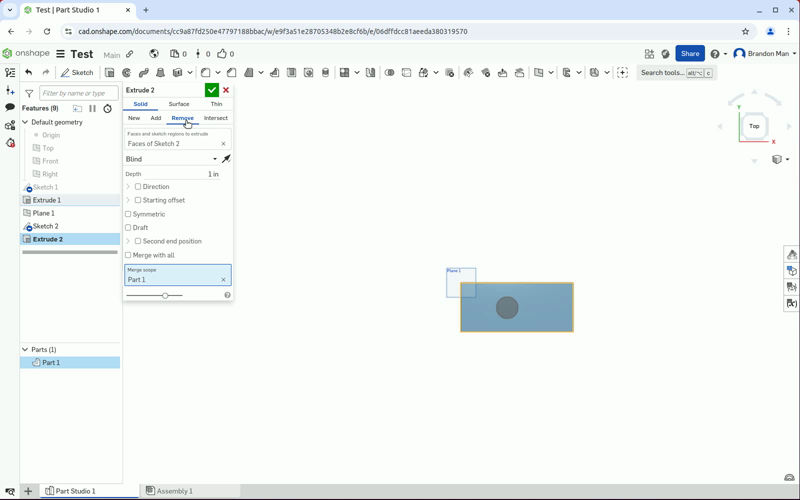
key(tab, 4)
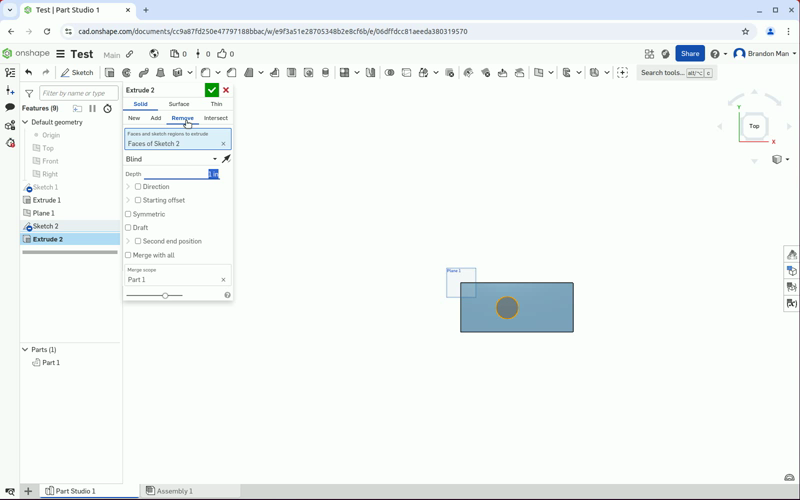
text(3.129)
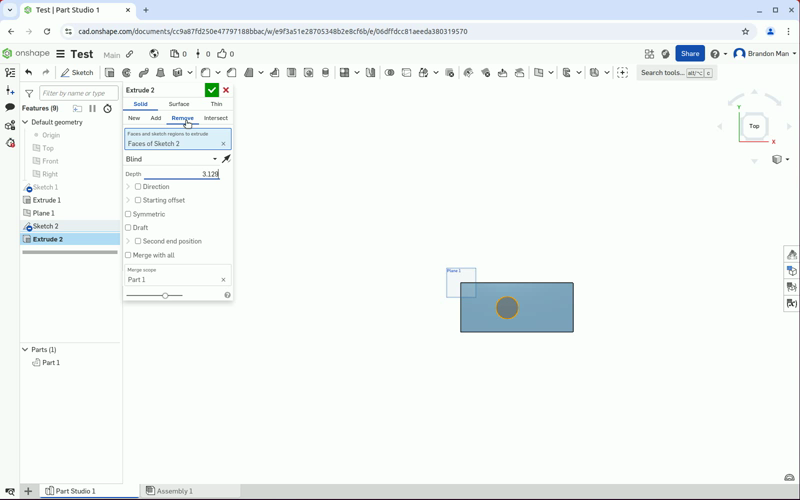
key(tab, 6)
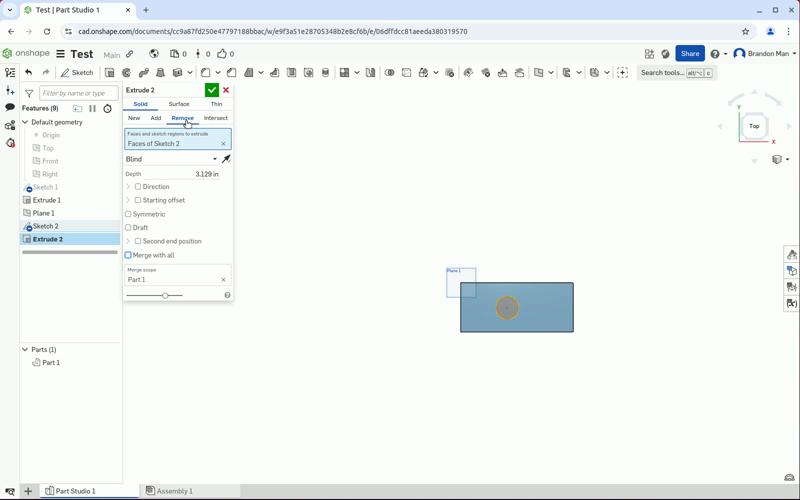
key(space)
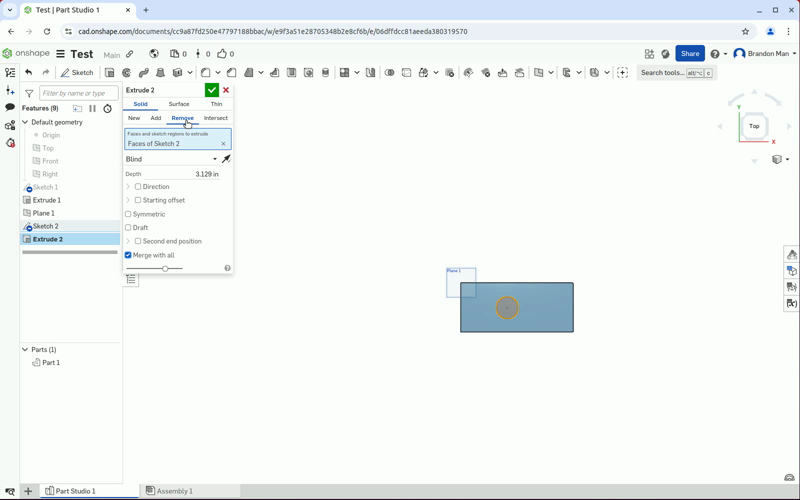
key(enter)
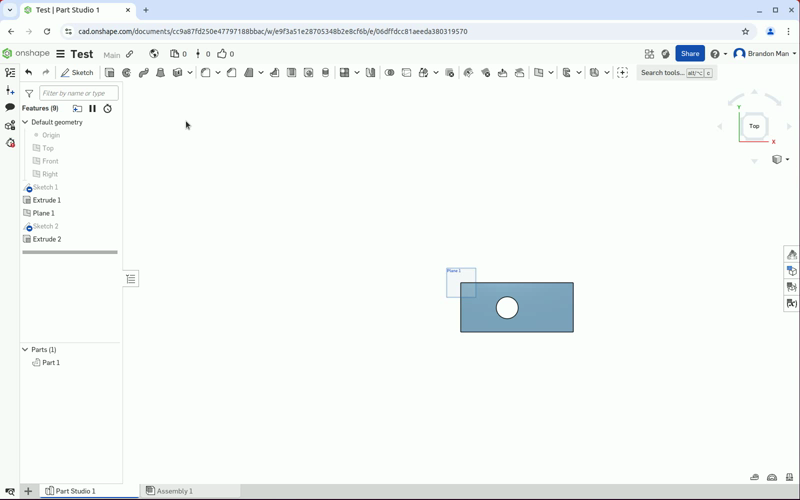
key(shift+h)
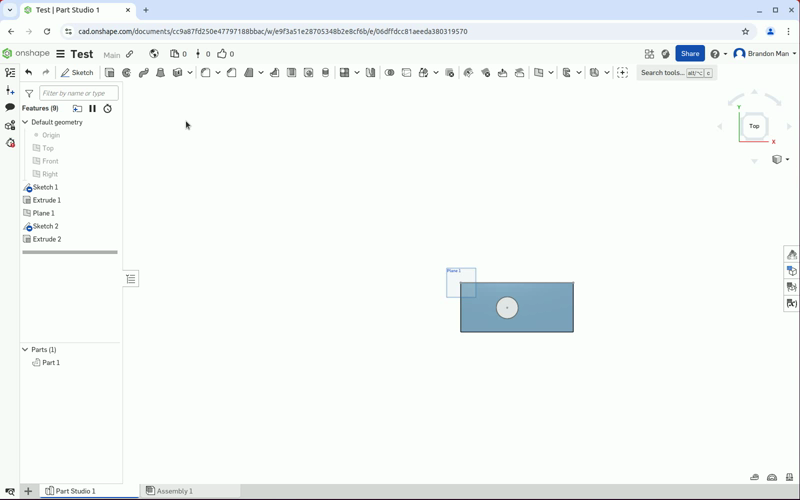
key(shift+h)
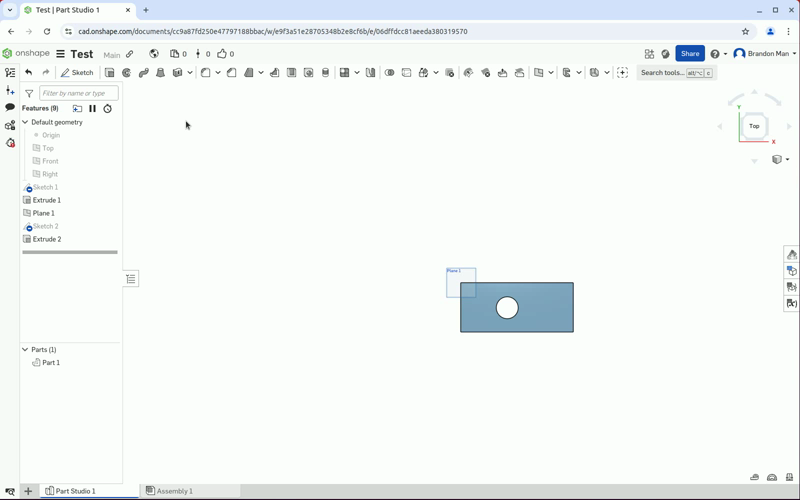
mouse_move(73, 189)
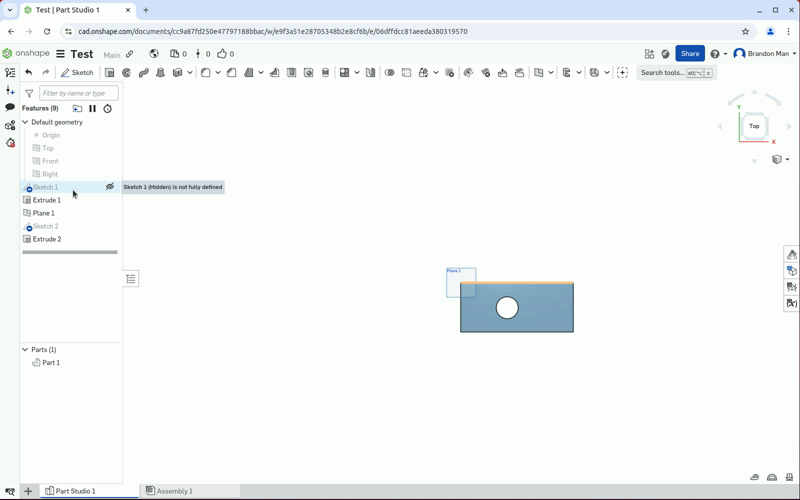
click(73, 189)
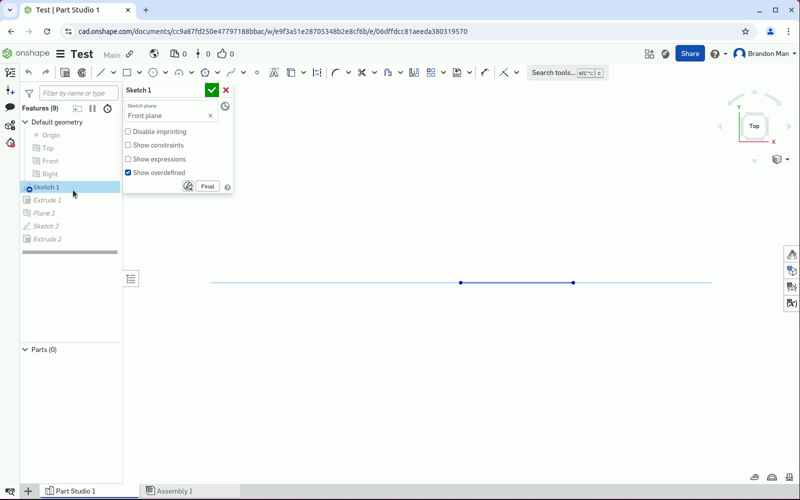
mouse_move(229, 92)
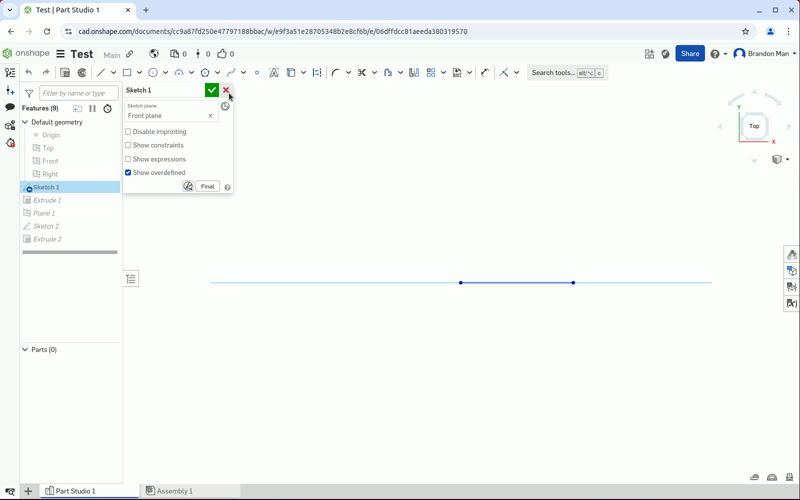
click(229, 92)
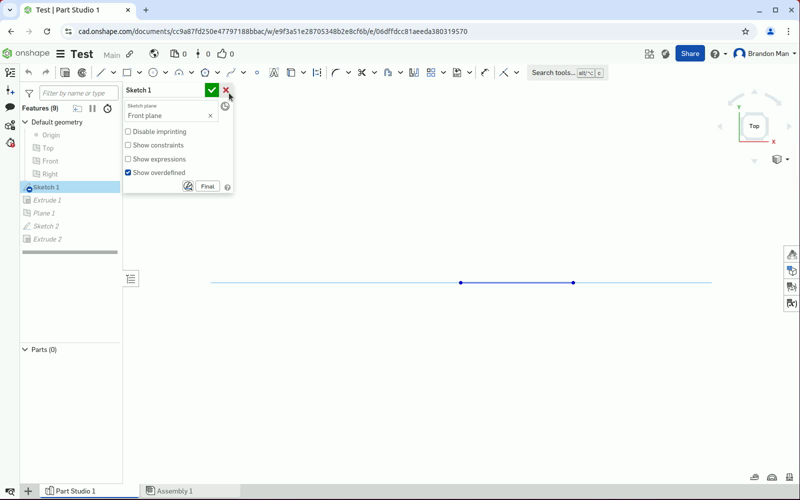
key(shift+s)
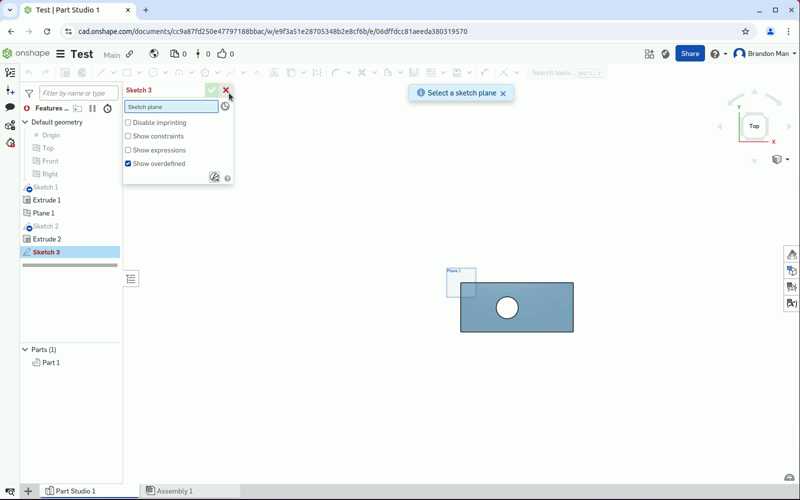
mouse_move(73, 215)
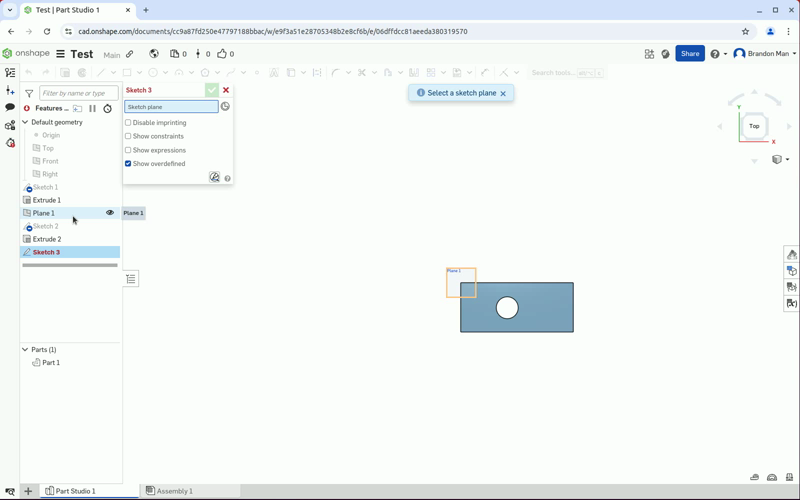
click(73, 215)
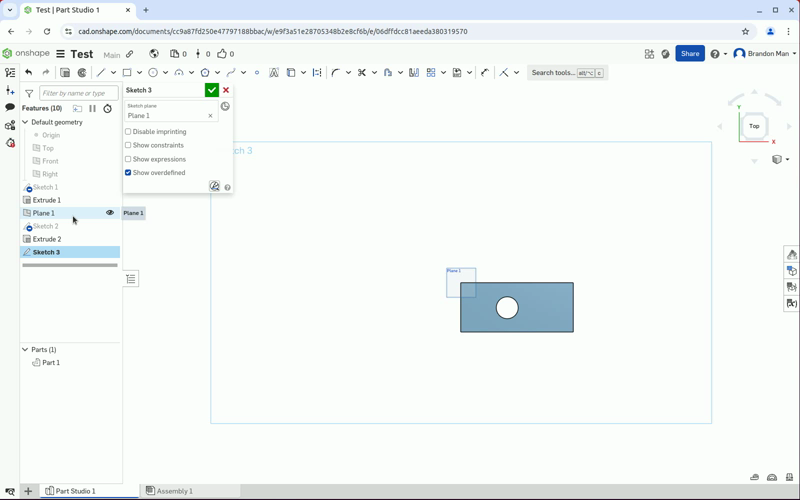
mouse_move(73, 352)
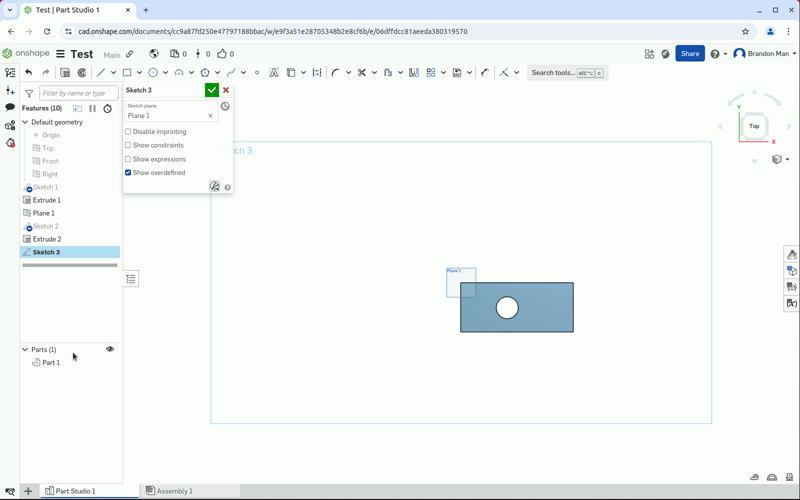
key(y)
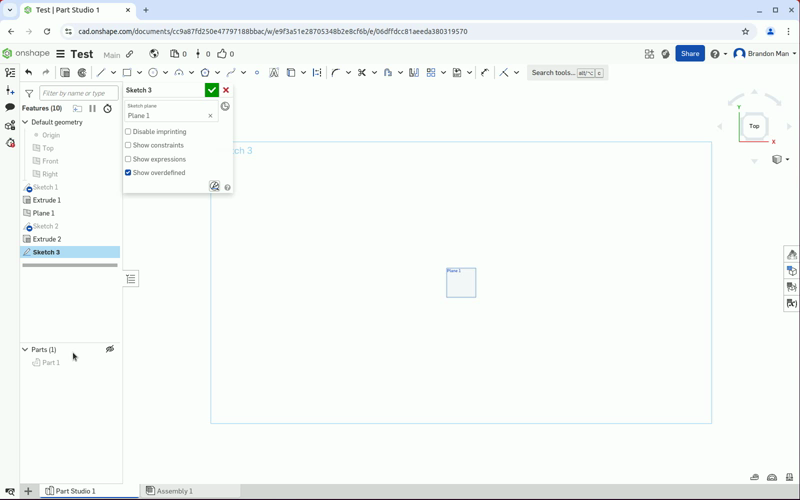
key(c)
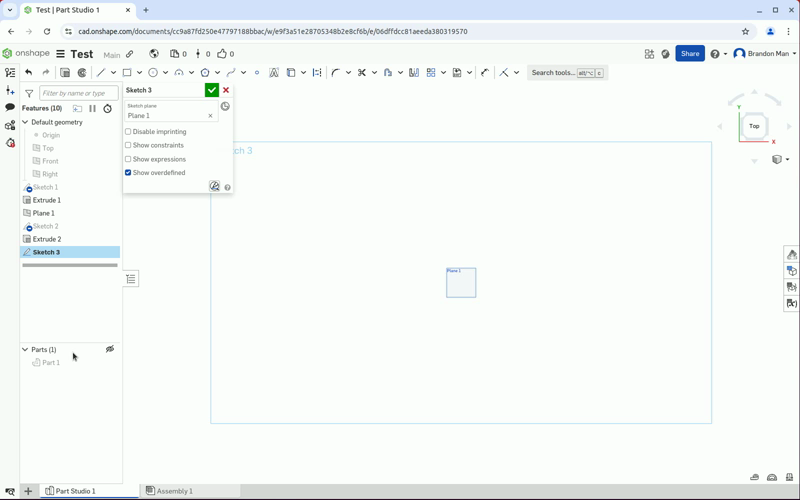
key_down(shift)
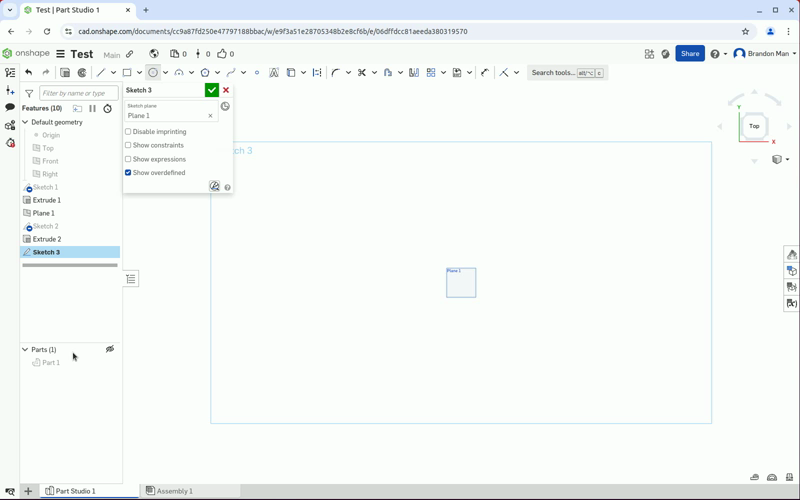
mouse_move(551, 307)
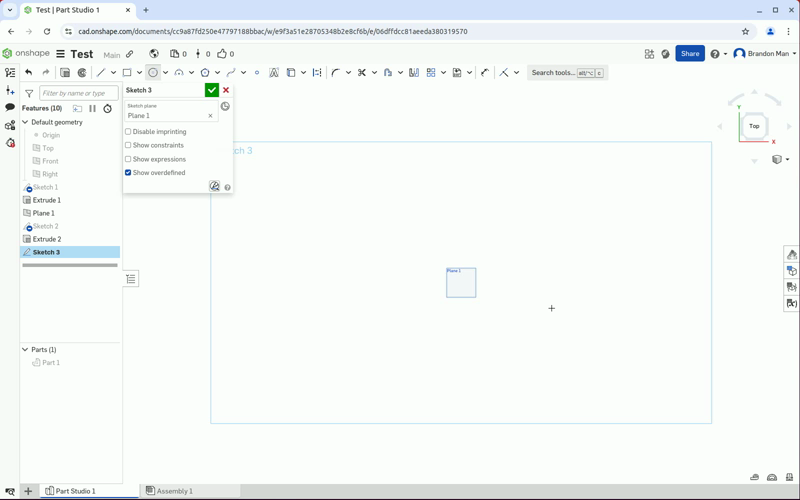
click(551, 307)
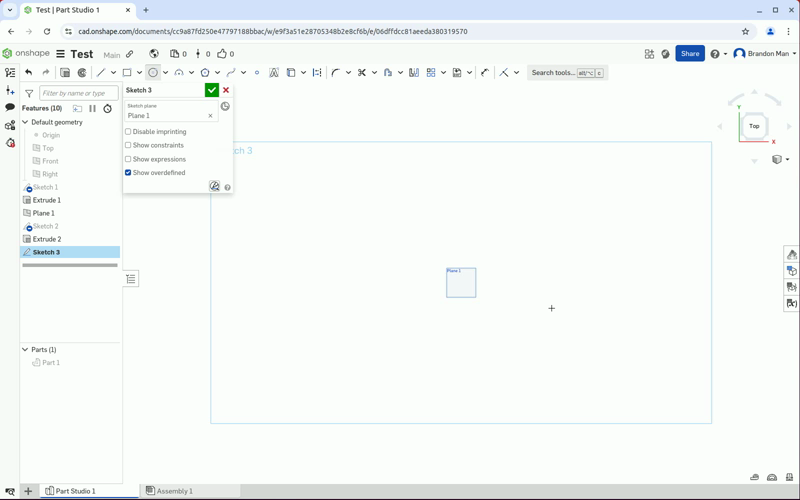
key_up(shift)
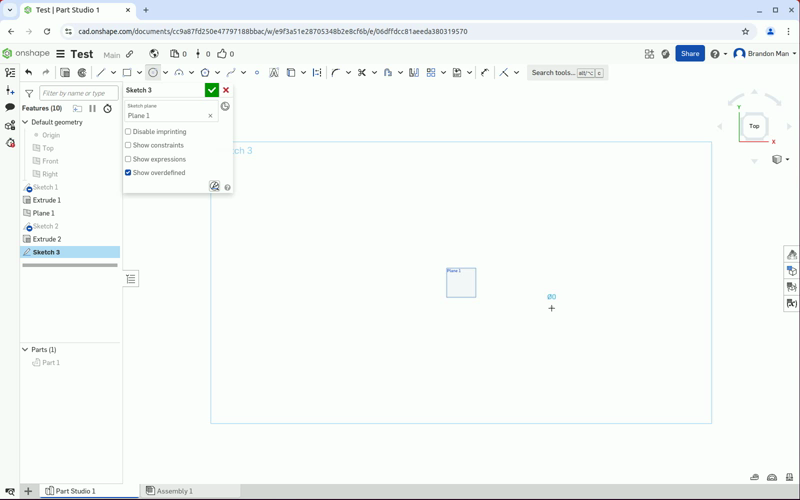
mouse_move(562, 307)
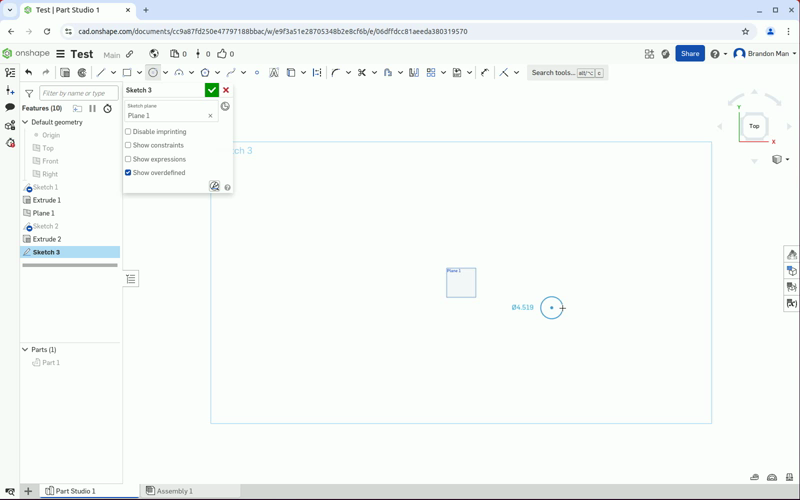
click(562, 307)
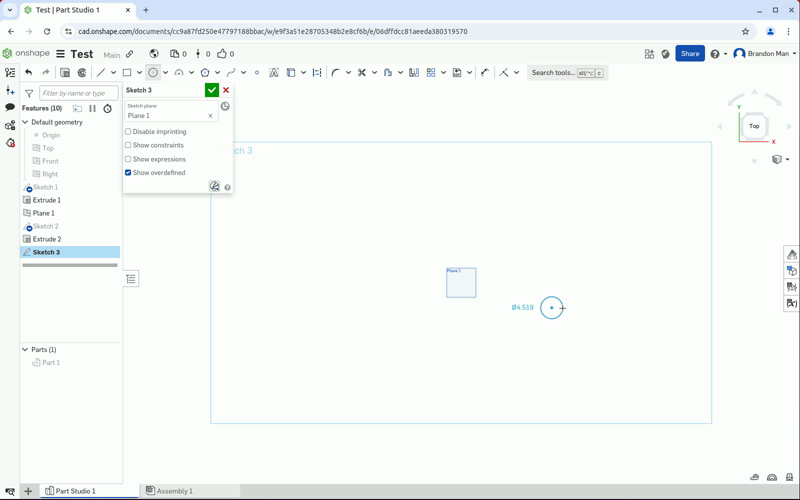
key(esc)
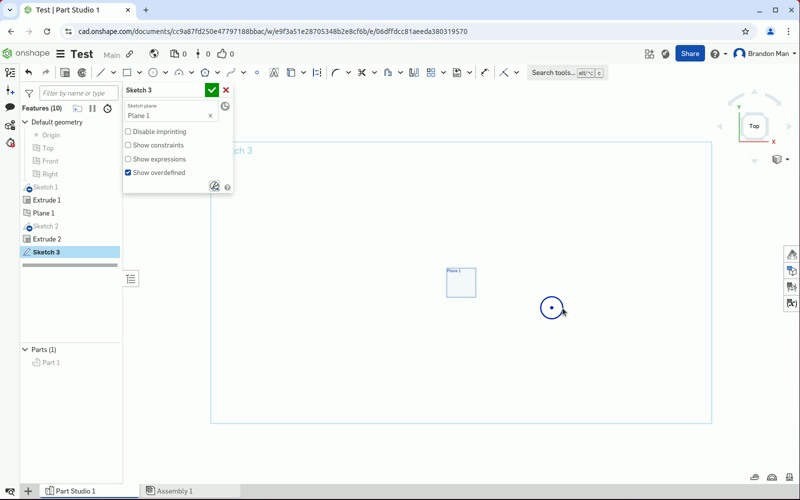
mouse_move(550, 303)
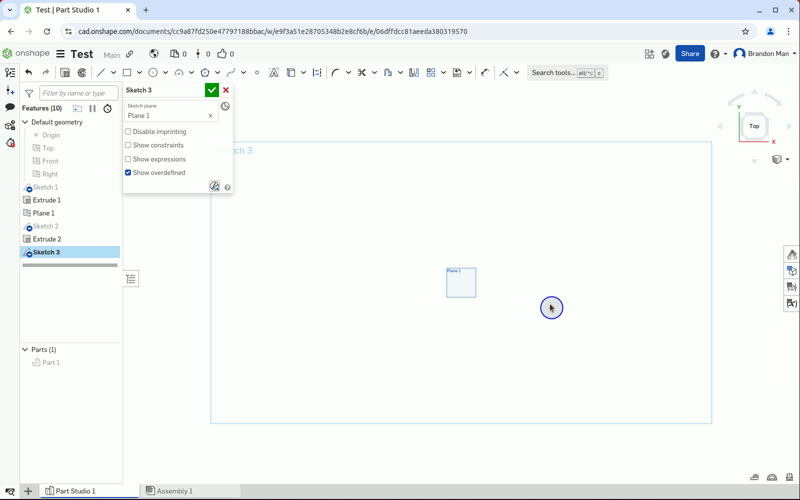
scroll(6)
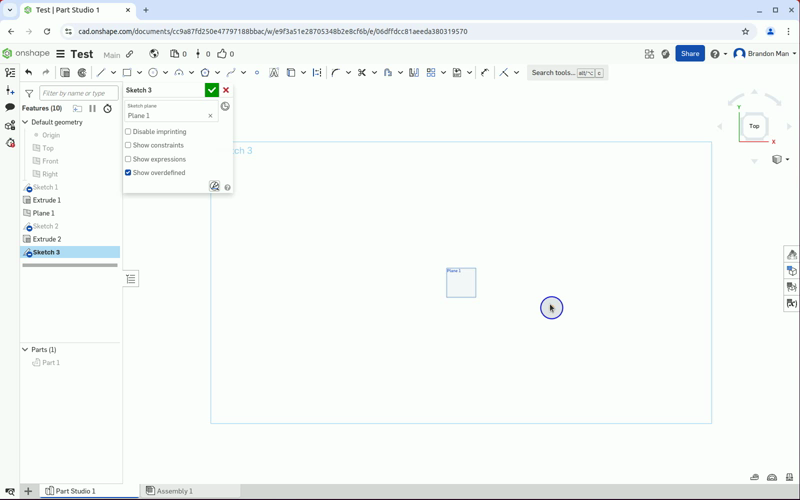
scroll(6)
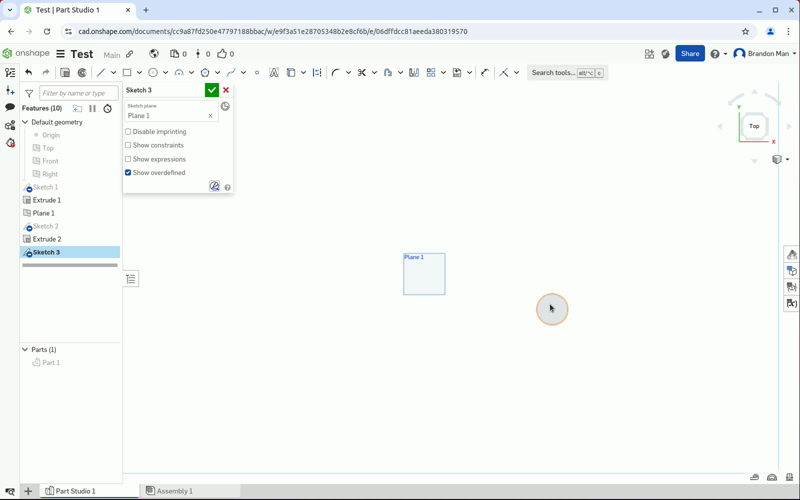
scroll(6)
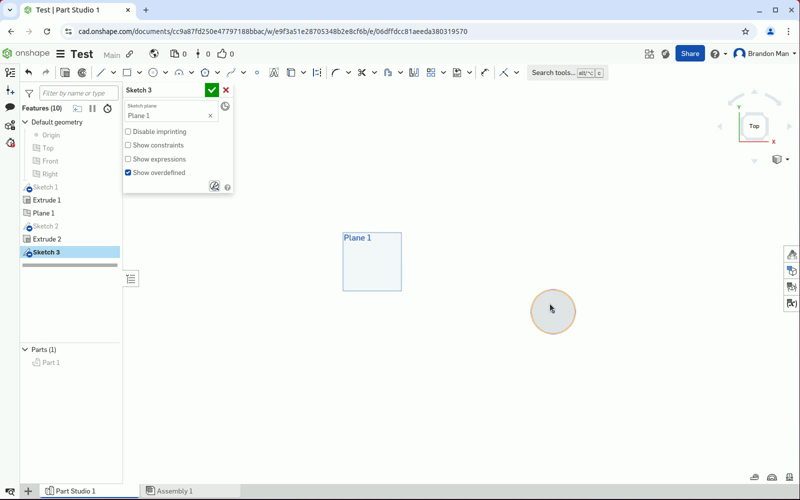
scroll(6)
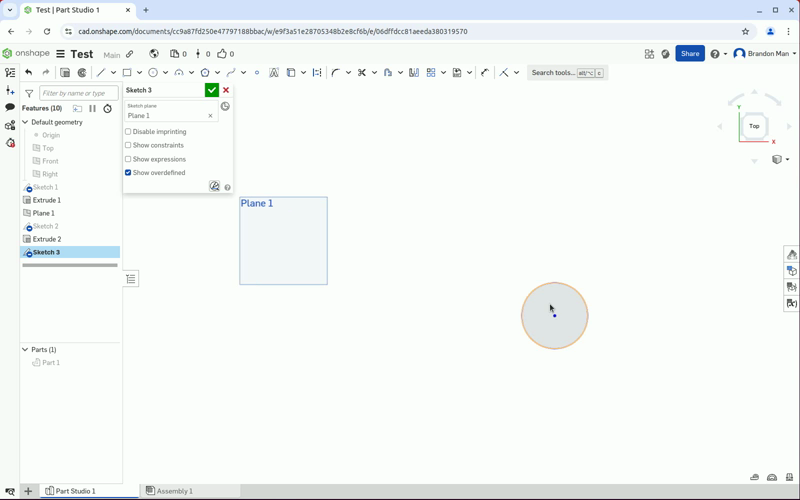
scroll(6)
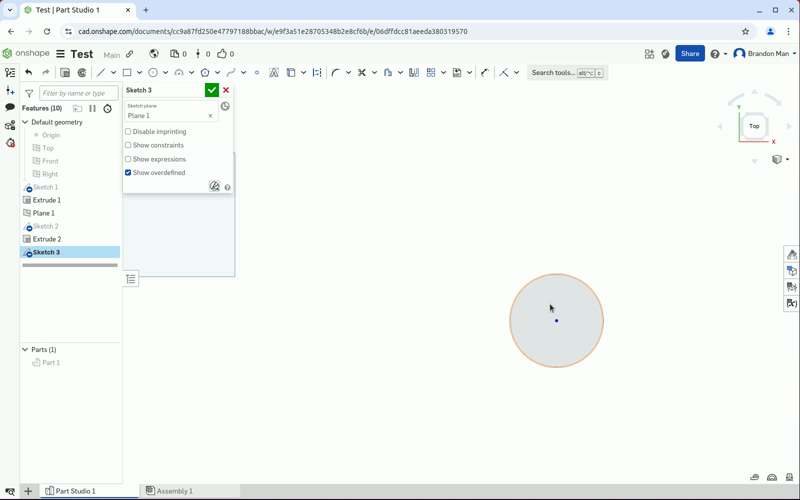
scroll(6)
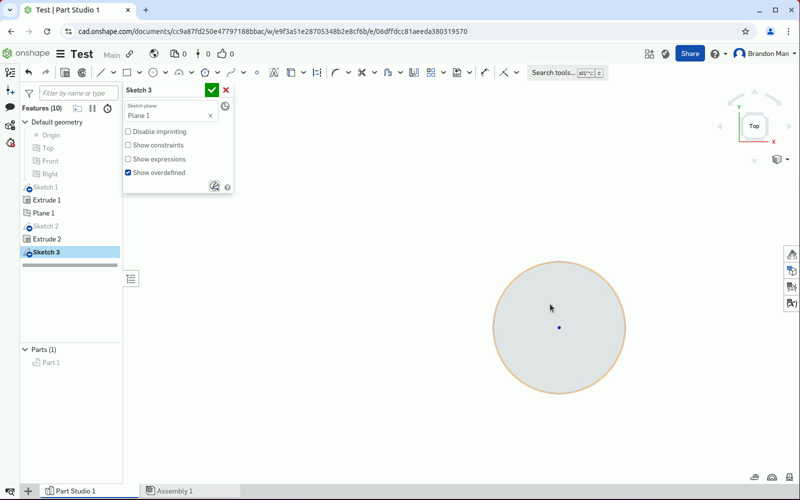
scroll(6)
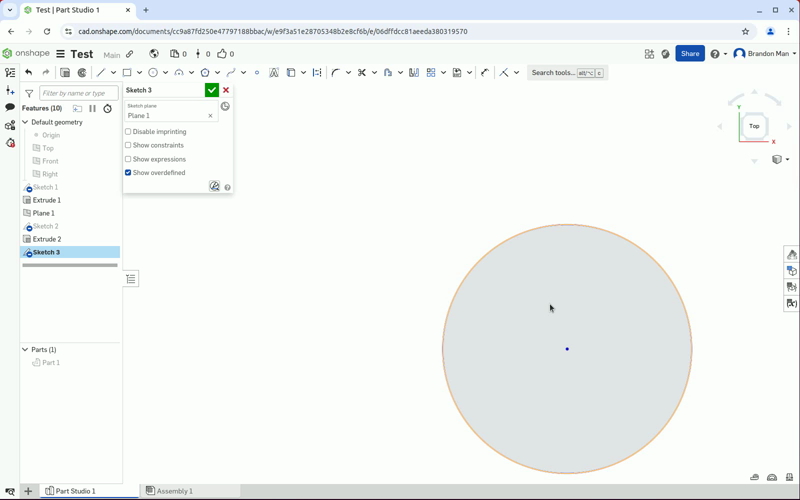
click(550, 303)
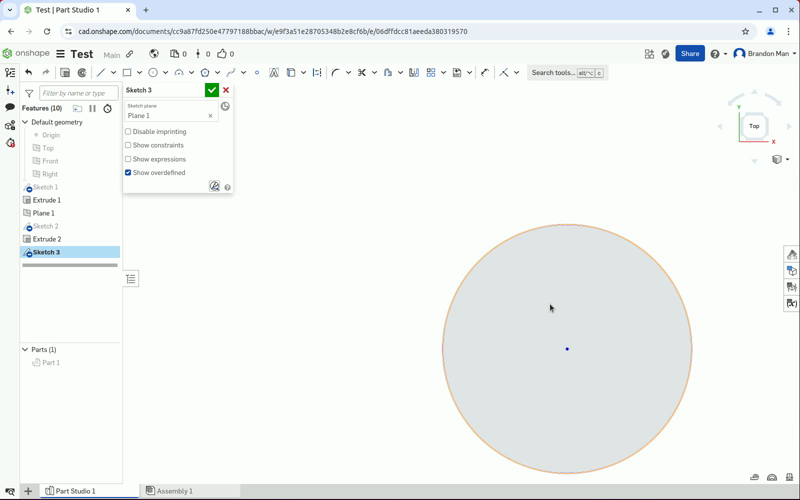
scroll(-6)
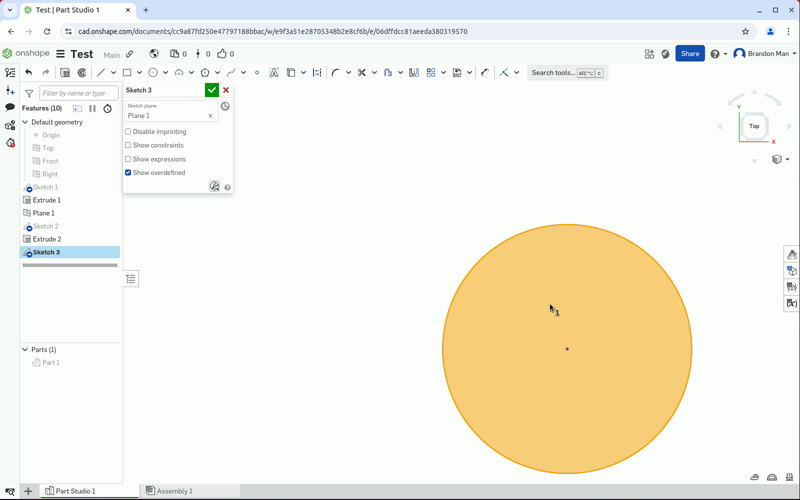
scroll(-6)
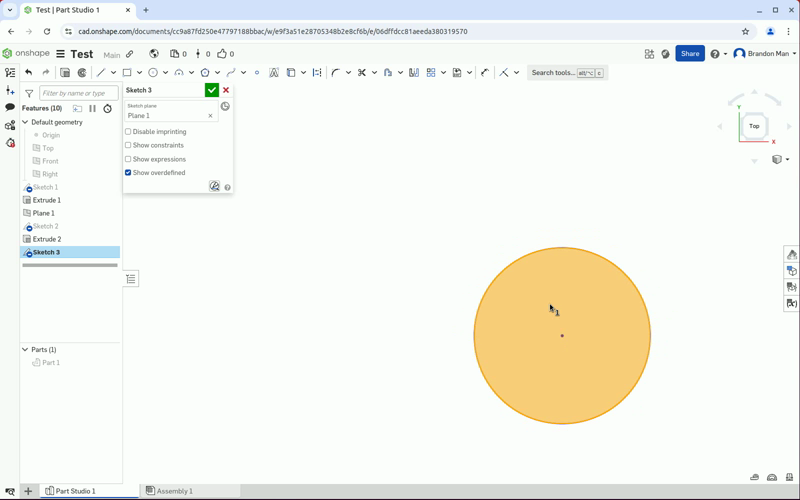
scroll(-6)
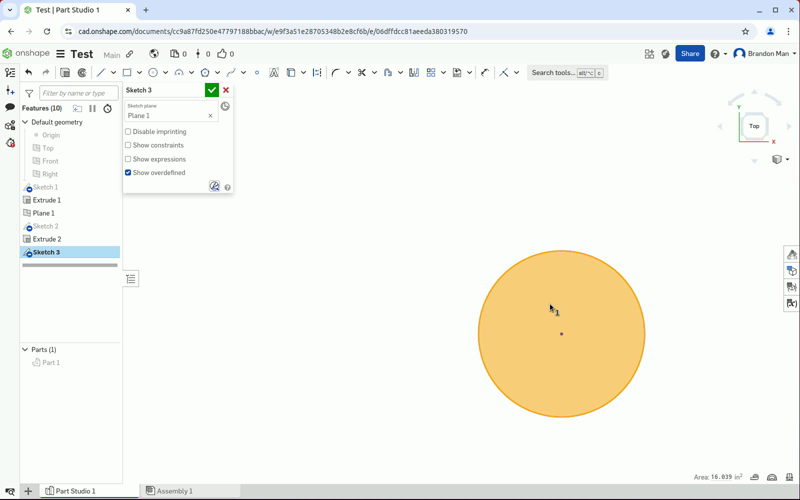
scroll(-6)
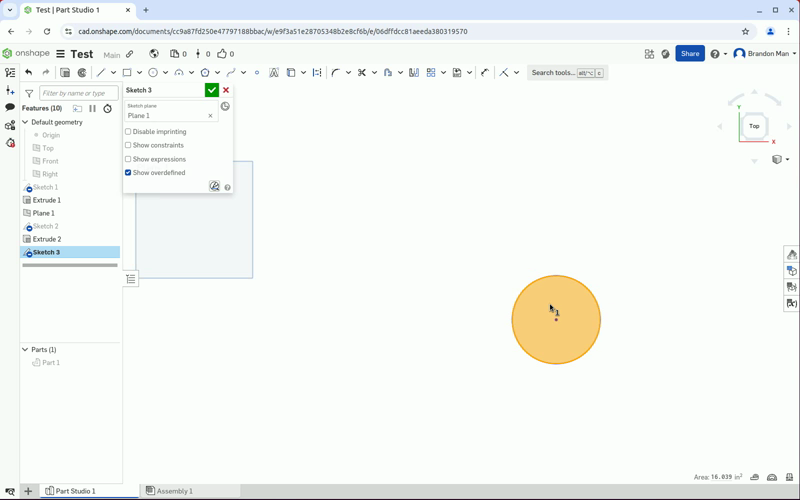
scroll(-6)
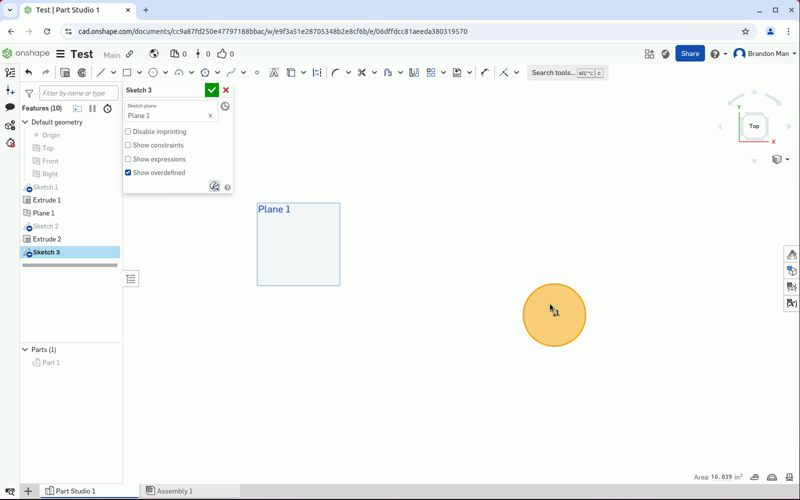
scroll(-6)
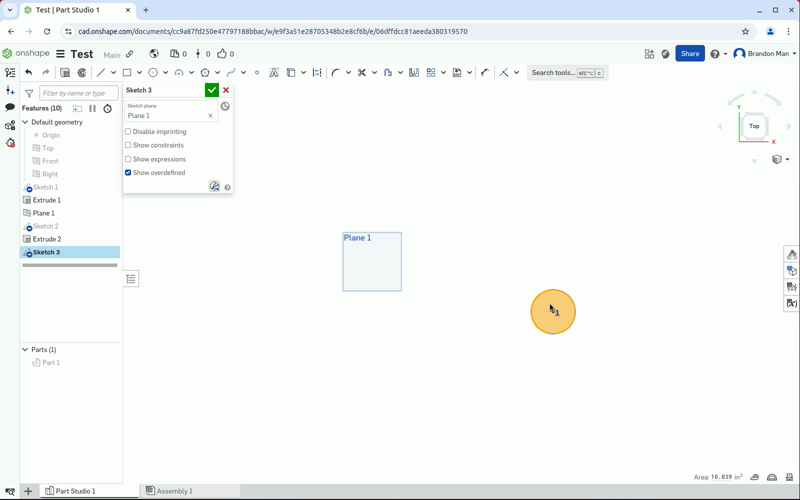
scroll(-6)
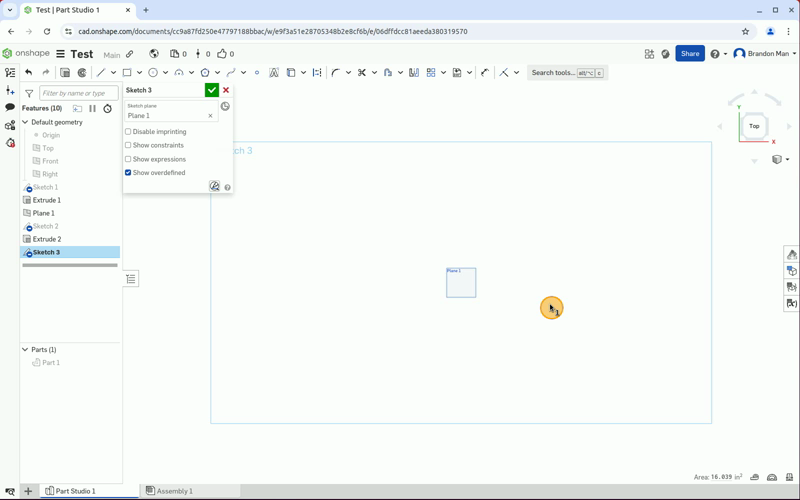
mouse_move(73, 352)
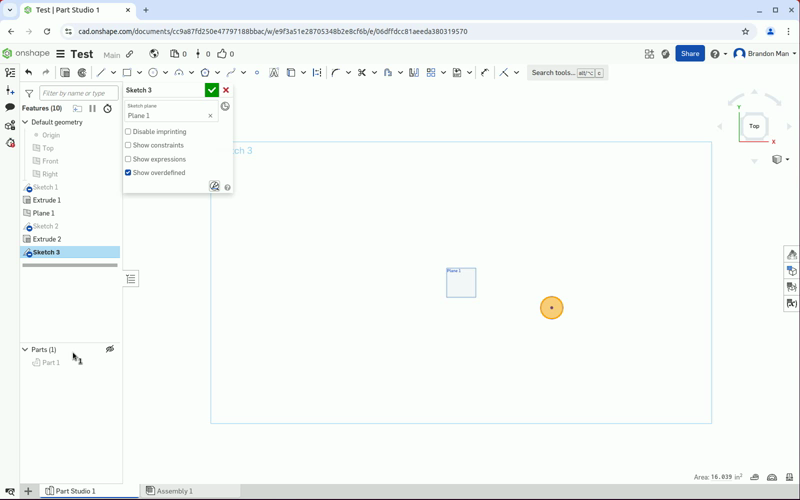
key(shift+y)
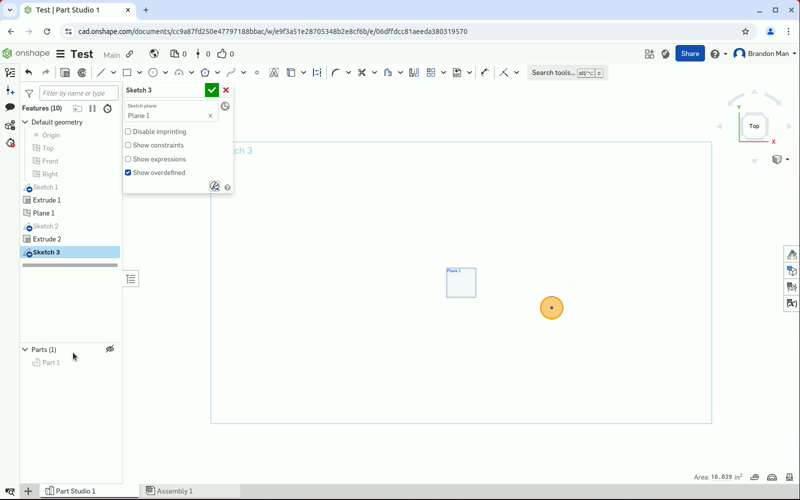
key(shift+e)
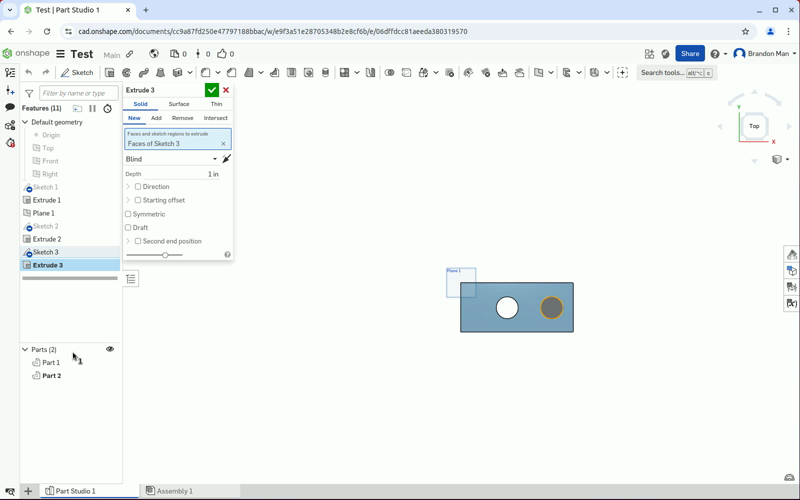
mouse_move(143, 106)
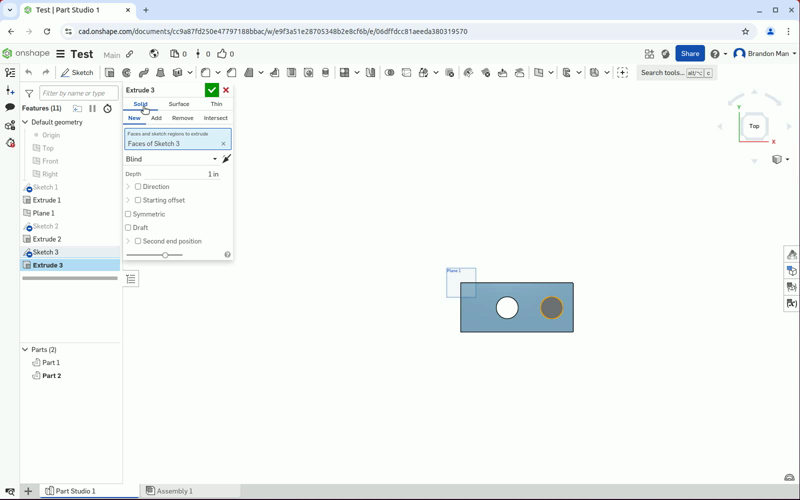
click(143, 106)
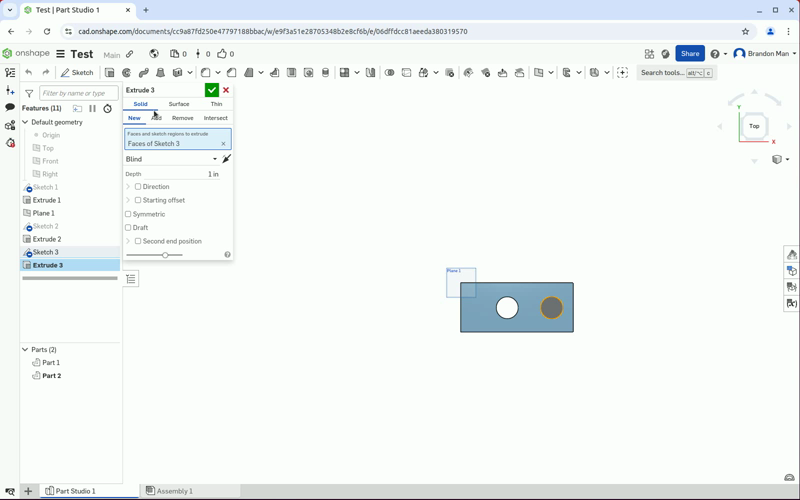
mouse_move(186, 120)
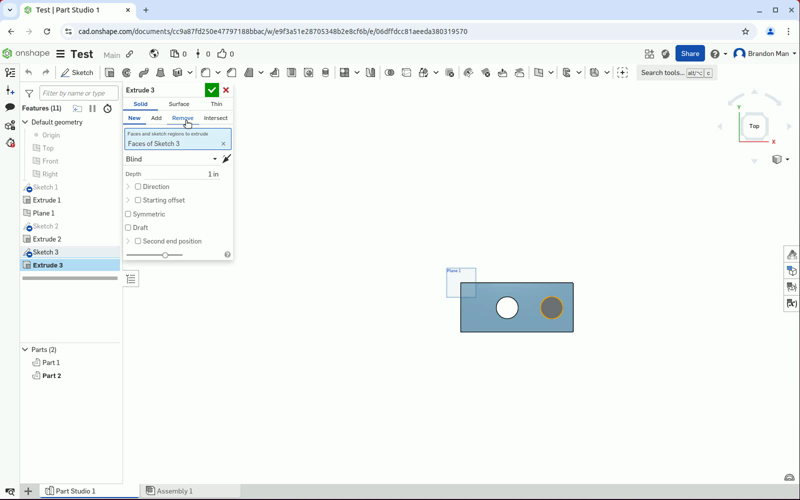
click(186, 120)
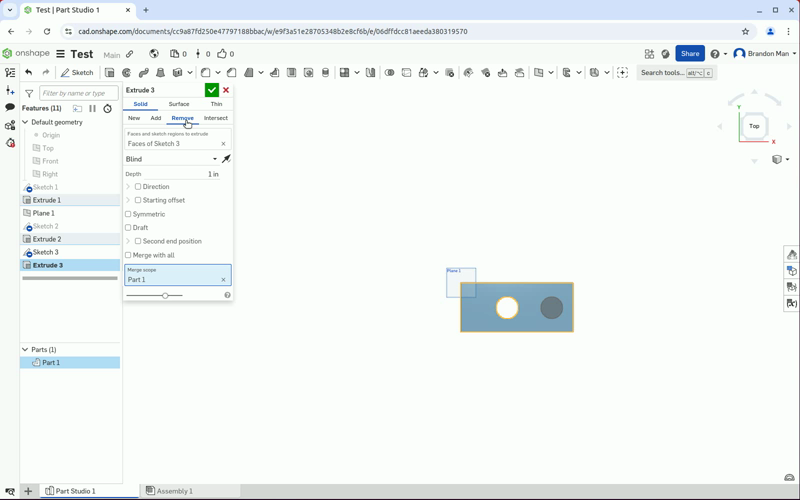
key(tab, 4)
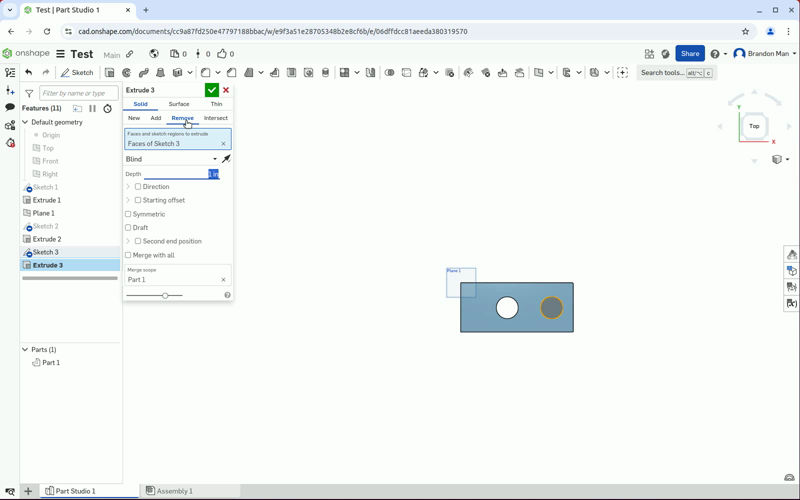
text(3.129)
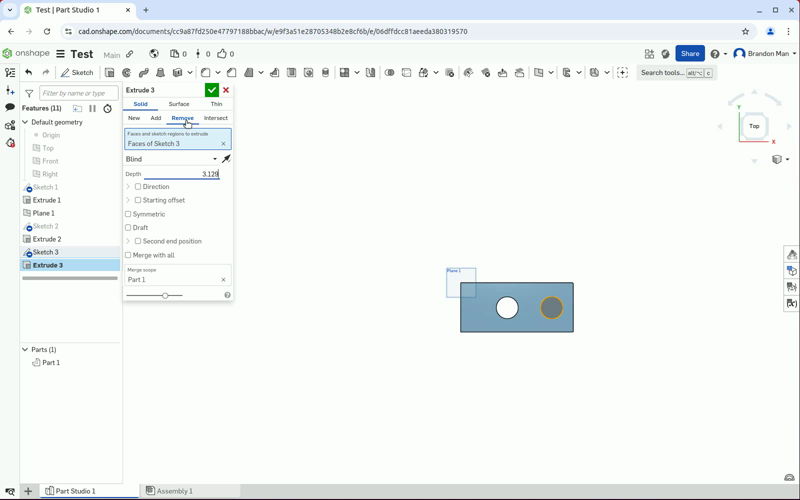
key(tab, 6)
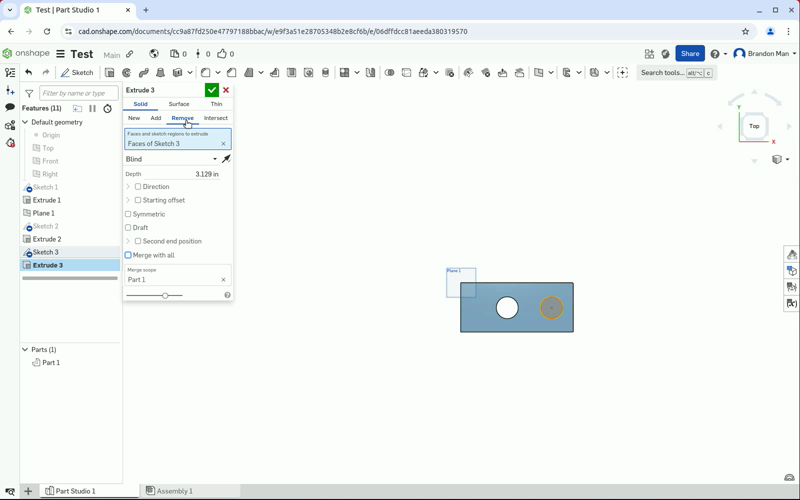
key(space)
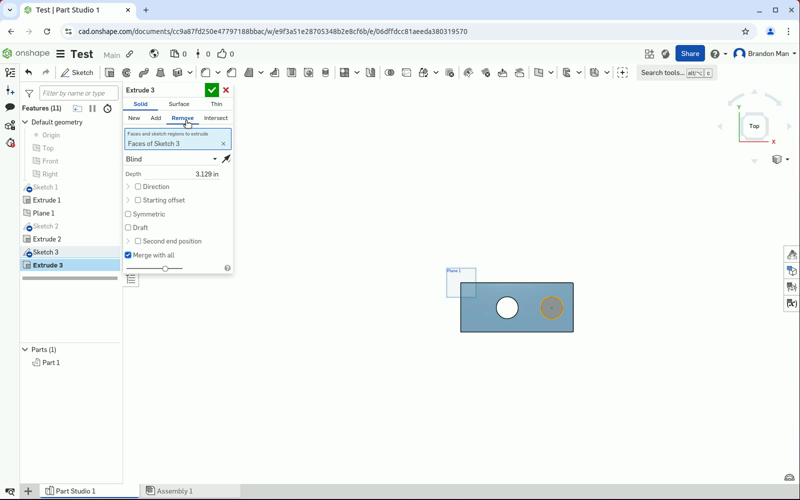
key(enter)
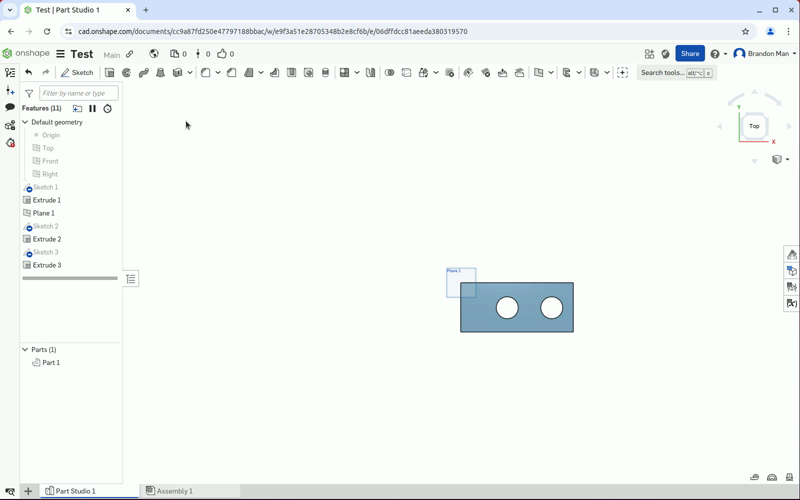
key(shift+h)
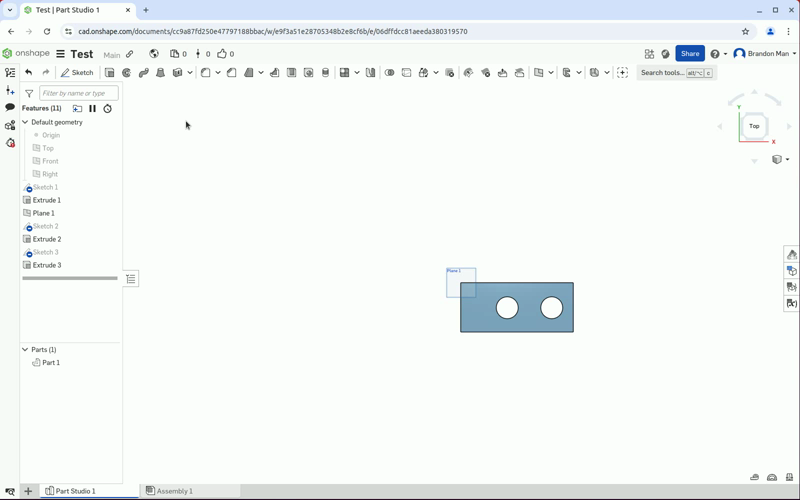
key(shift+h)
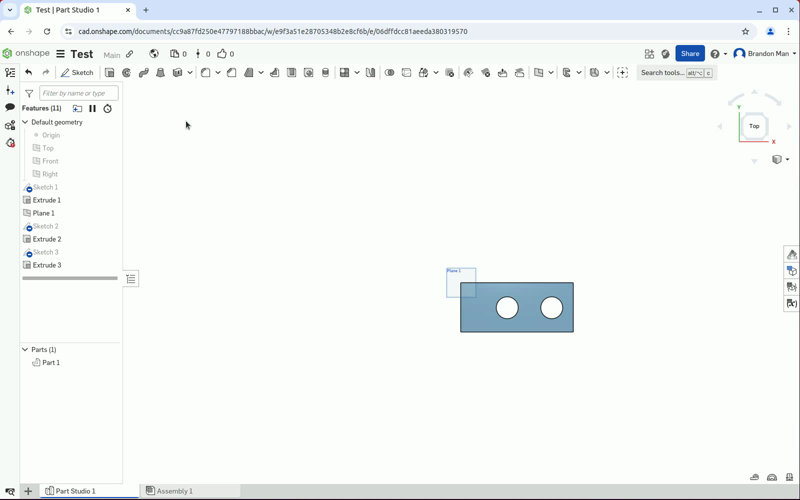
mouse_move(73, 189)
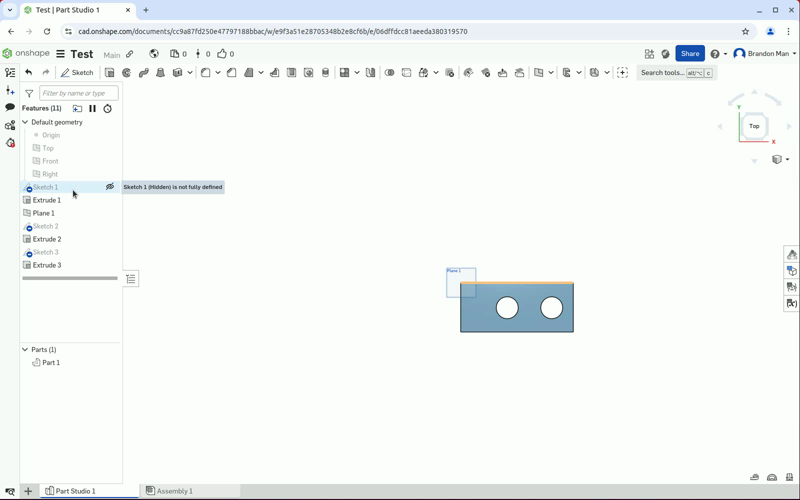
click(73, 189)
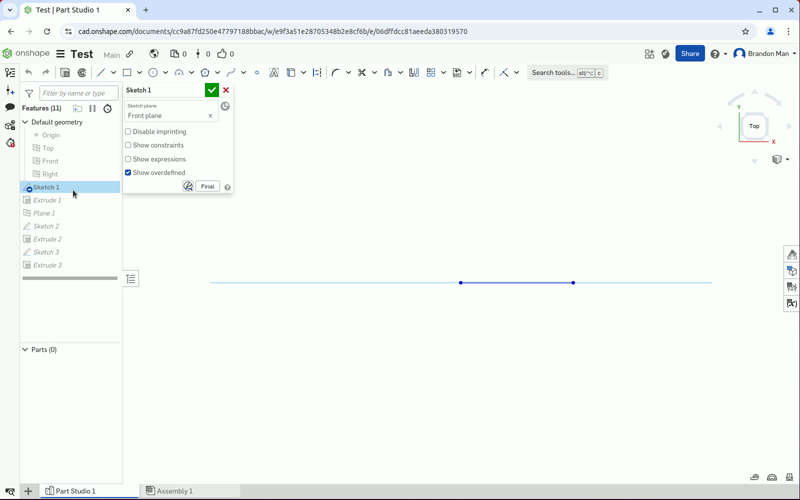
mouse_move(229, 92)
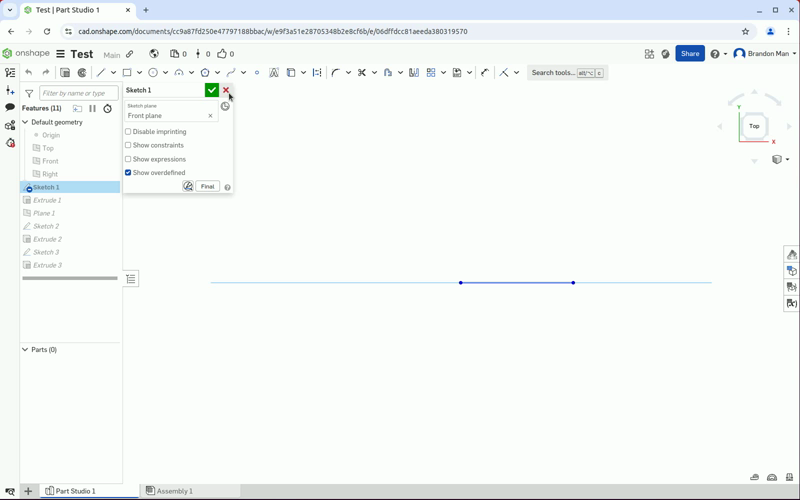
click(229, 92)
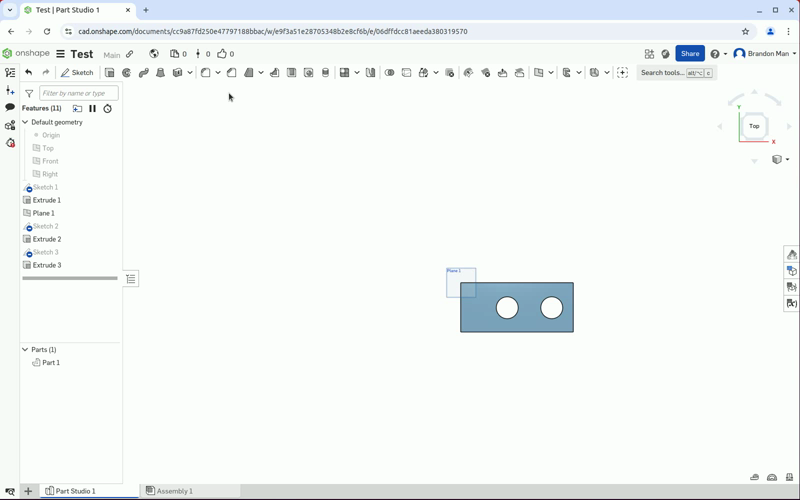
mouse_move(73, 352)
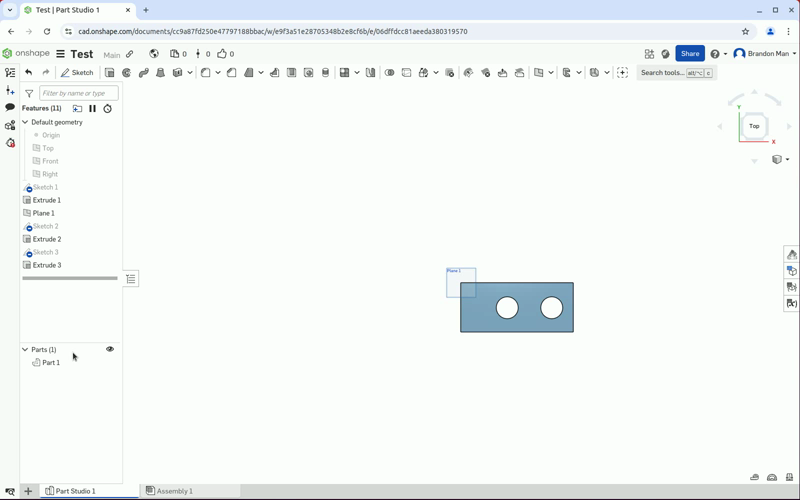
key(y)
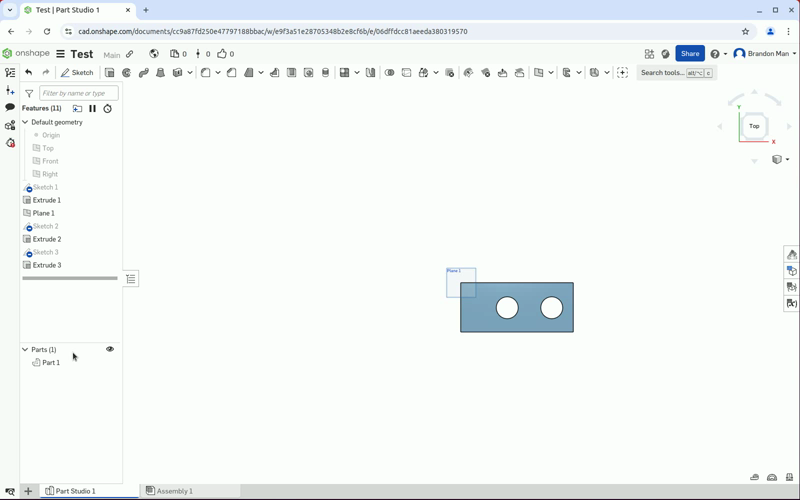
key(shift+p)
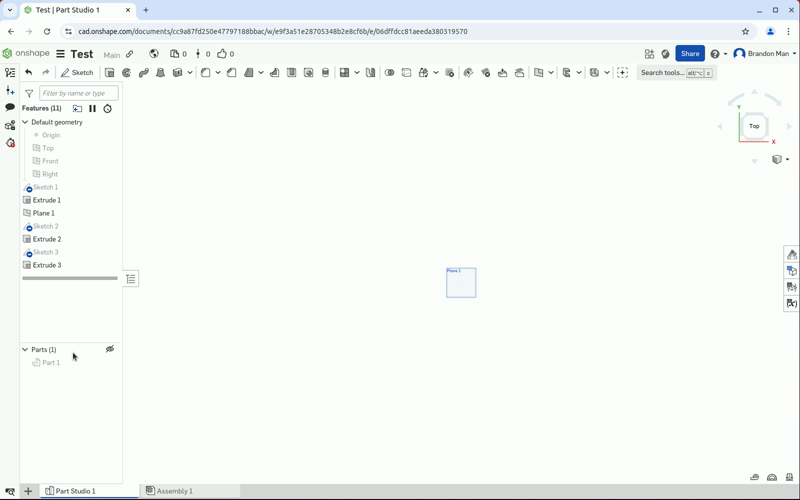
key(space)
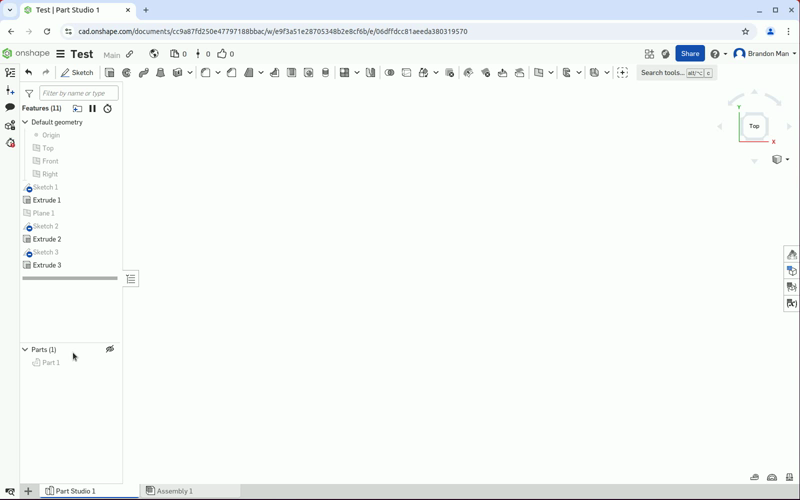
key_down(shift)
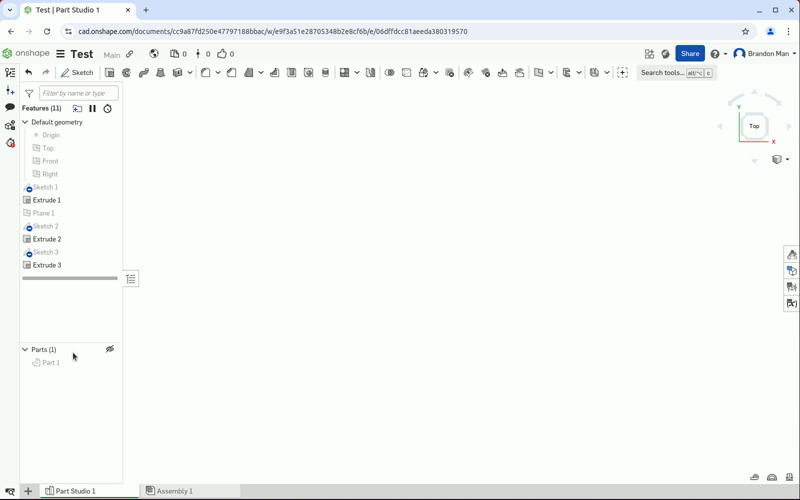
key(up)
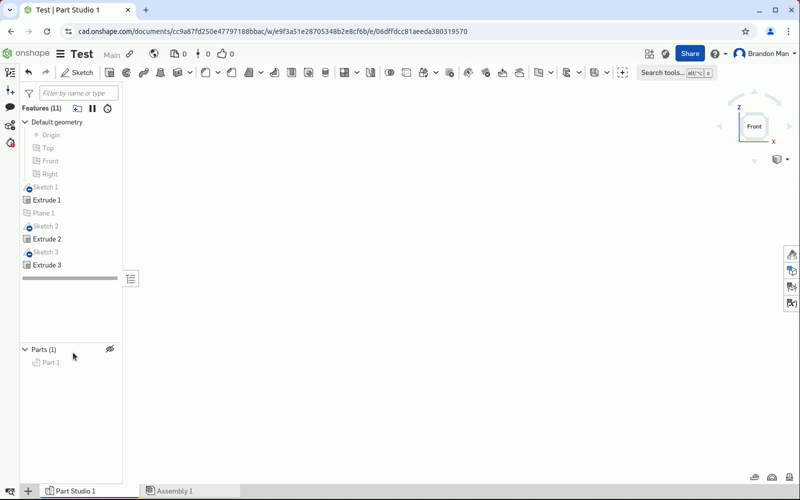
key_up(shift)
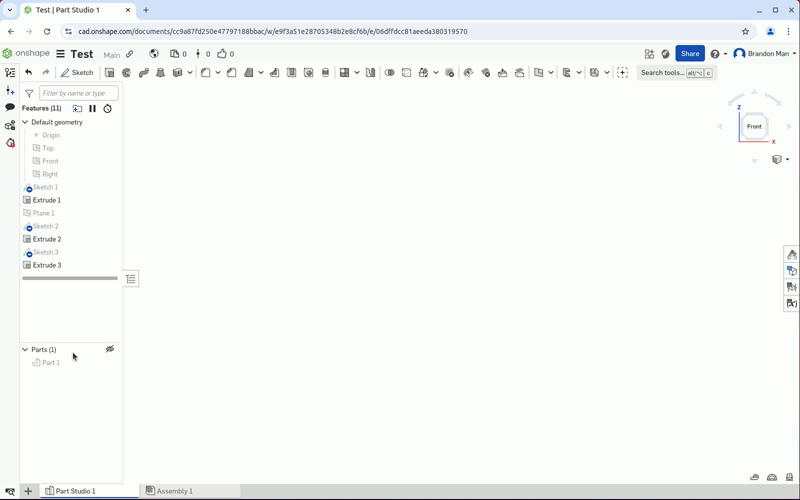
mouse_move(73, 352)
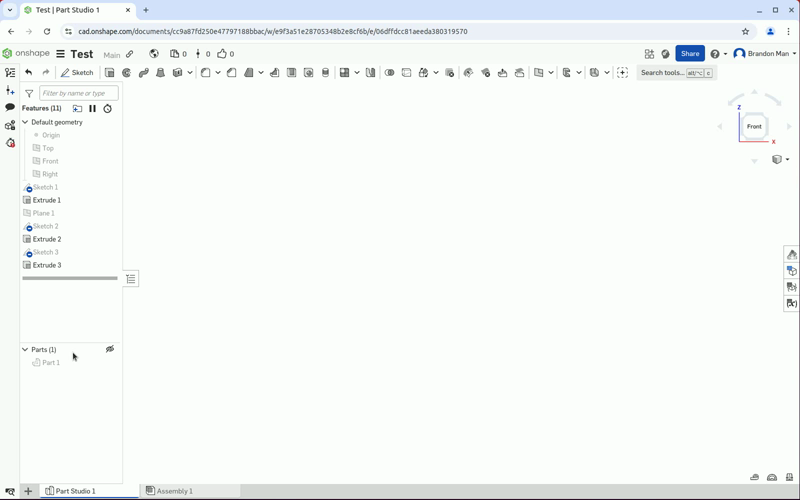
key(shift+y)
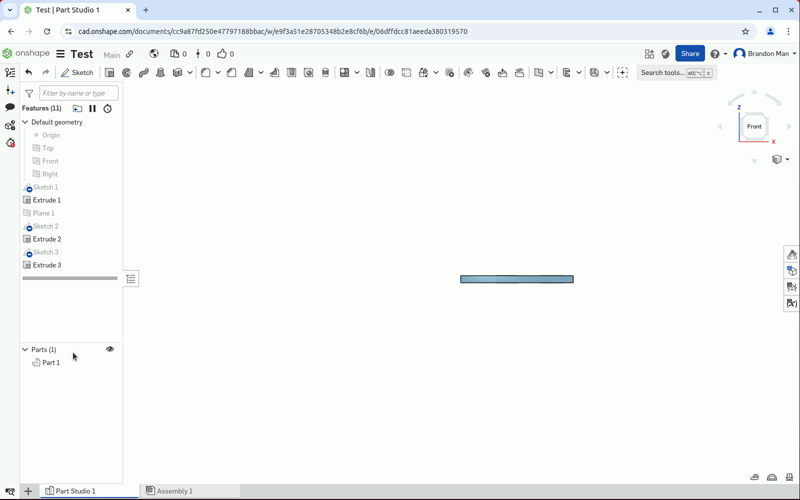
mouse_move(541, 75)
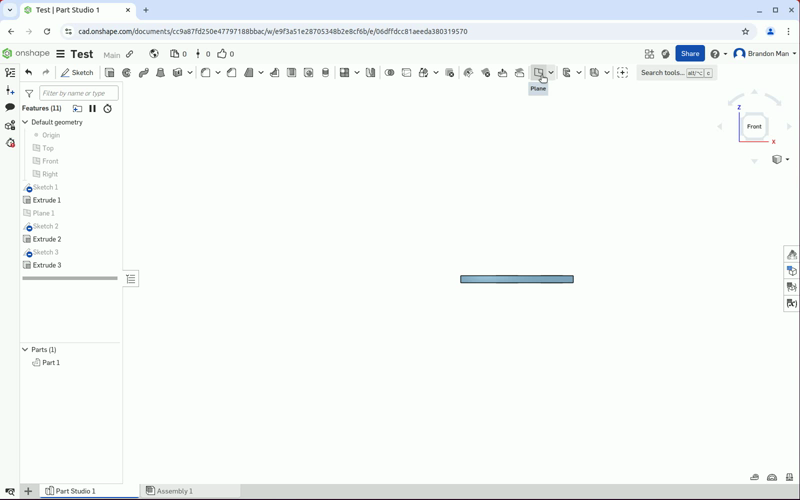
click(541, 75)
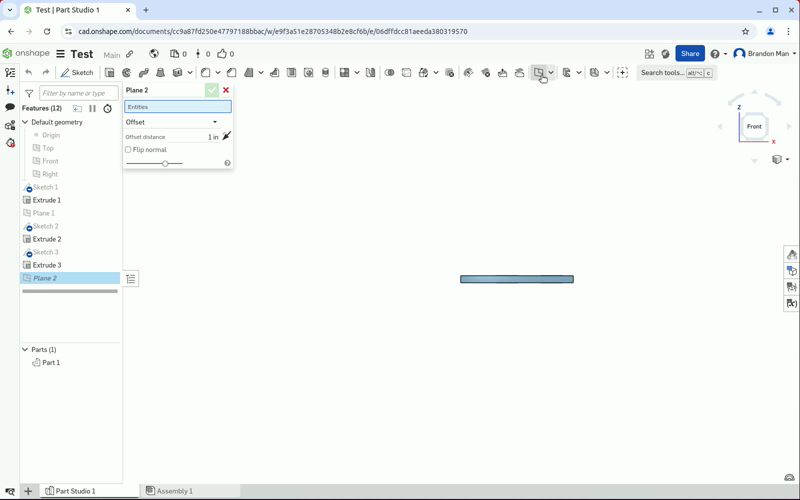
mouse_move(73, 163)
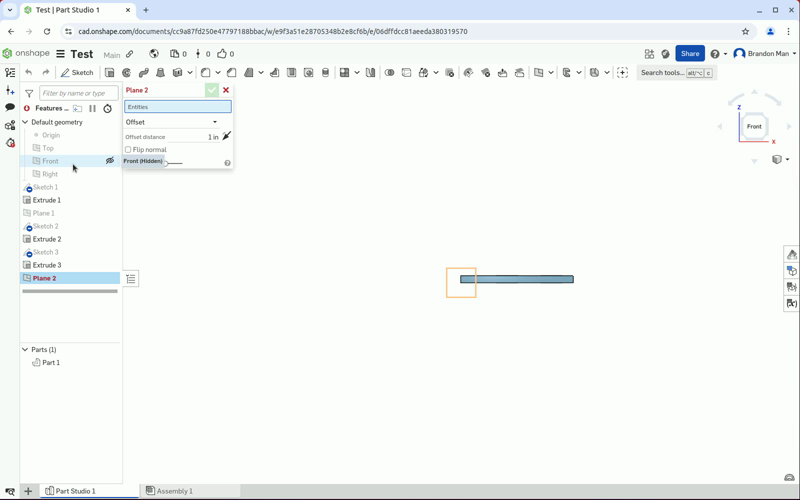
click(73, 163)
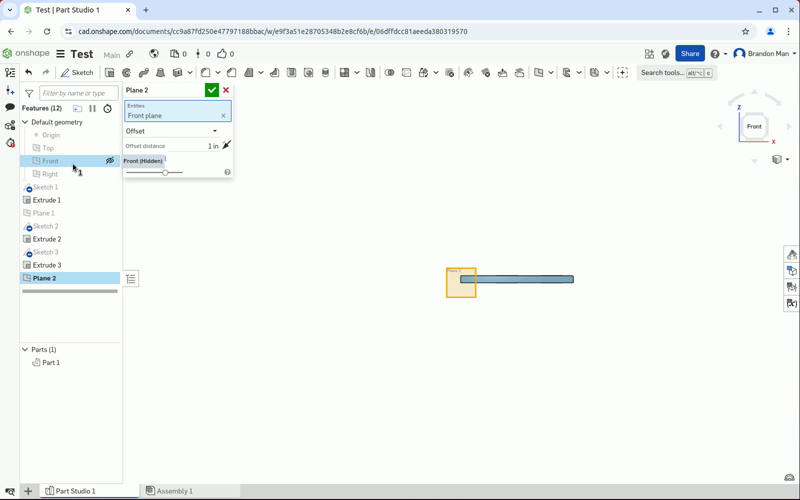
key(tab, 2)
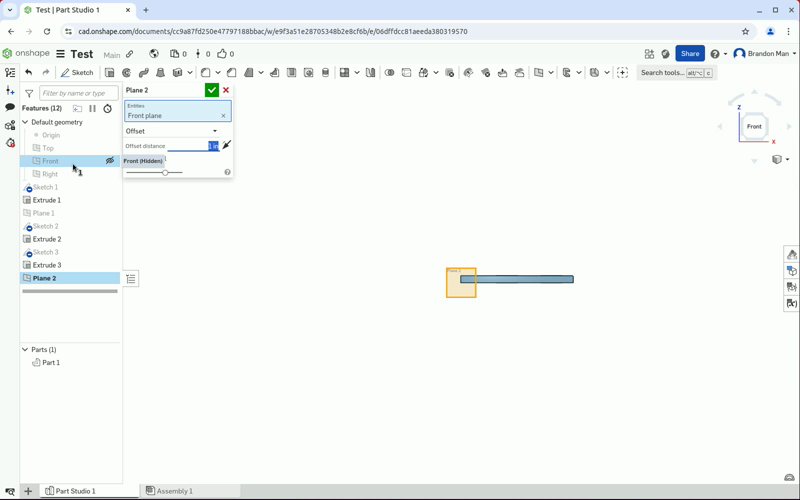
text(10.106)
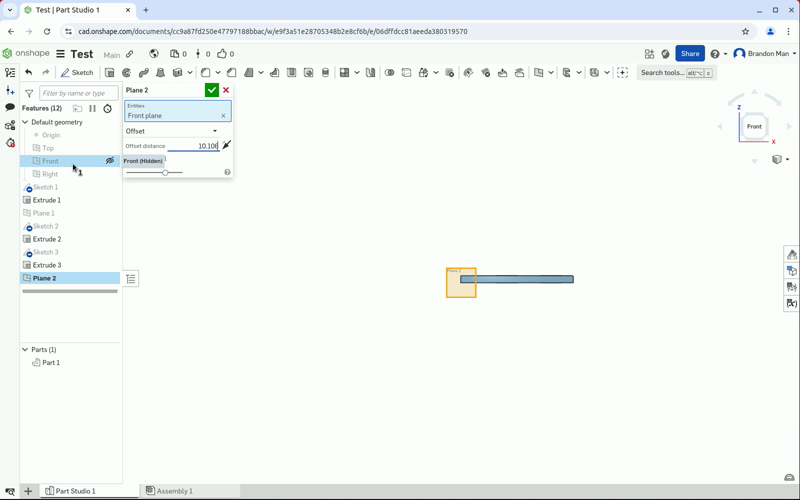
key(enter, 2)
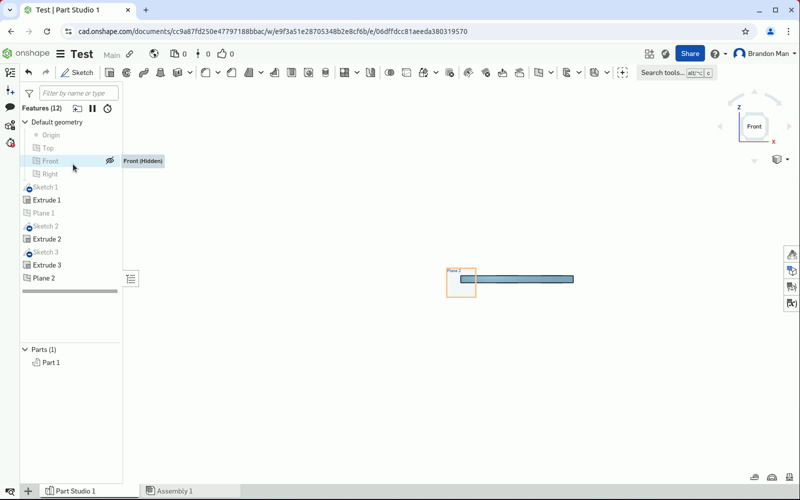
key(shift+s)
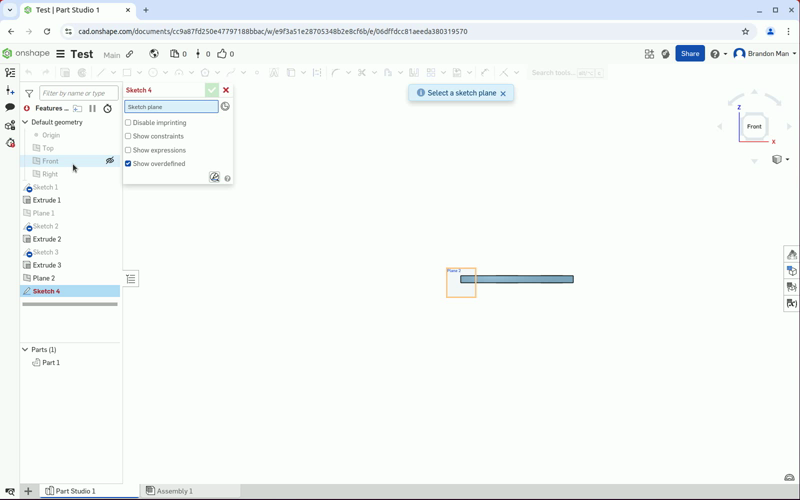
mouse_move(73, 280)
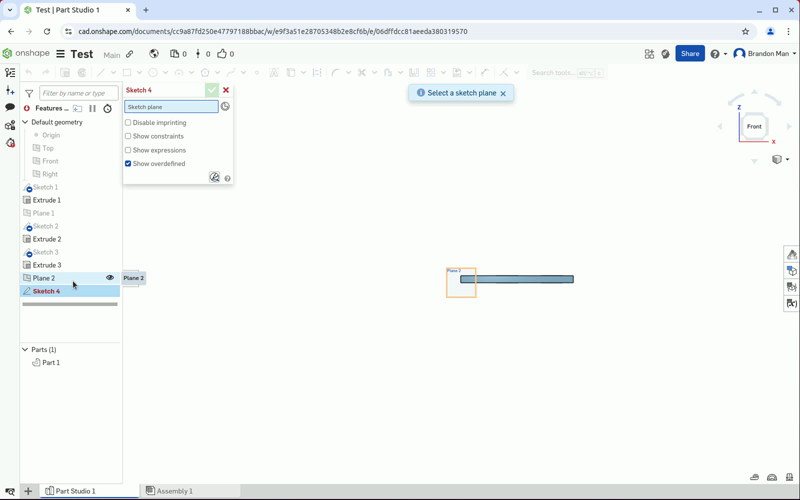
click(73, 280)
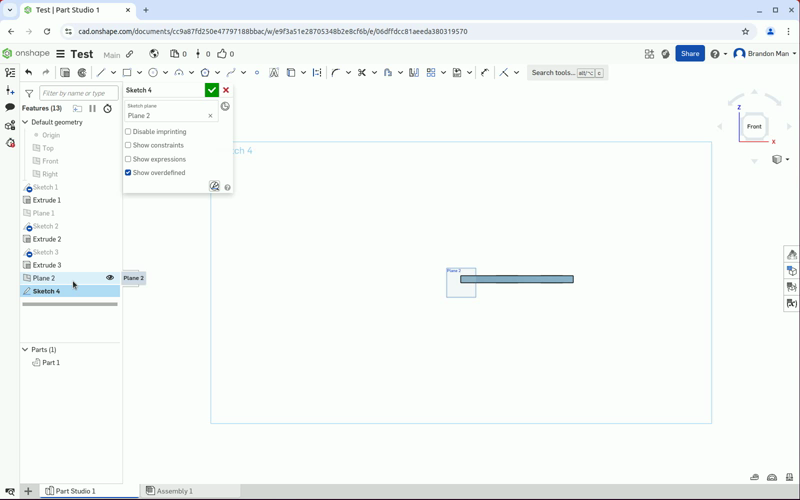
mouse_move(73, 352)
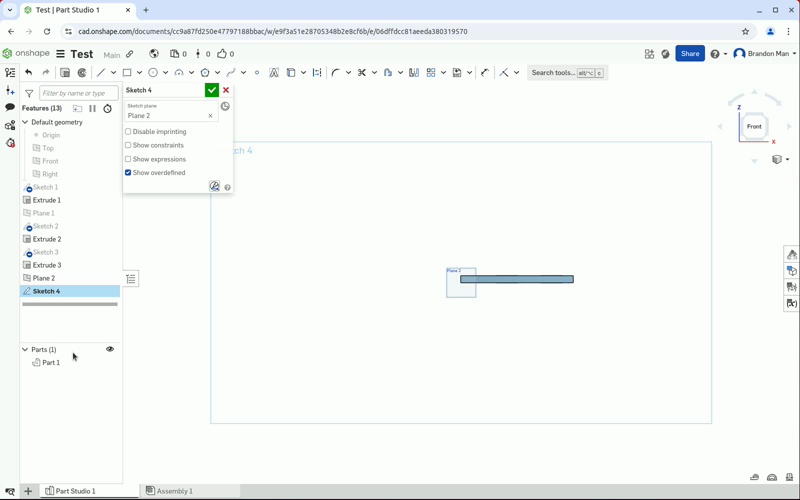
key(y)
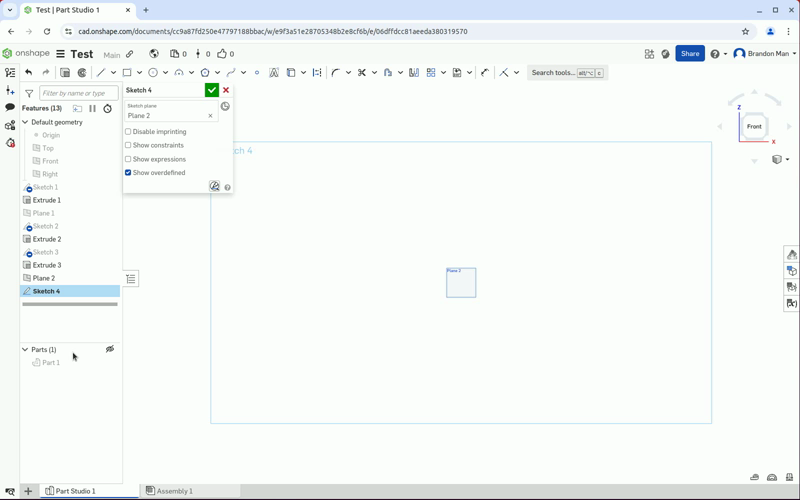
key(l)
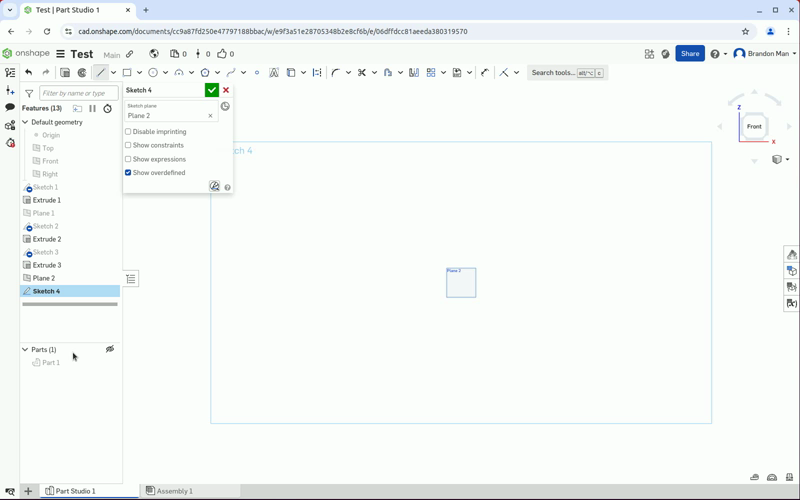
key_down(shift)
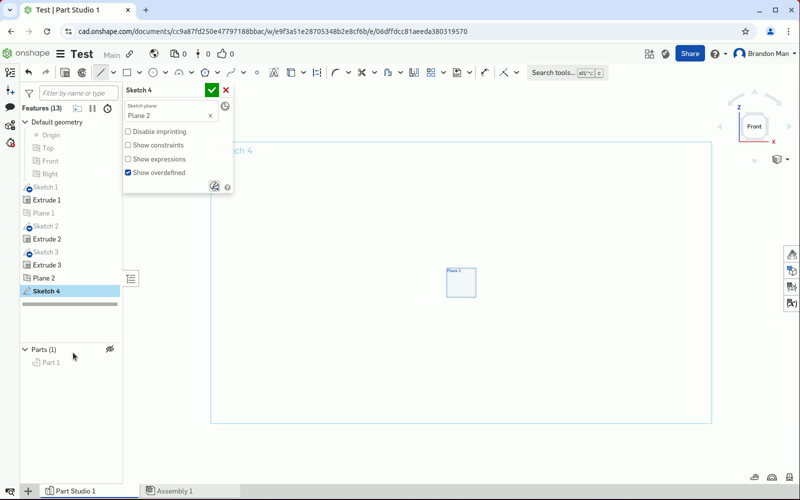
mouse_move(460, 275)
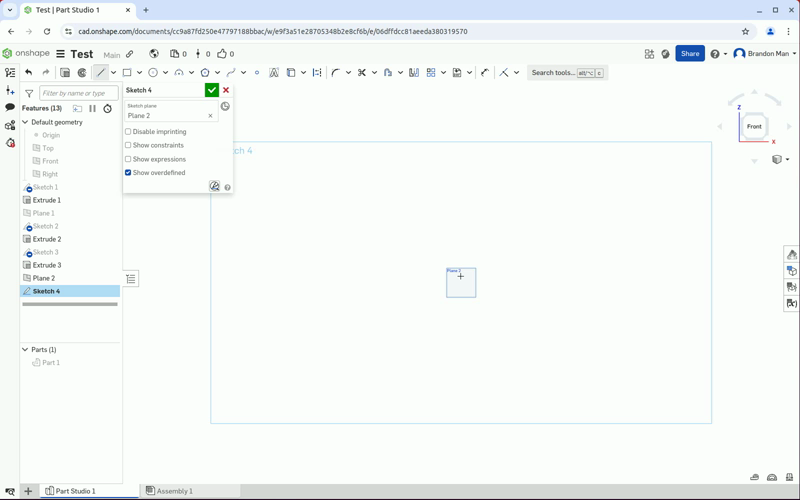
click(460, 275)
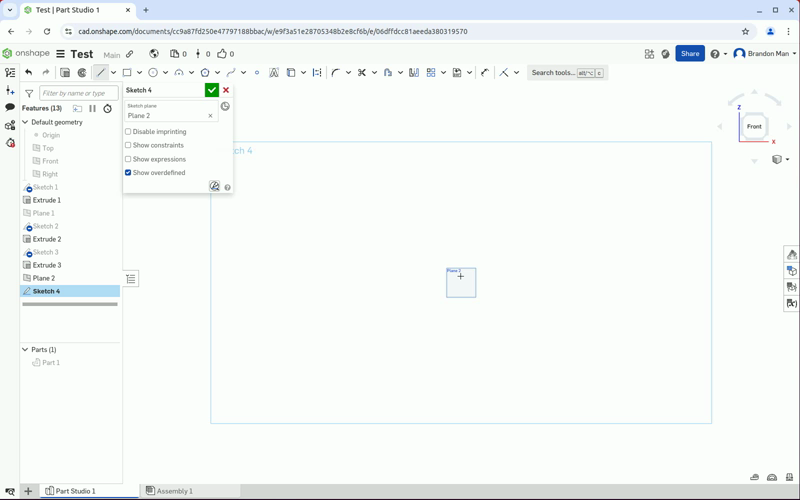
key_up(shift)
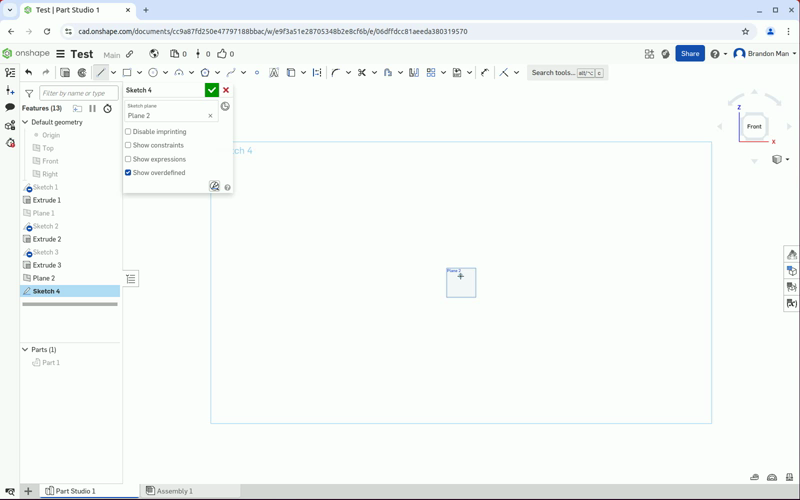
key_down(shift)
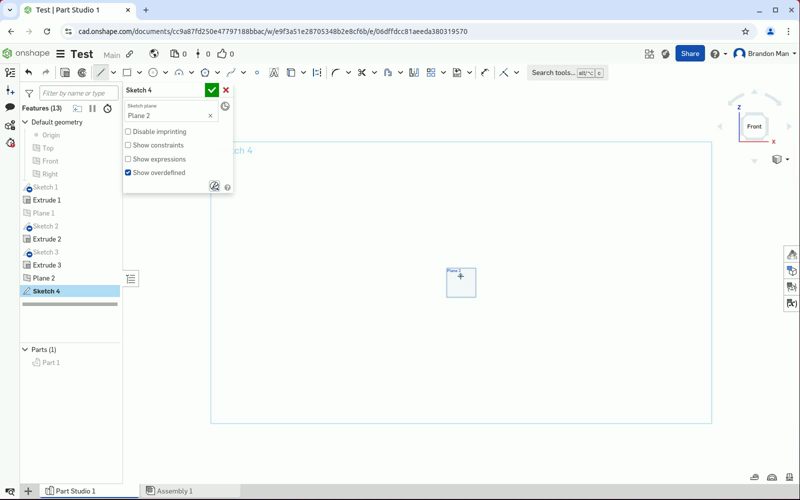
mouse_move(490, 275)
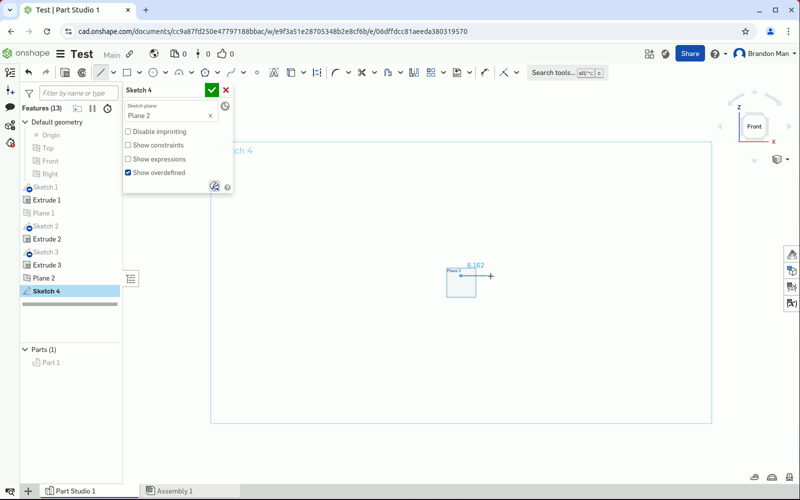
mouse_move(476, 275)
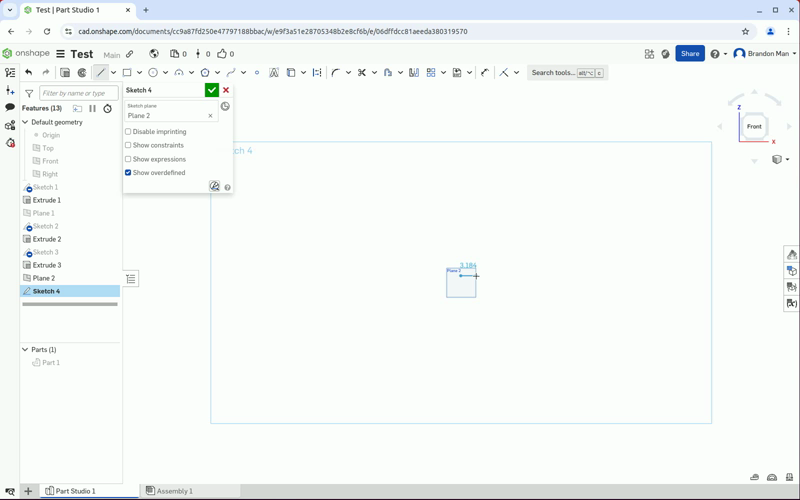
click(476, 275)
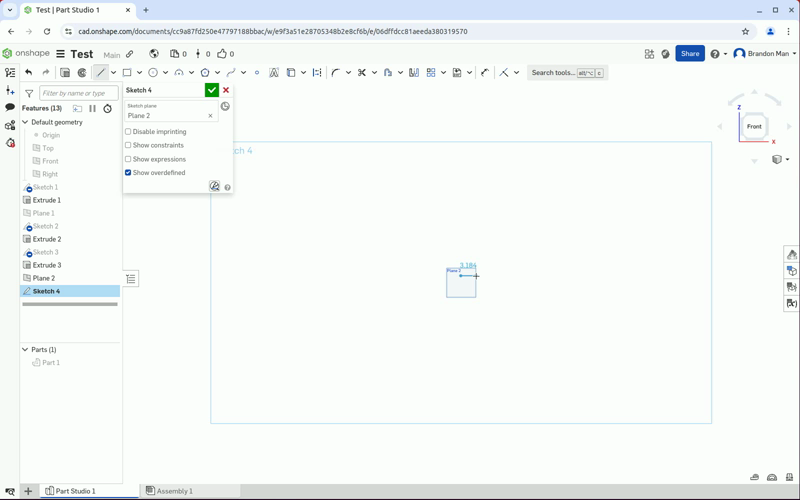
key_up(shift)
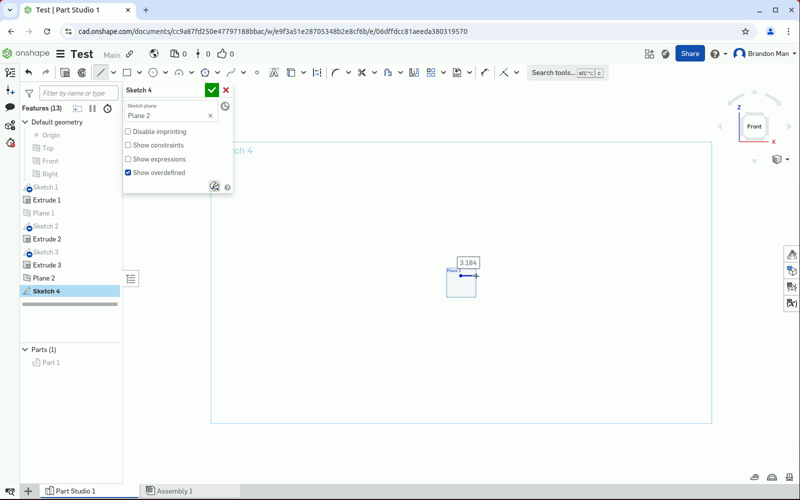
key_down(shift)
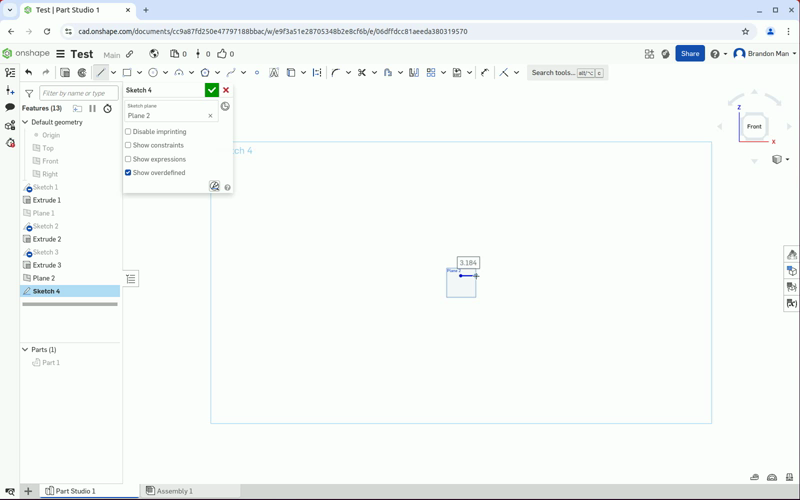
mouse_move(476, 215)
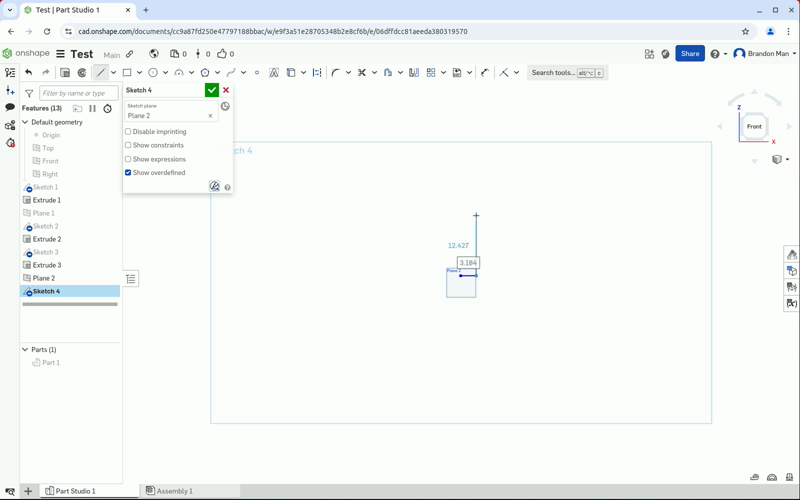
click(476, 215)
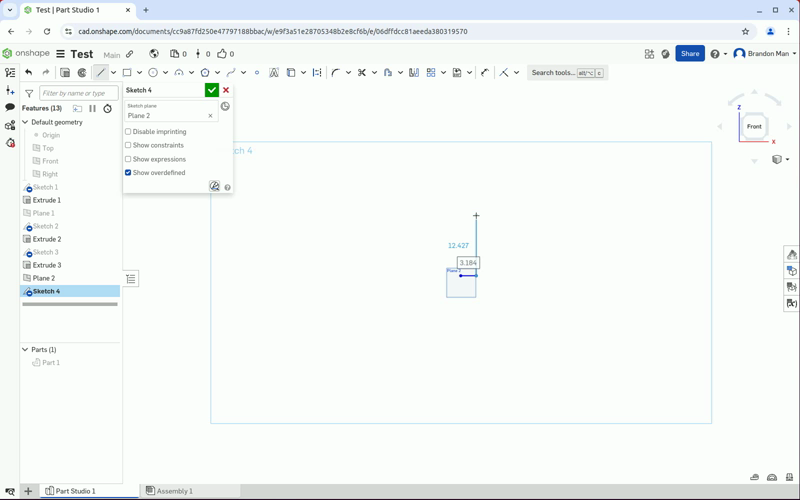
key_up(shift)
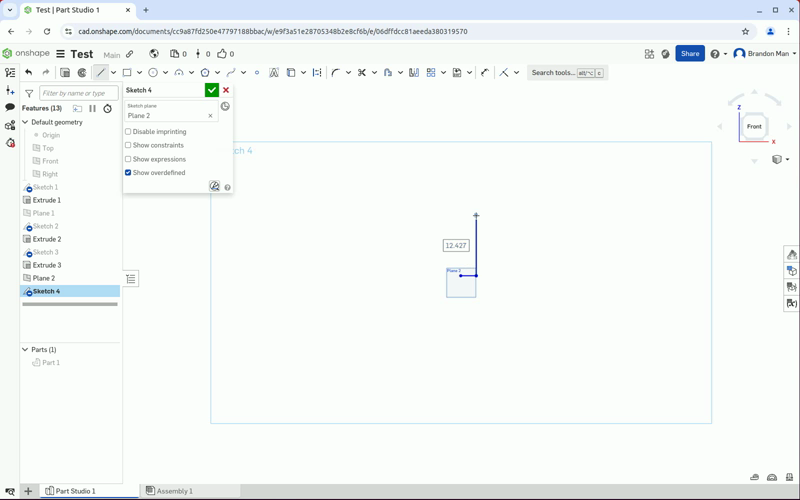
key_down(shift)
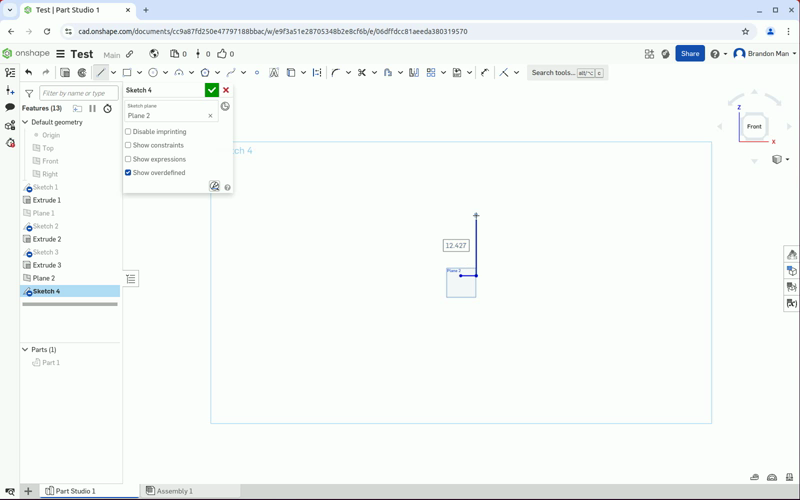
mouse_move(506, 215)
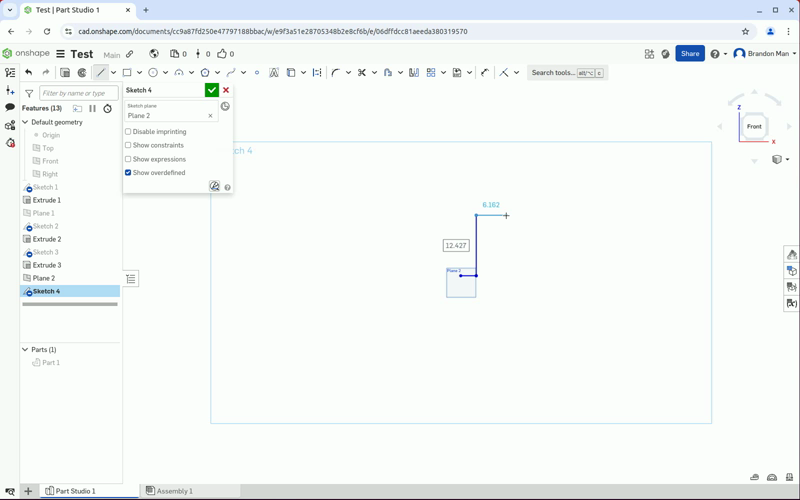
mouse_move(460, 215)
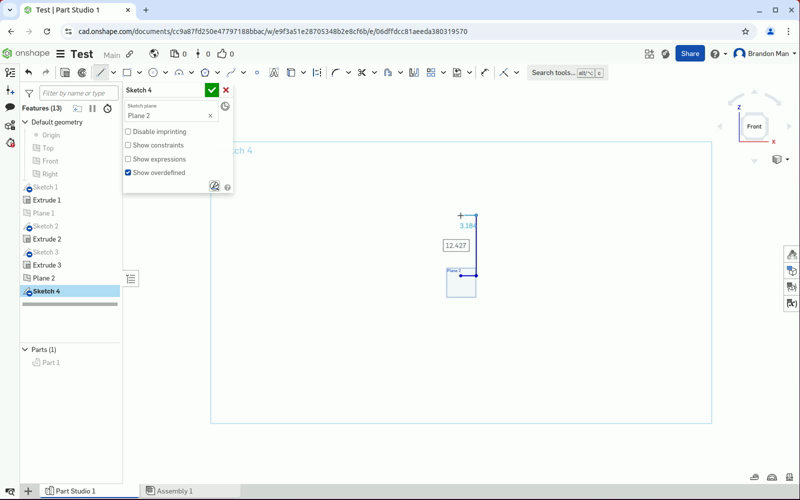
click(460, 215)
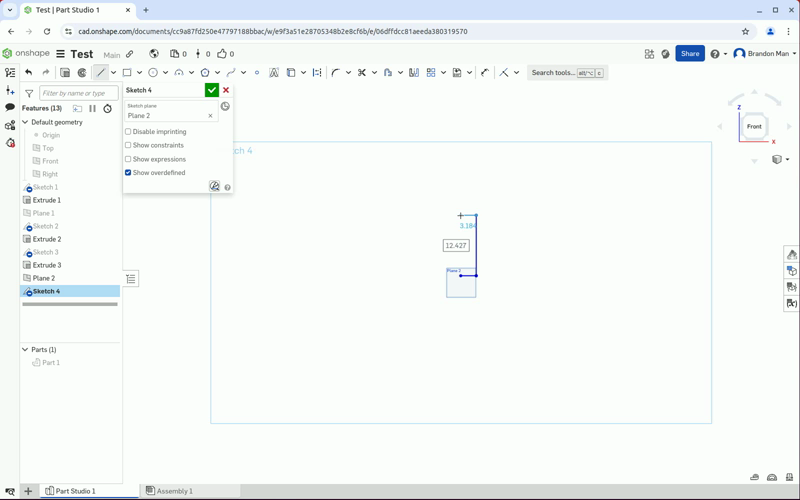
key_up(shift)
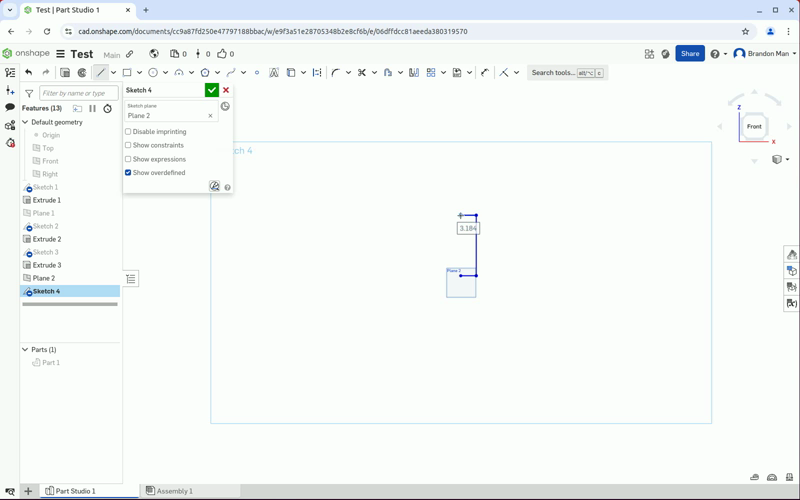
key_down(shift)
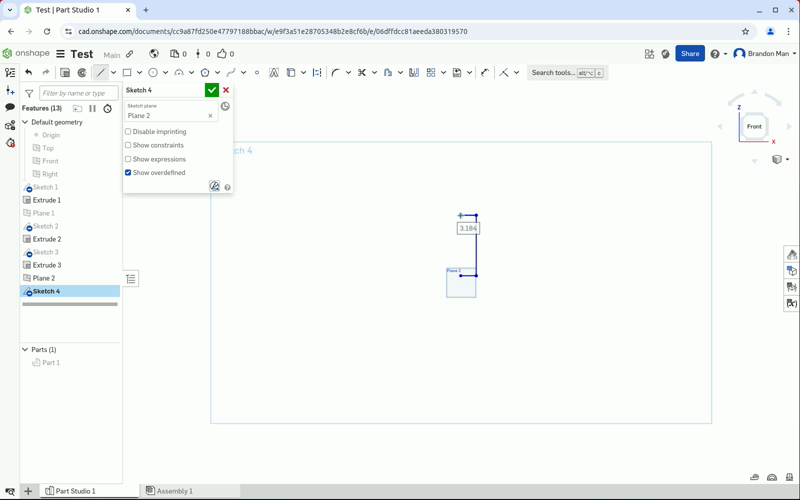
mouse_move(460, 275)
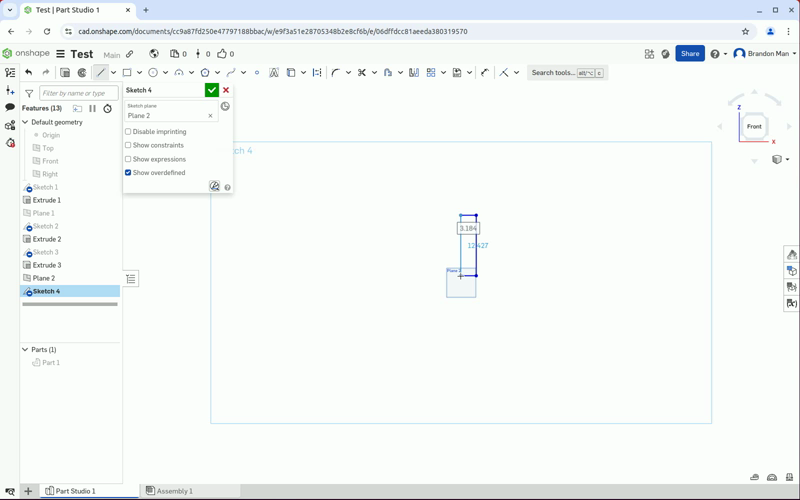
key_up(shift)
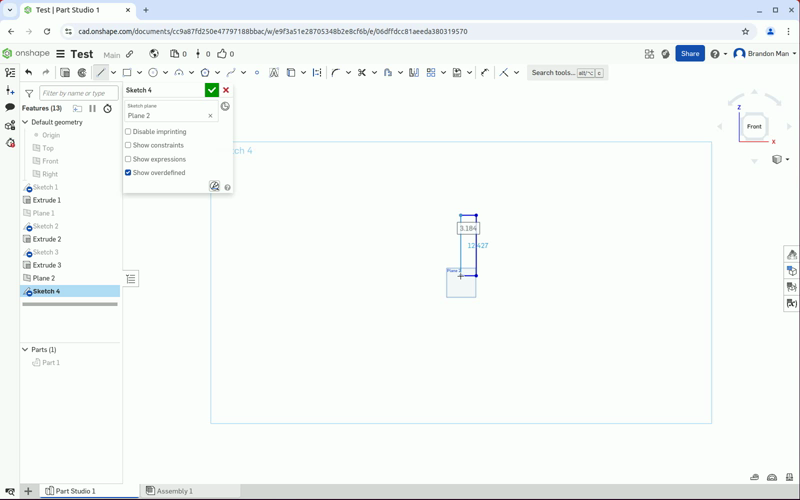
click(460, 275)
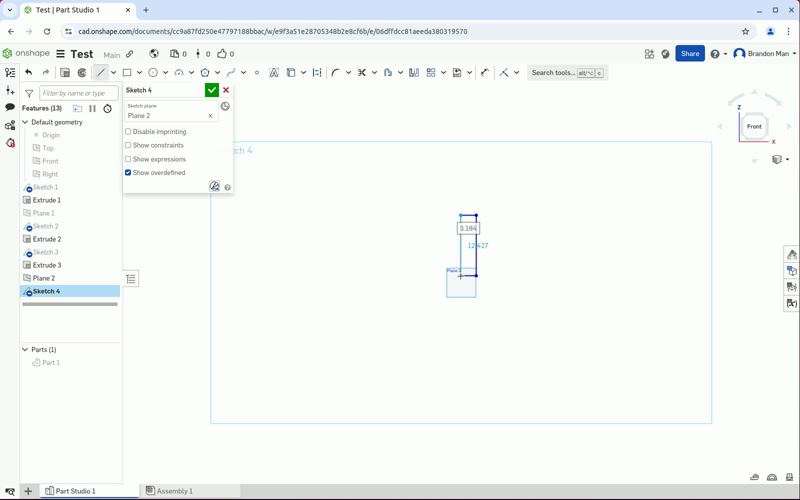
key(esc)
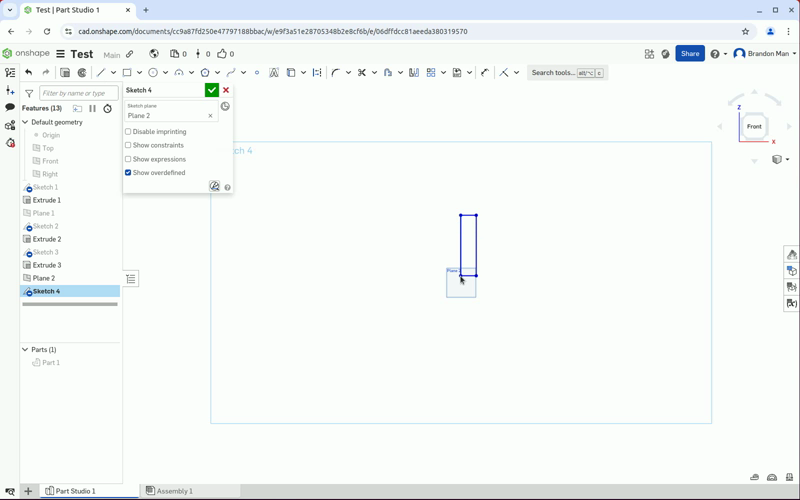
mouse_move(468, 267)
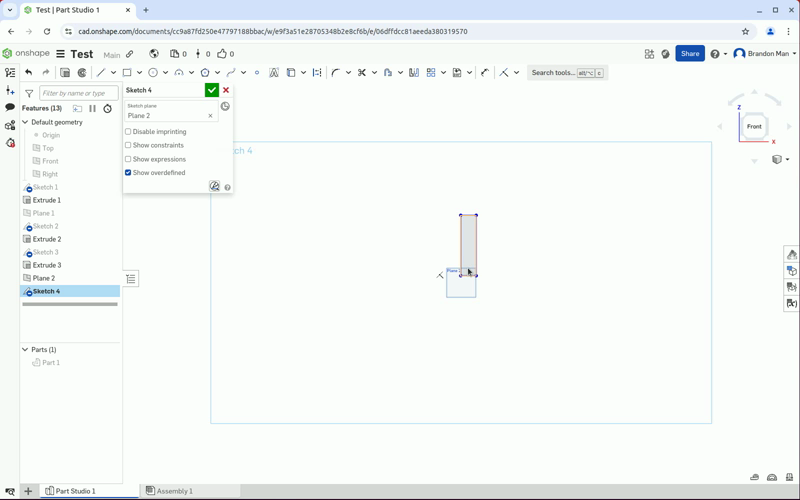
scroll(6)
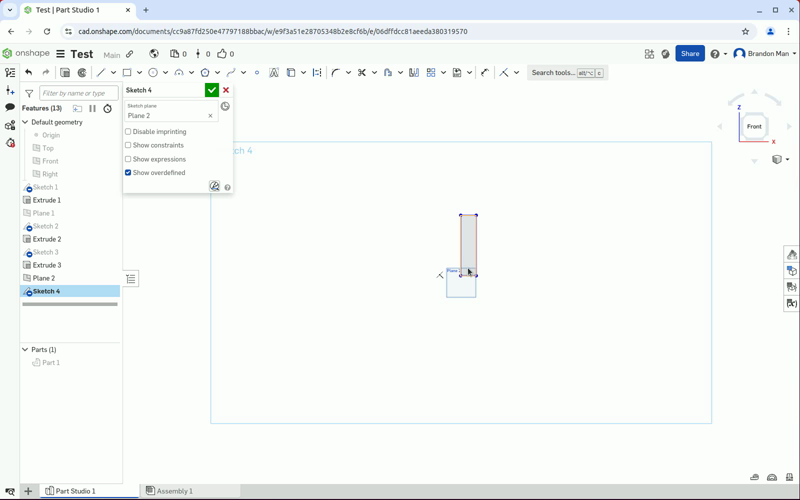
scroll(6)
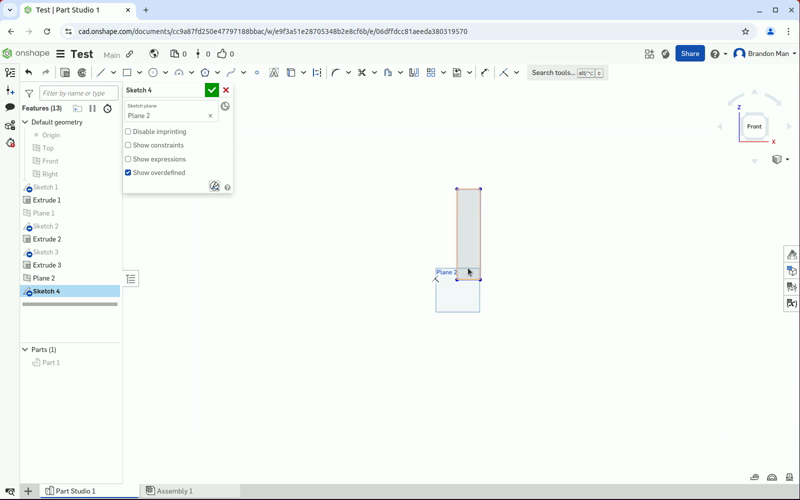
scroll(6)
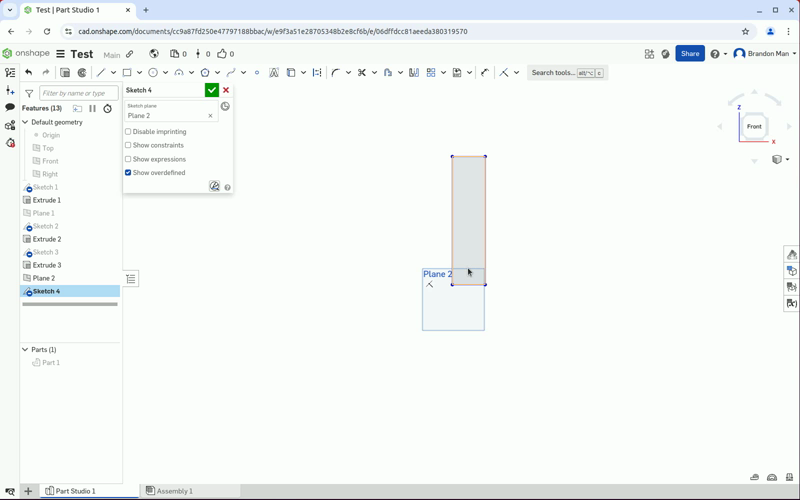
scroll(6)
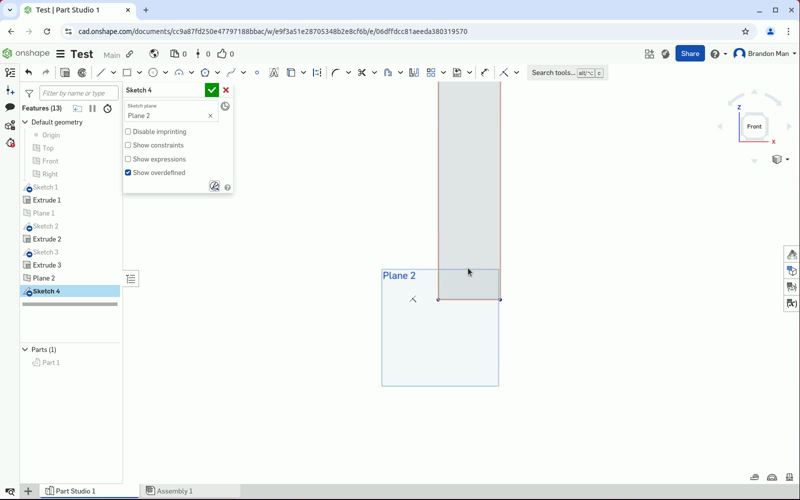
scroll(6)
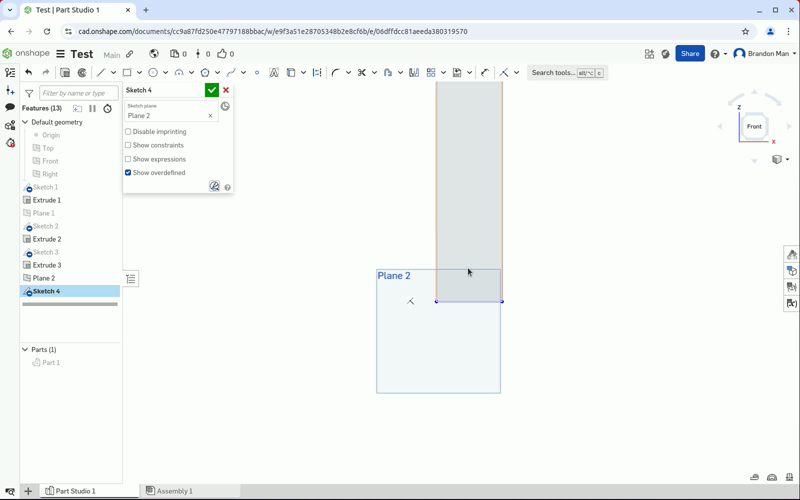
scroll(6)
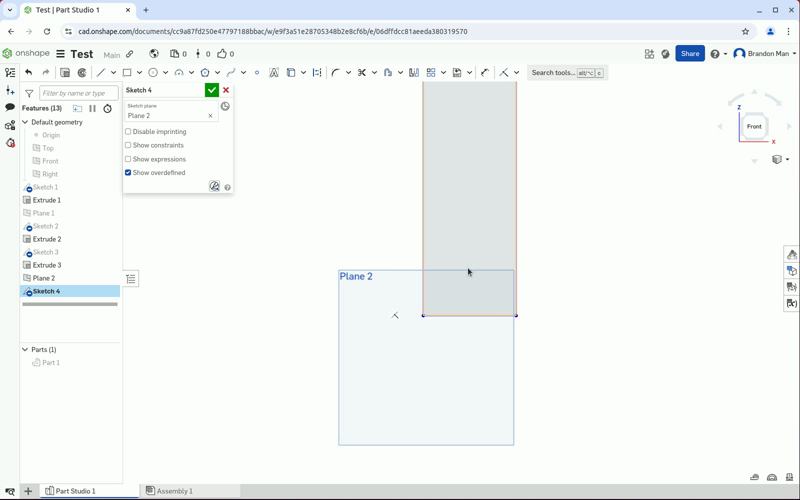
scroll(6)
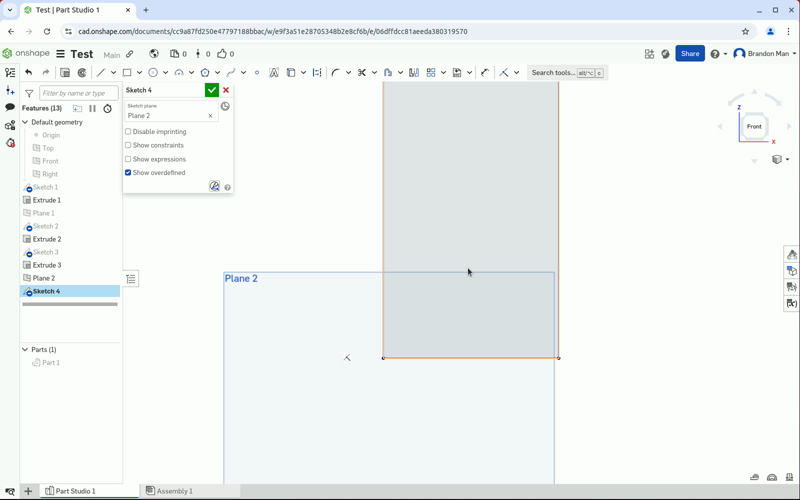
click(468, 267)
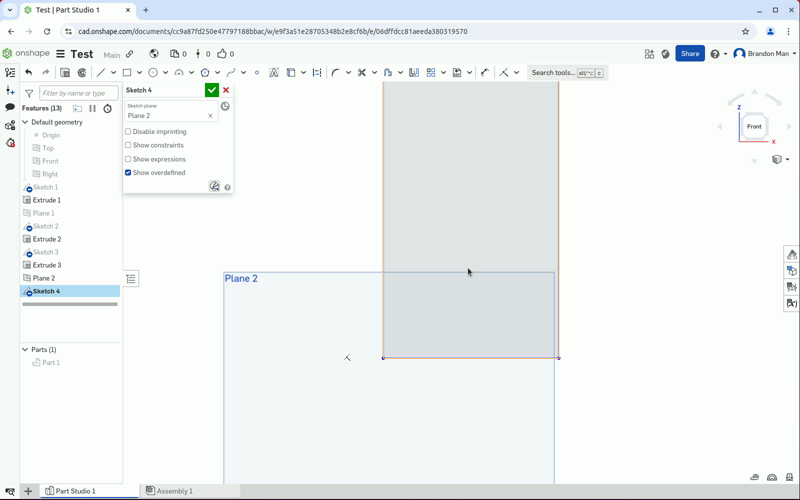
scroll(-6)
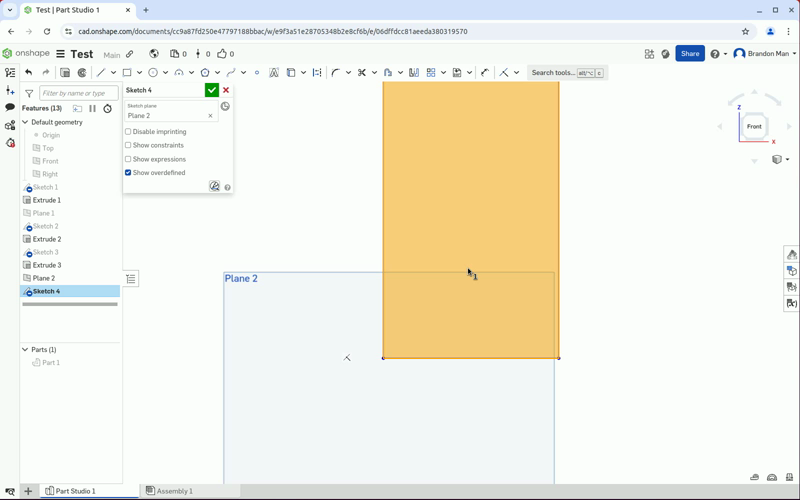
scroll(-6)
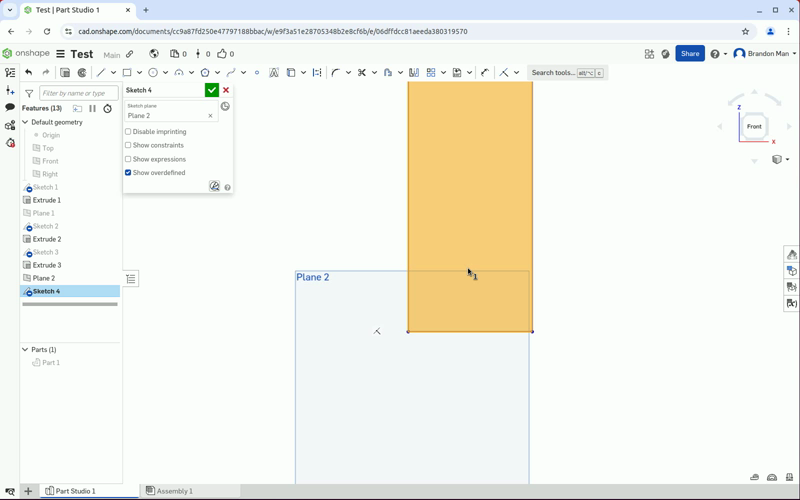
scroll(-6)
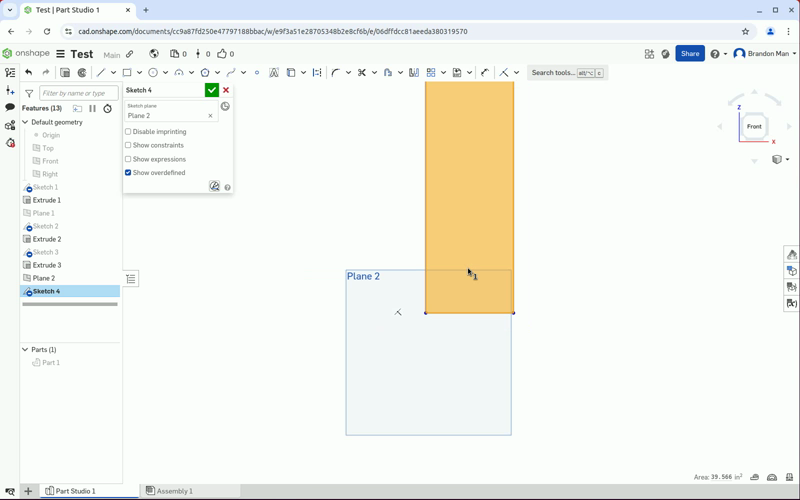
scroll(-6)
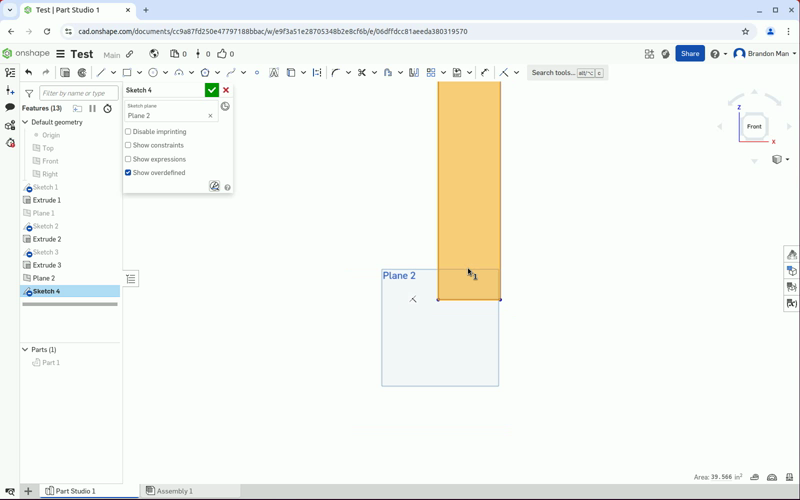
scroll(-6)
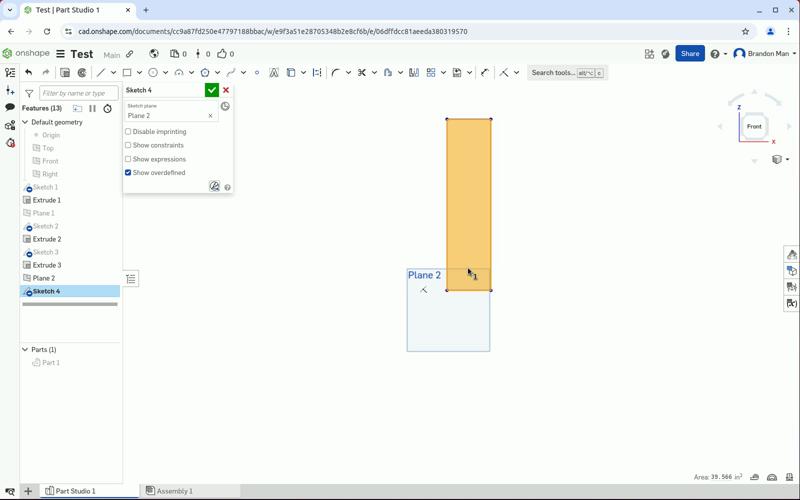
scroll(-6)
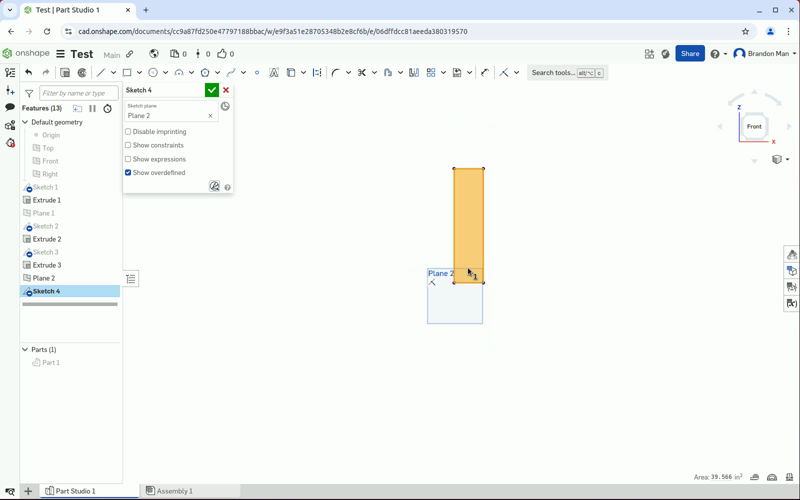
scroll(-6)
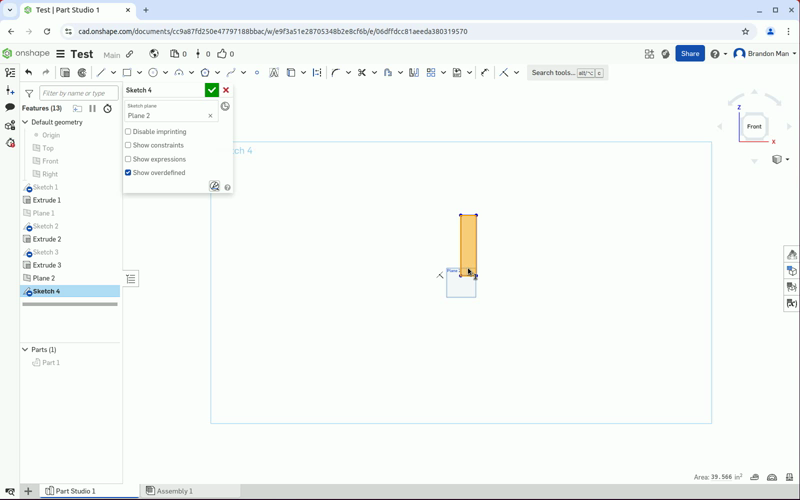
mouse_move(73, 352)
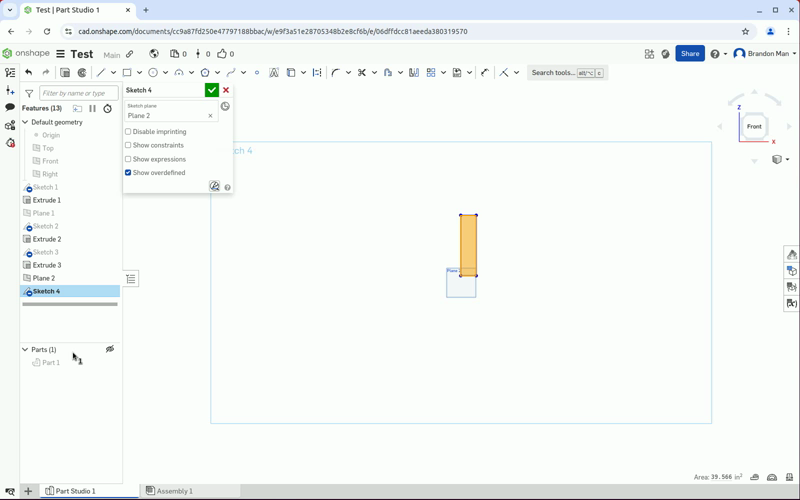
key(shift+y)
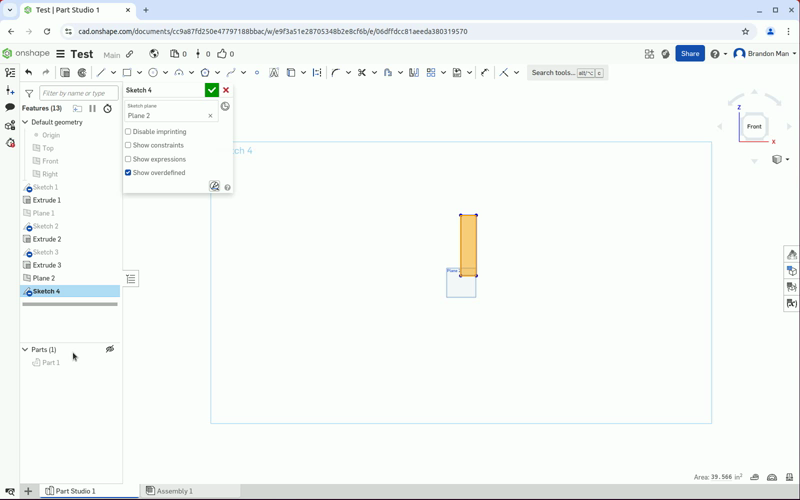
key(shift+e)
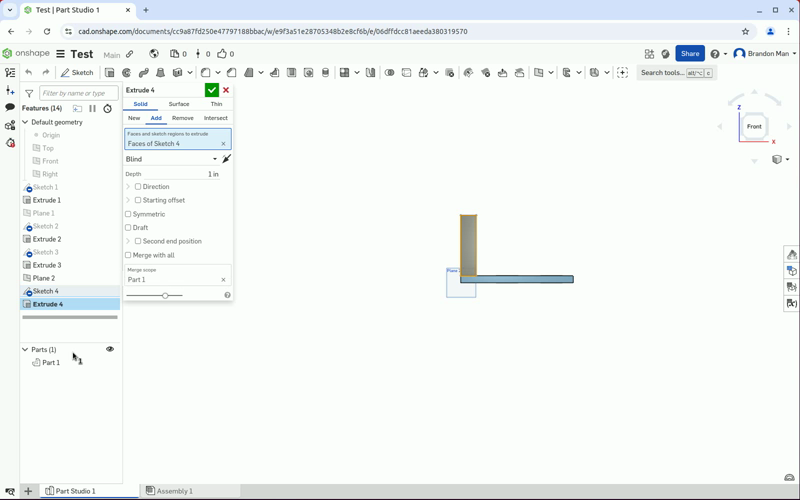
mouse_move(143, 106)
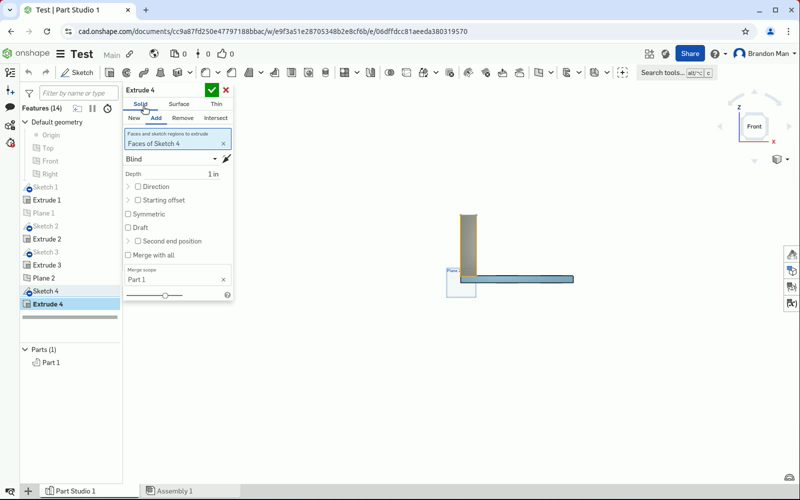
click(143, 106)
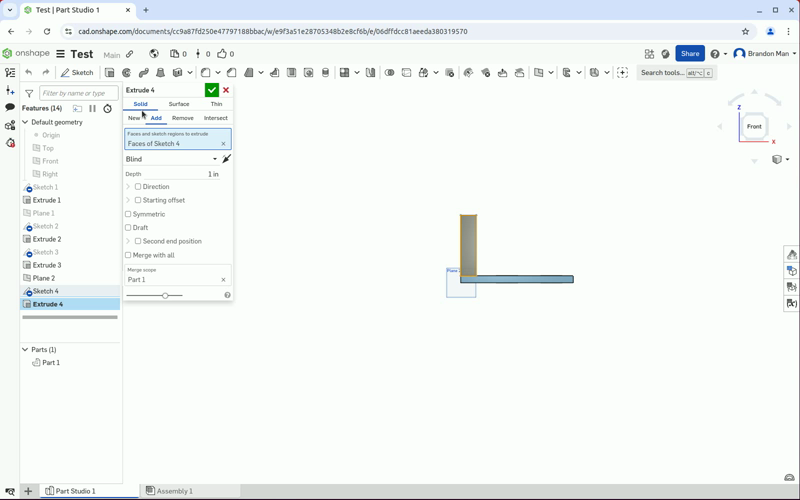
mouse_move(137, 120)
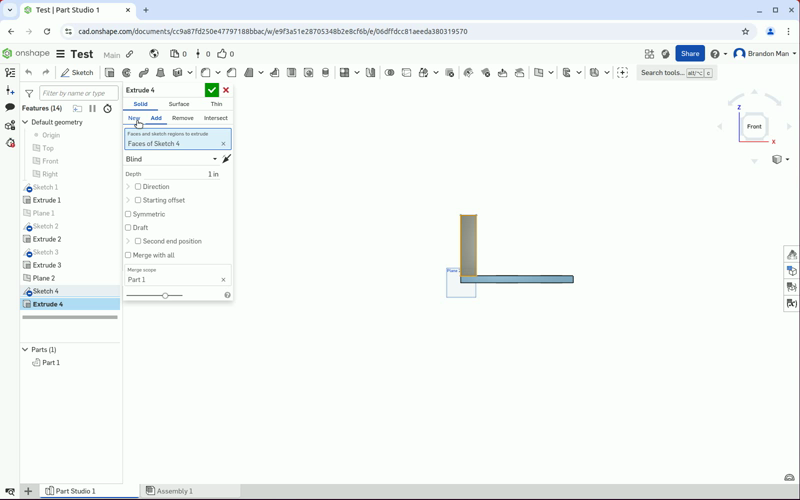
click(137, 120)
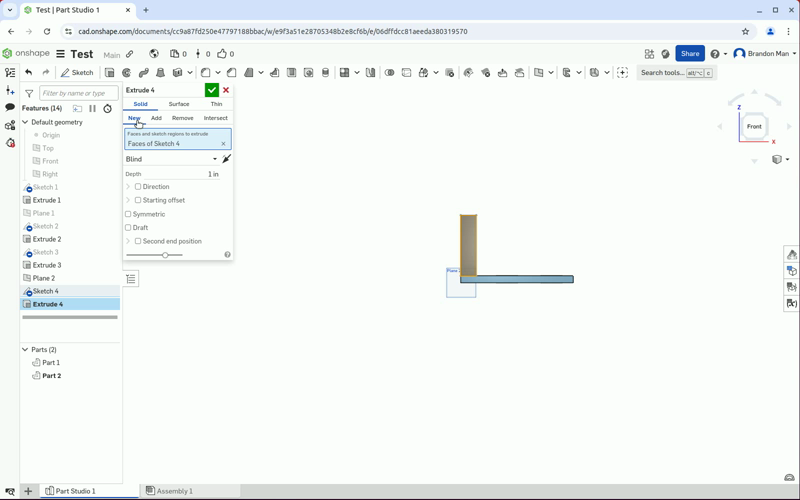
key(tab, 4)
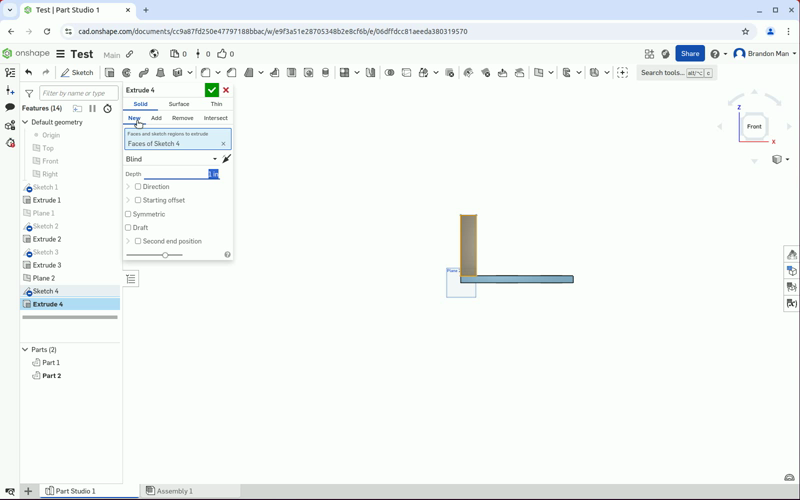
text(-10.11)
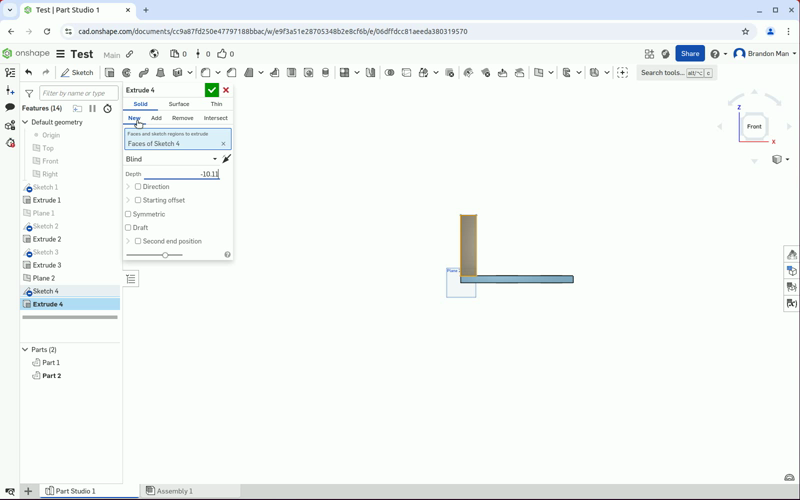
key(enter)
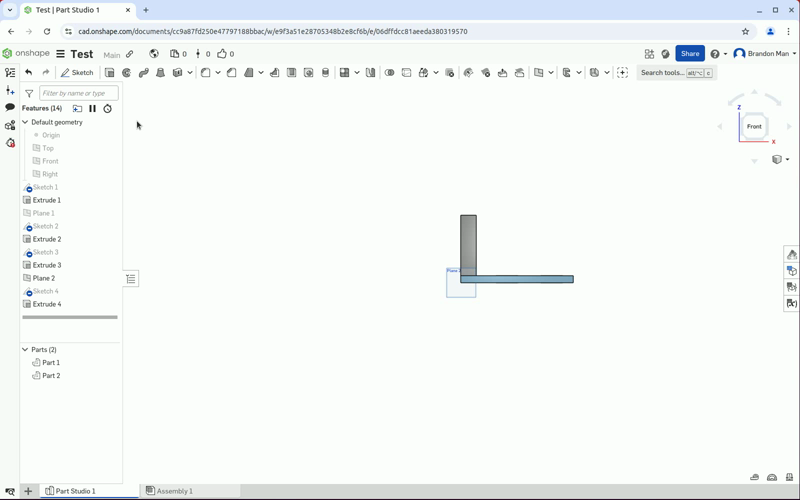
key(shift+h)
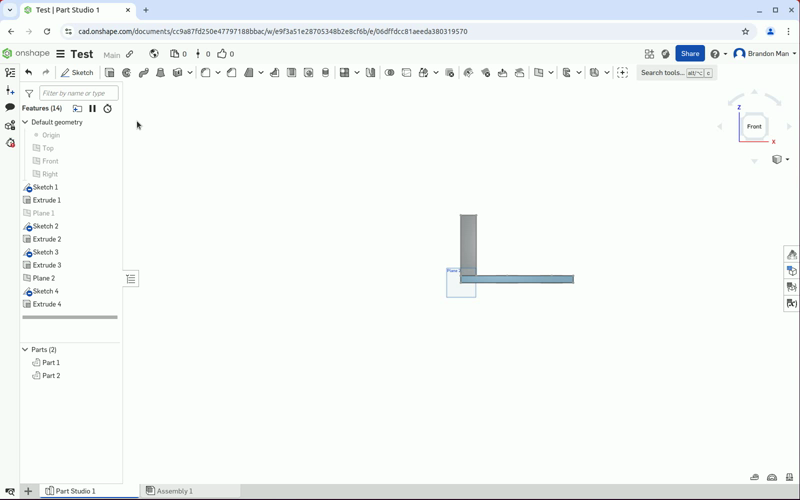
key(shift+h)
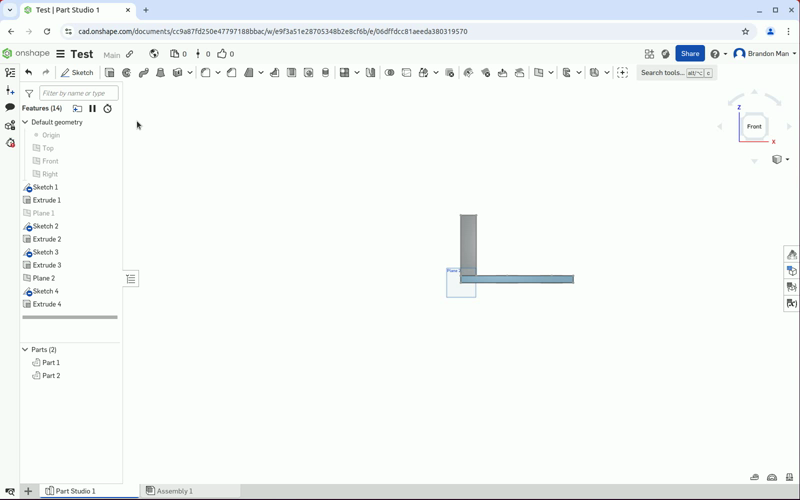
key(shift+7)
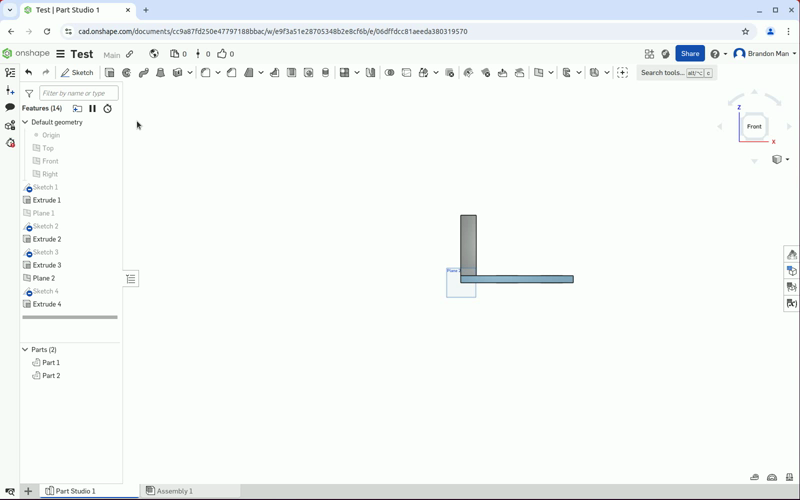
key(left, 2)
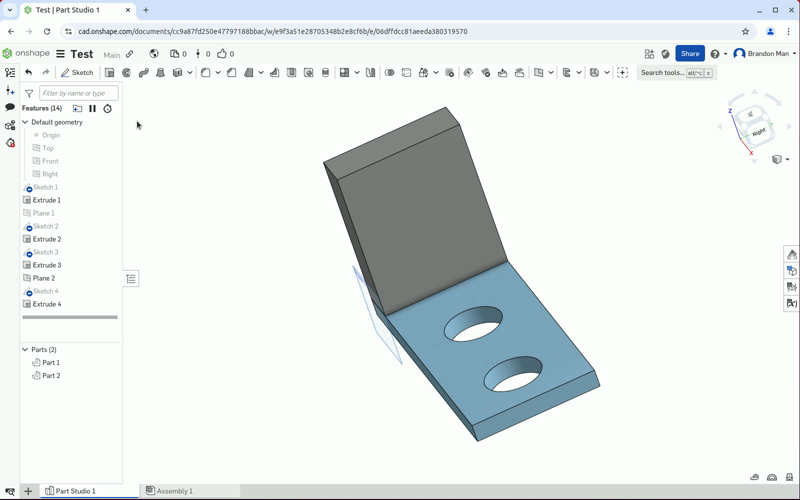
key(down, 2)
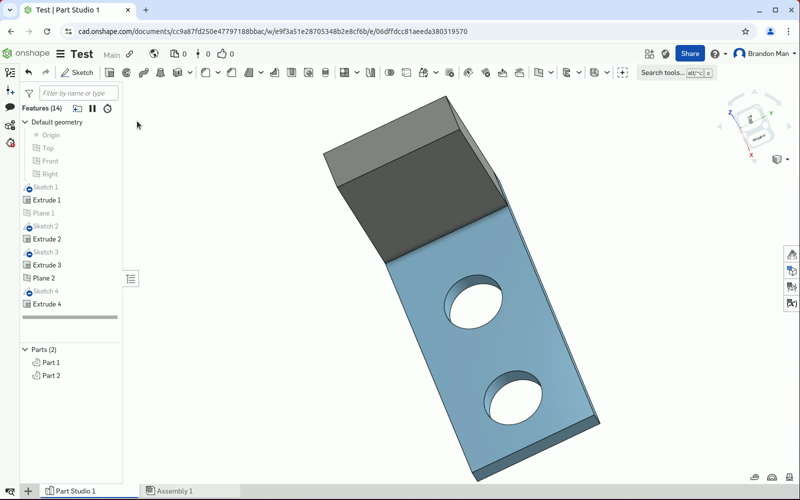
key(up, 2)
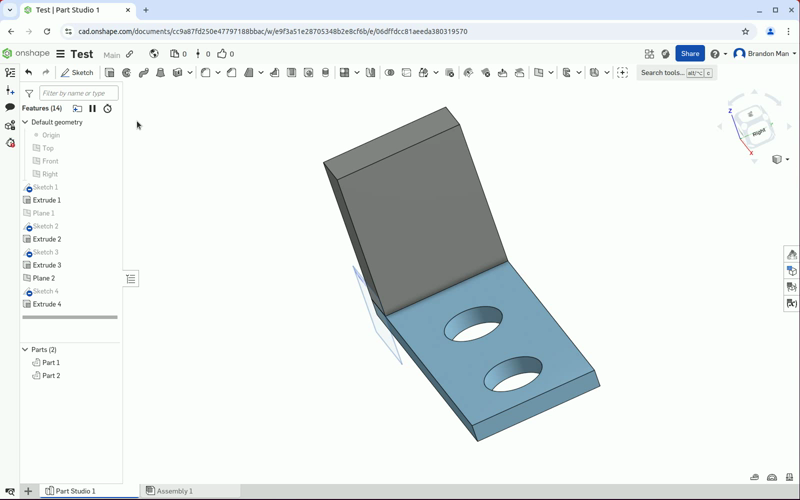
key(right, 2)
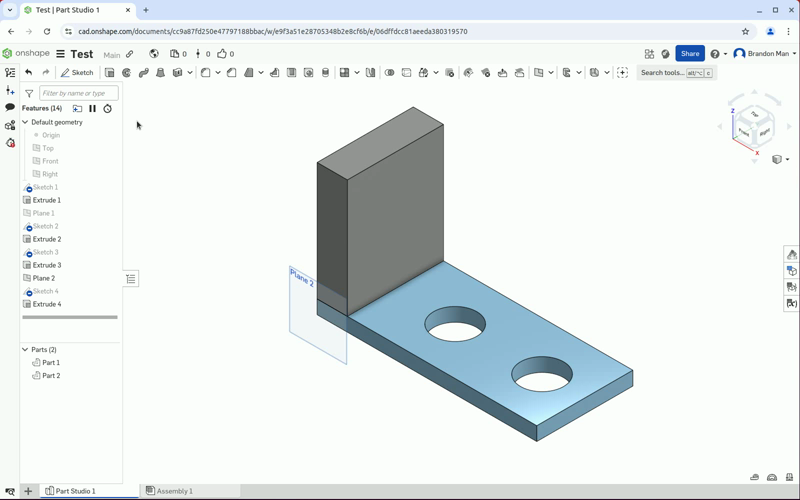
mouse_move(73, 189)
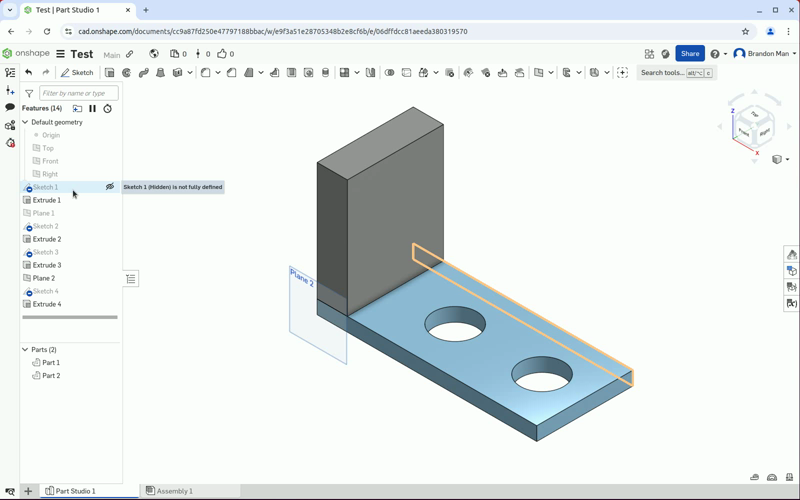
click(73, 189)